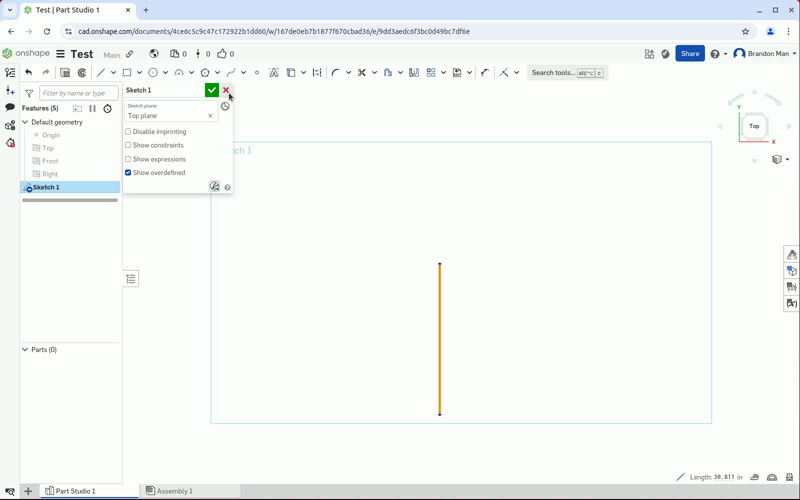
key(shift+h)
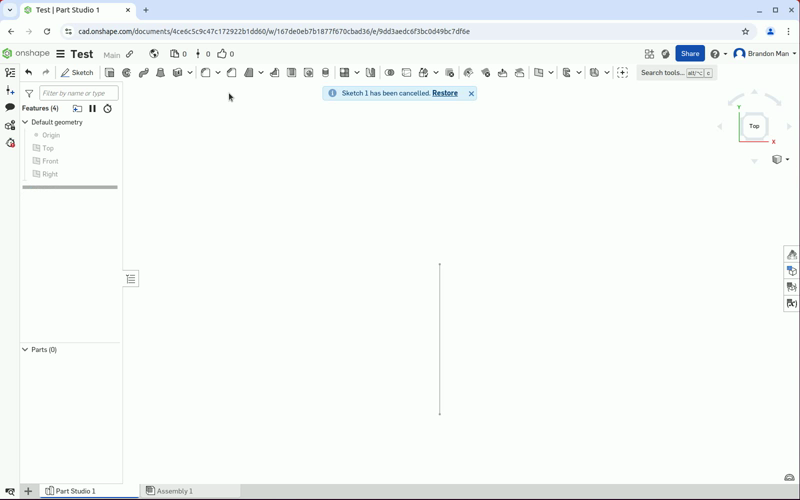
mouse_move(73, 352)
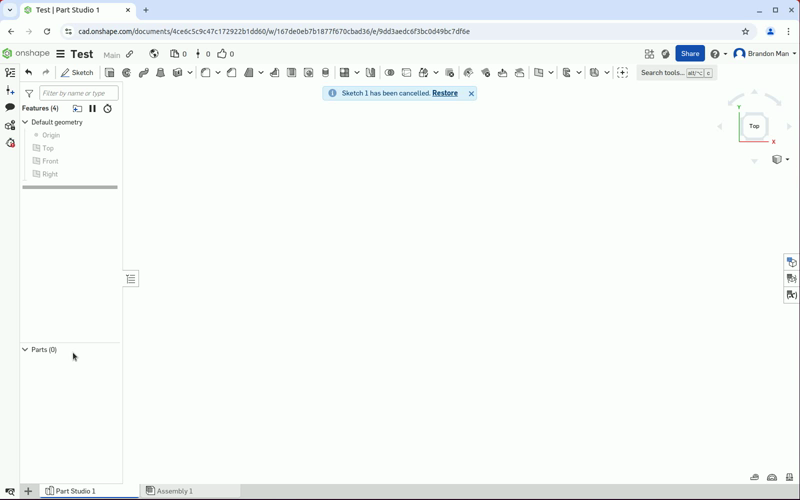
key(y)
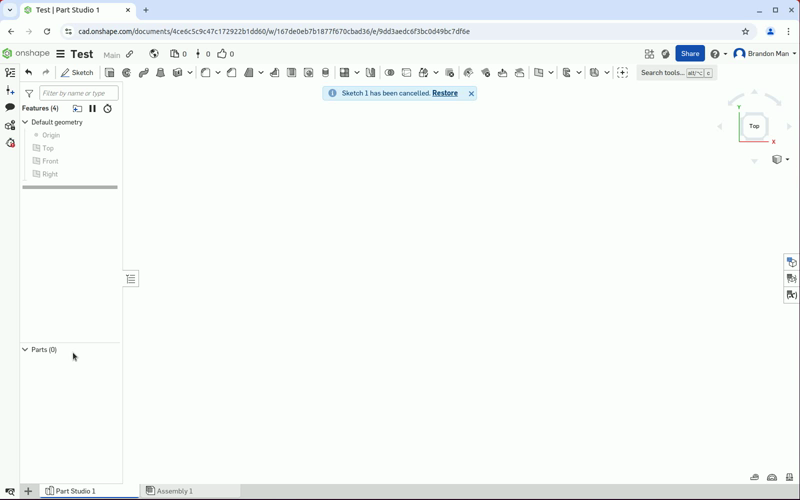
key(shift+p)
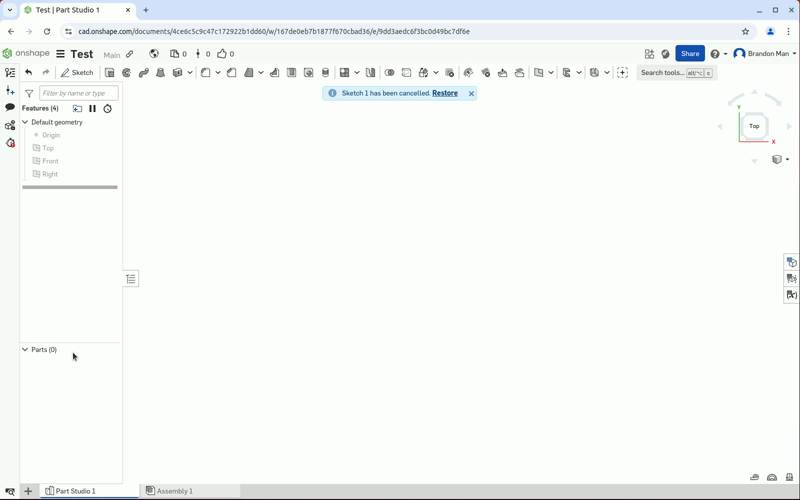
key(space)
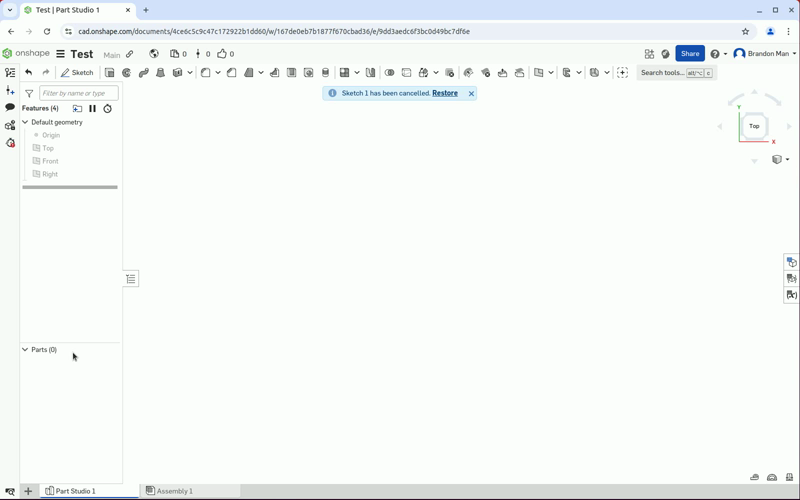
key_down(shift)
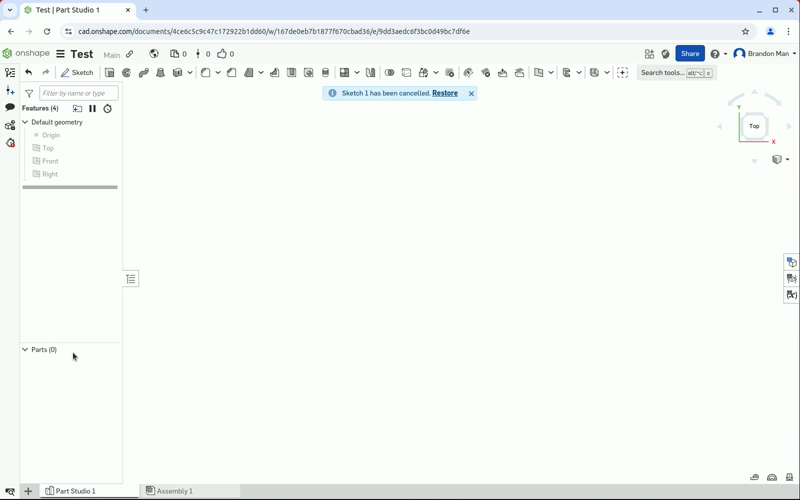
key(up)
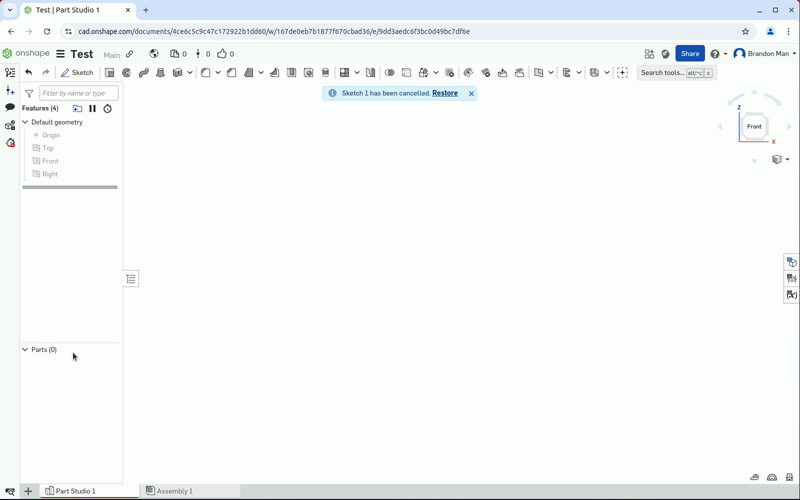
key_up(shift)
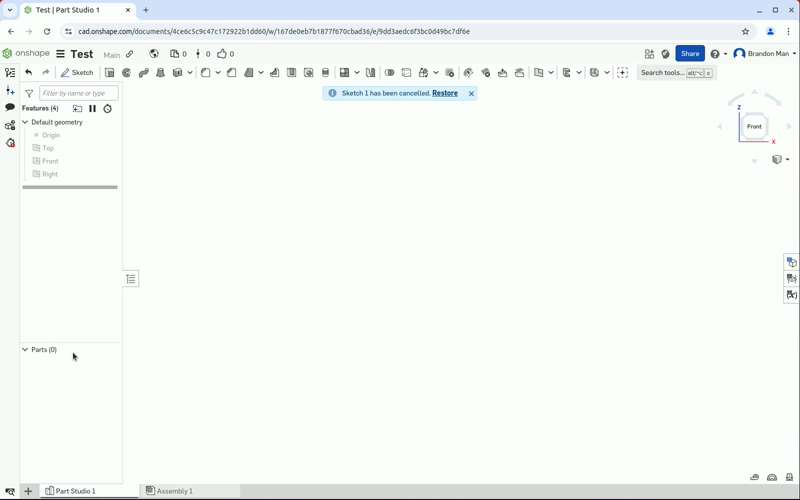
mouse_move(73, 352)
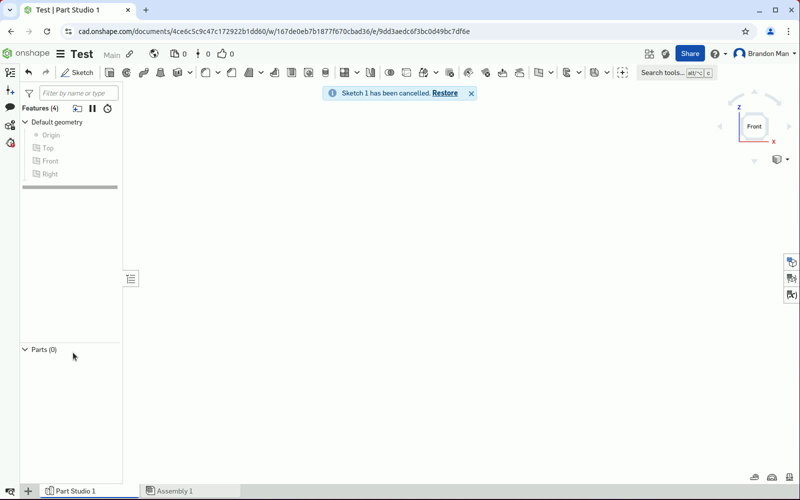
key(shift+y)
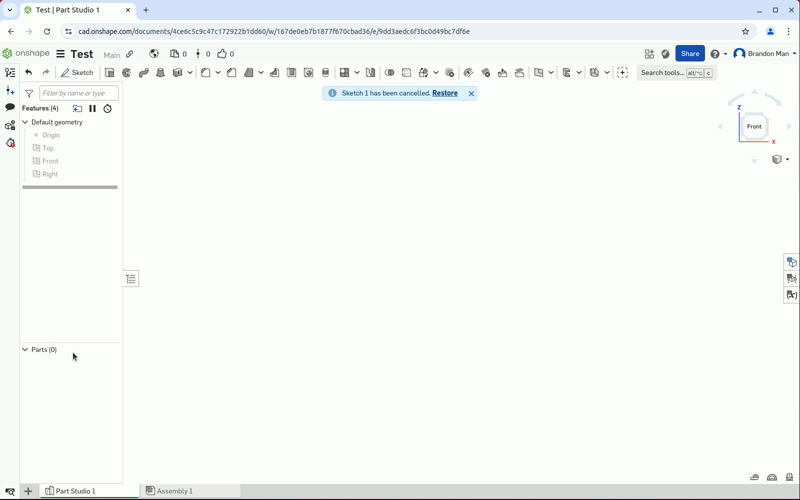
key(shift+s)
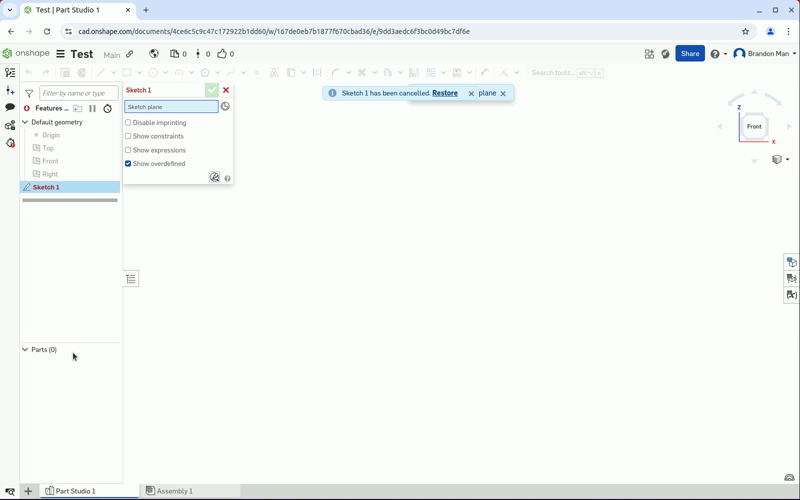
mouse_move(73, 163)
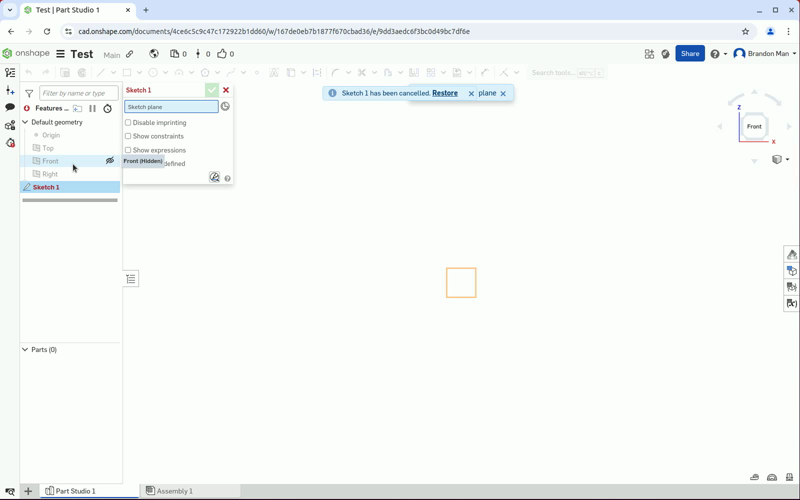
click(73, 163)
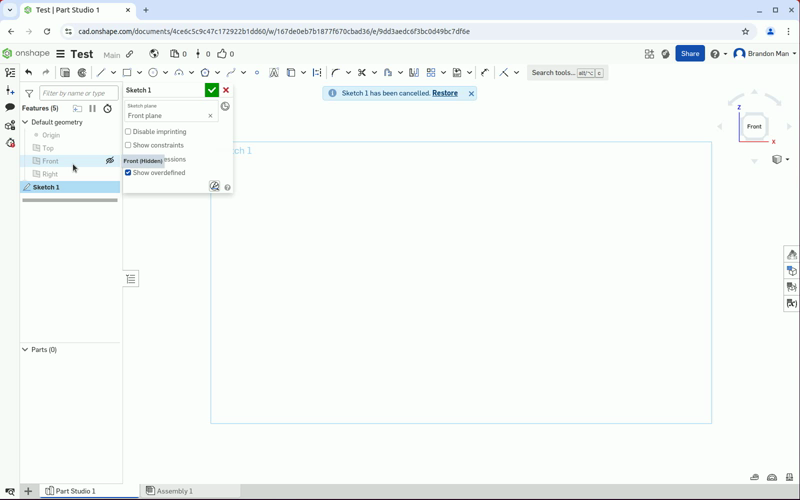
mouse_move(73, 352)
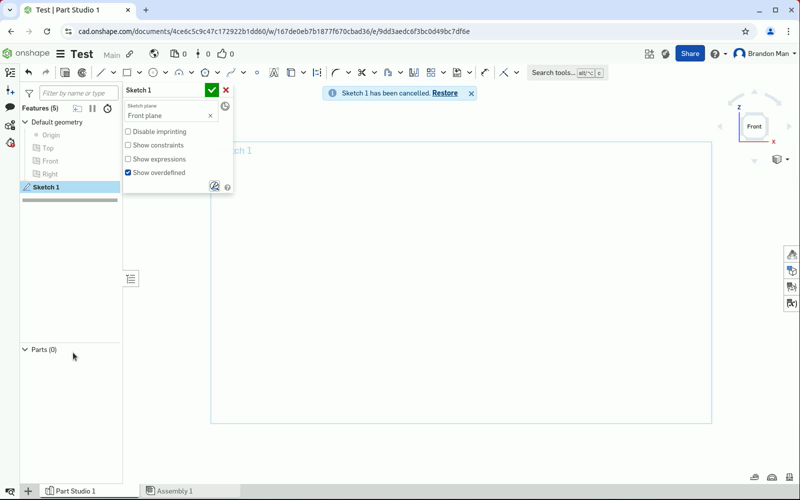
key(y)
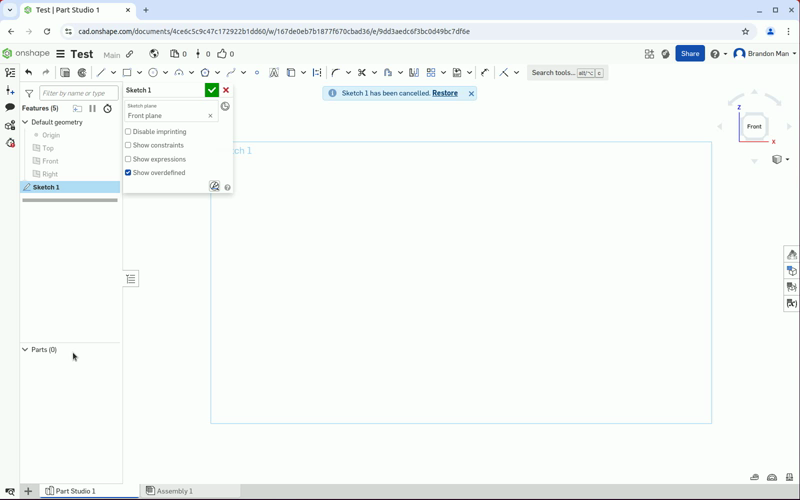
key(l)
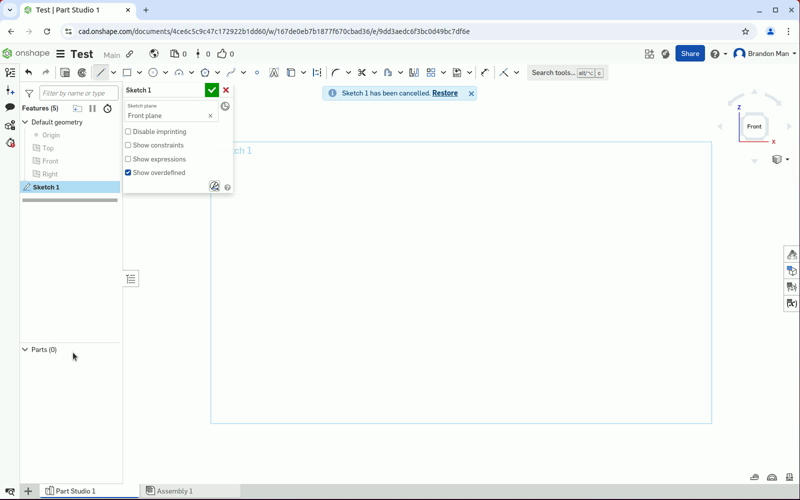
key_down(shift)
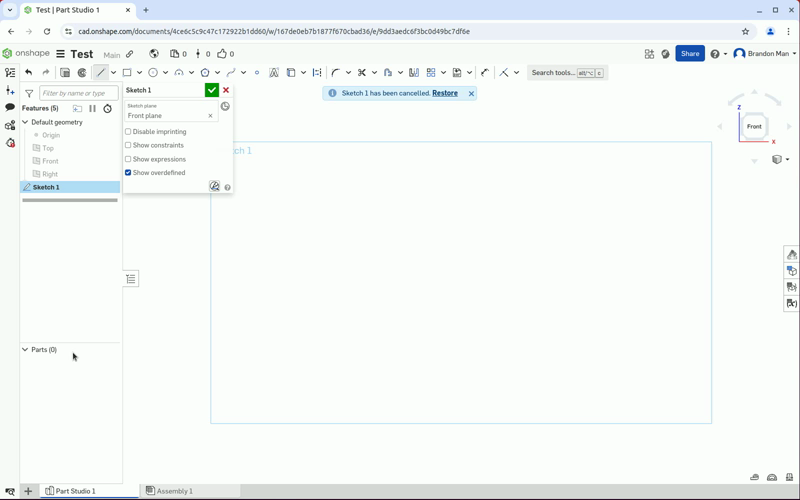
mouse_move(348, 282)
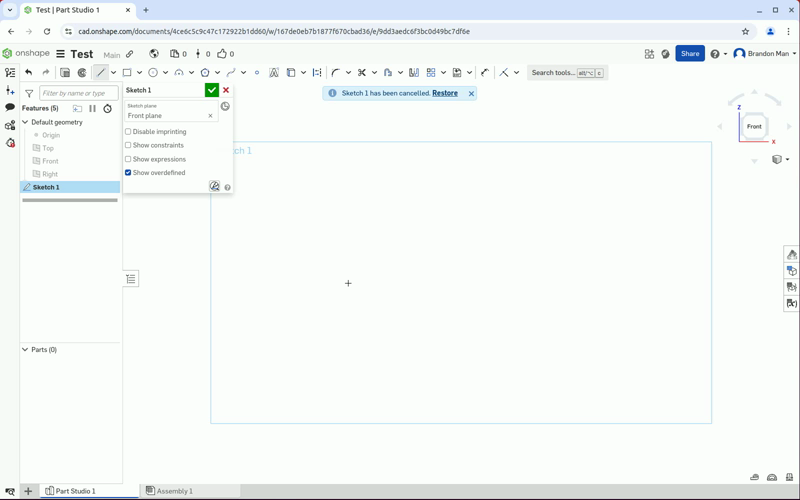
click(348, 282)
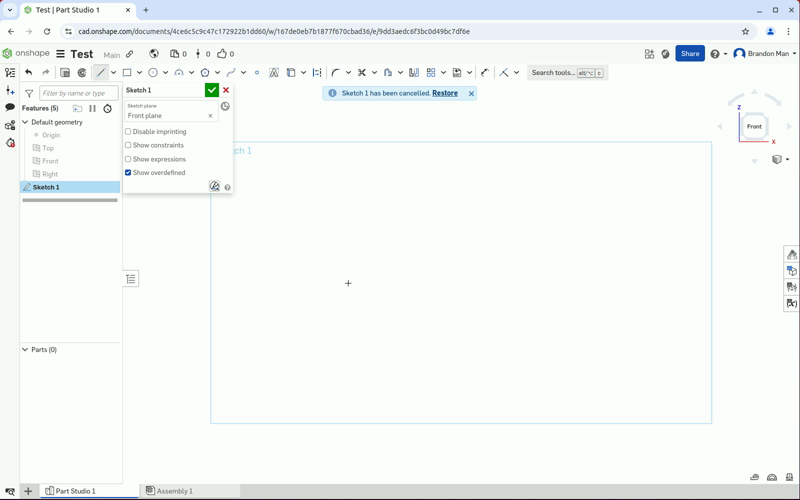
key_up(shift)
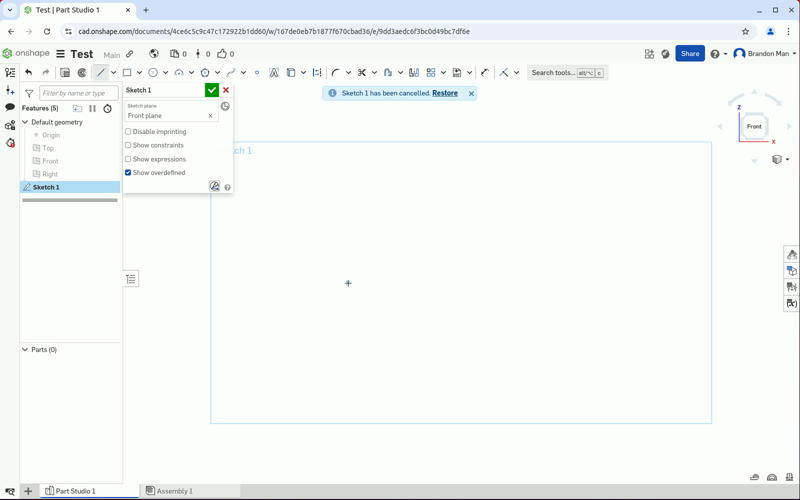
key_down(shift)
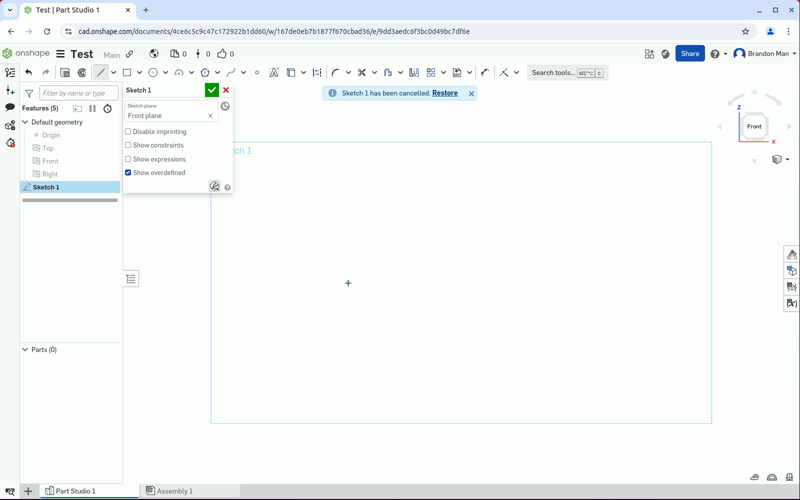
mouse_move(378, 282)
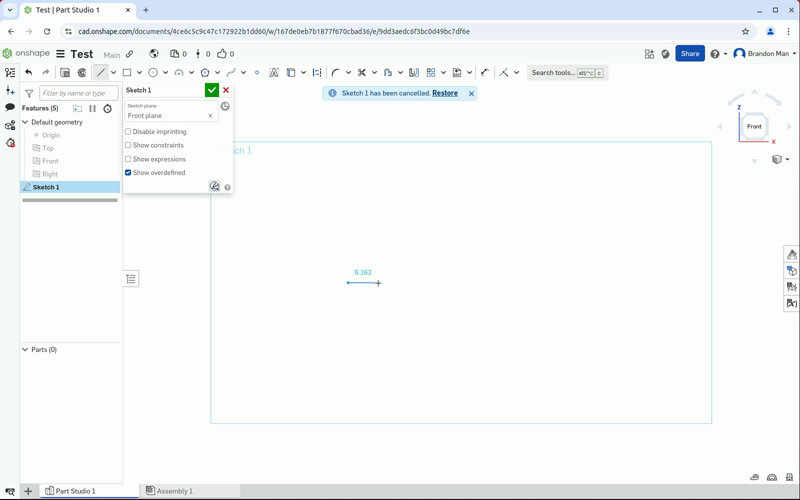
mouse_move(397, 282)
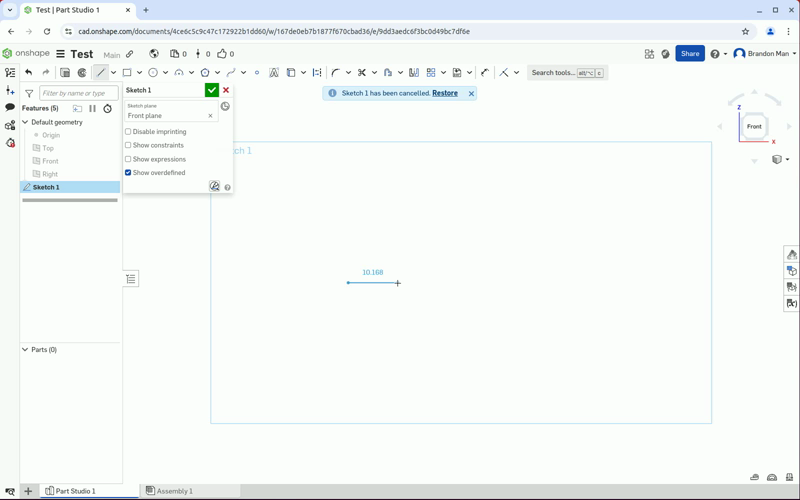
click(397, 282)
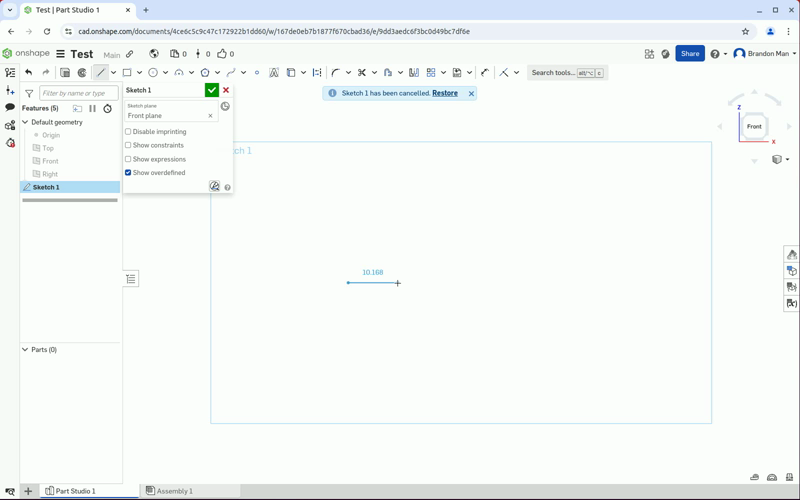
key_up(shift)
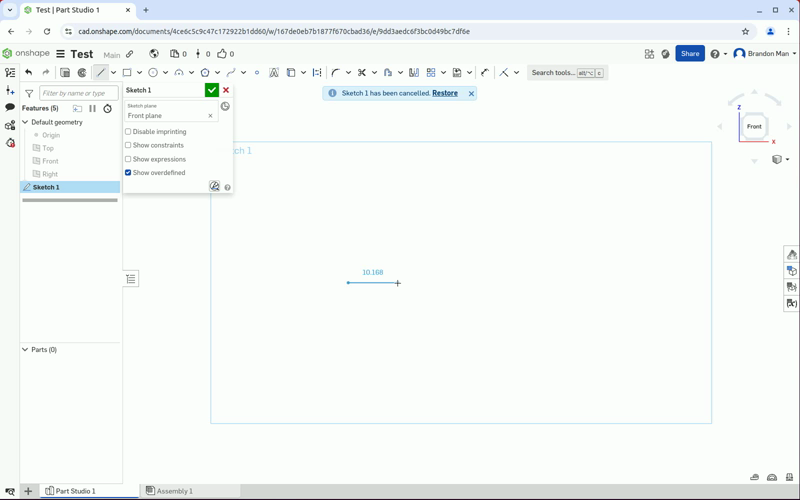
key_down(shift)
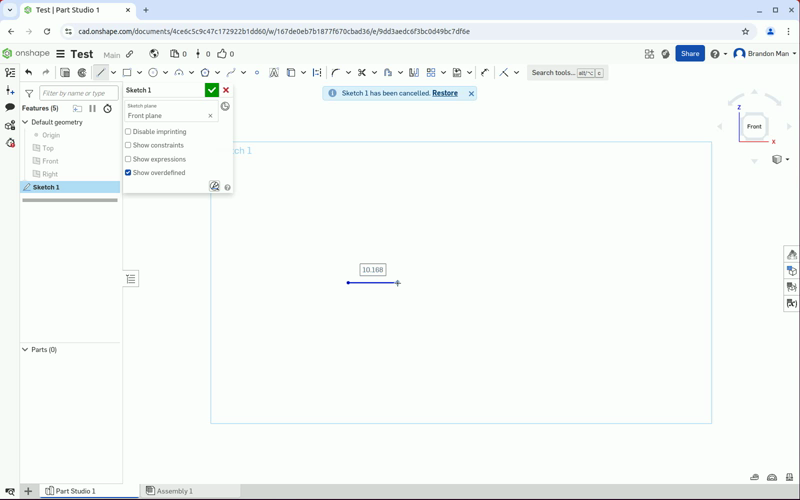
mouse_move(427, 282)
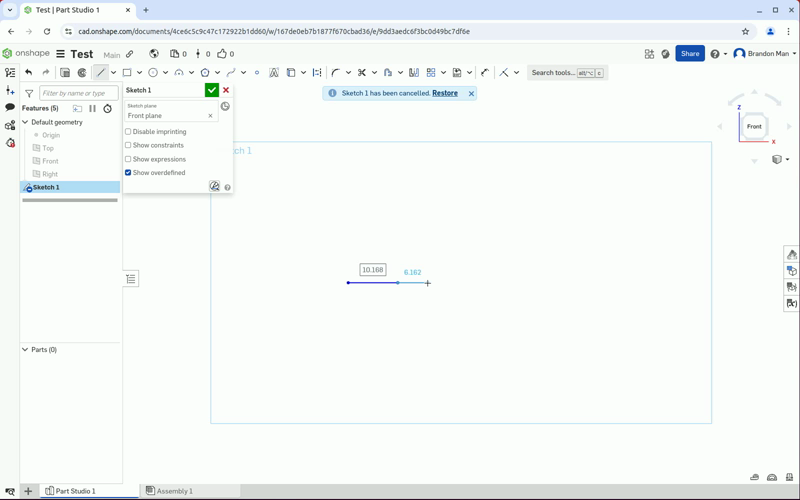
mouse_move(428, 282)
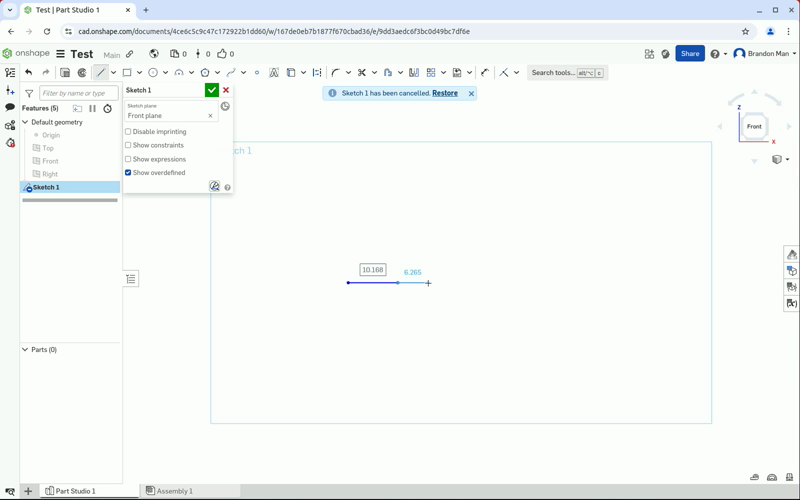
click(428, 282)
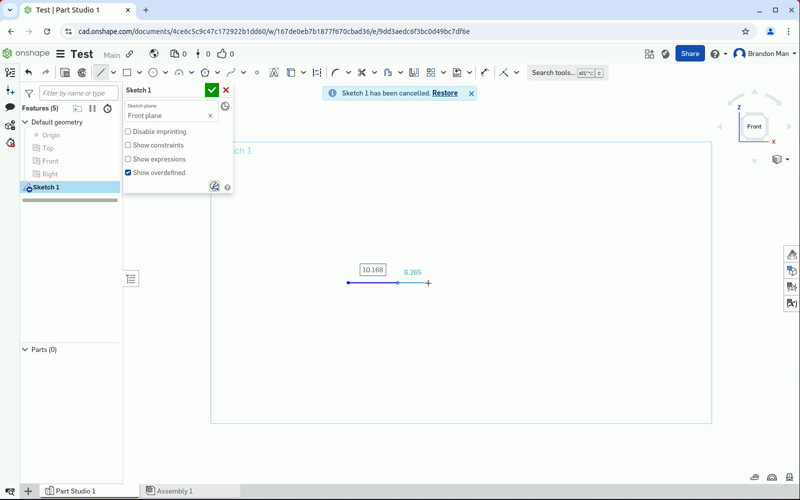
key_up(shift)
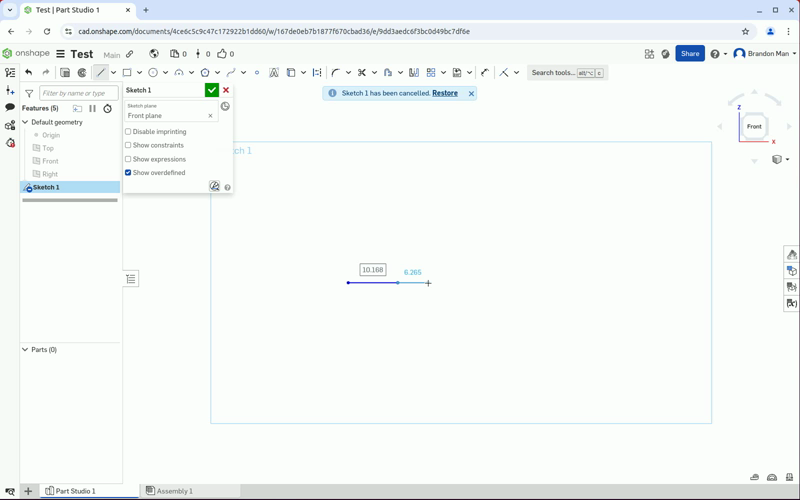
key(esc)
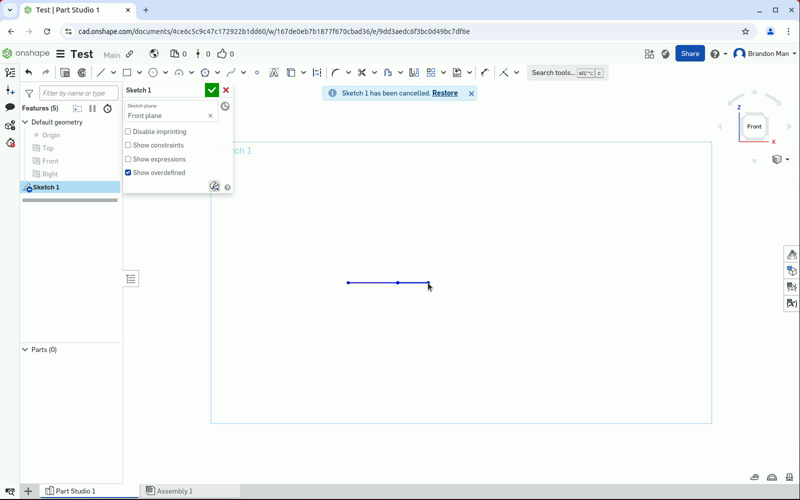
key(a)
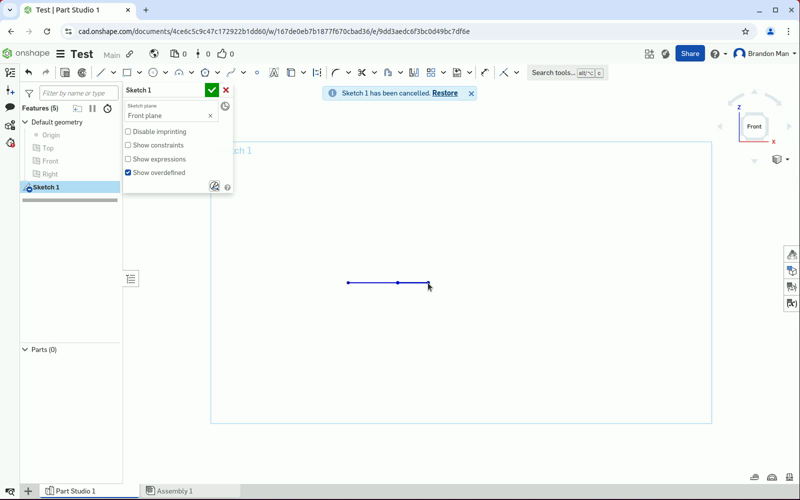
mouse_move(428, 282)
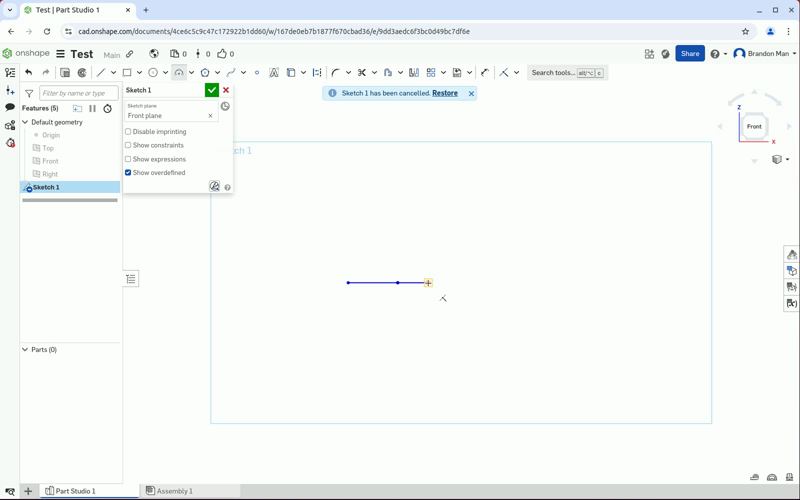
click(428, 282)
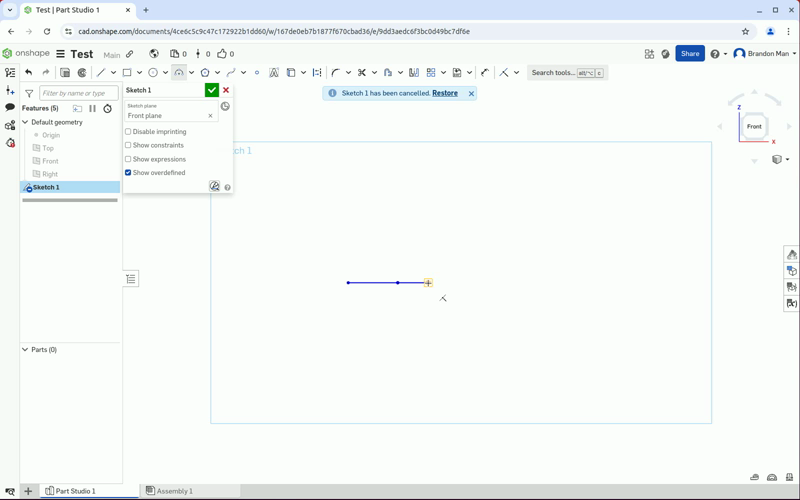
key_down(shift)
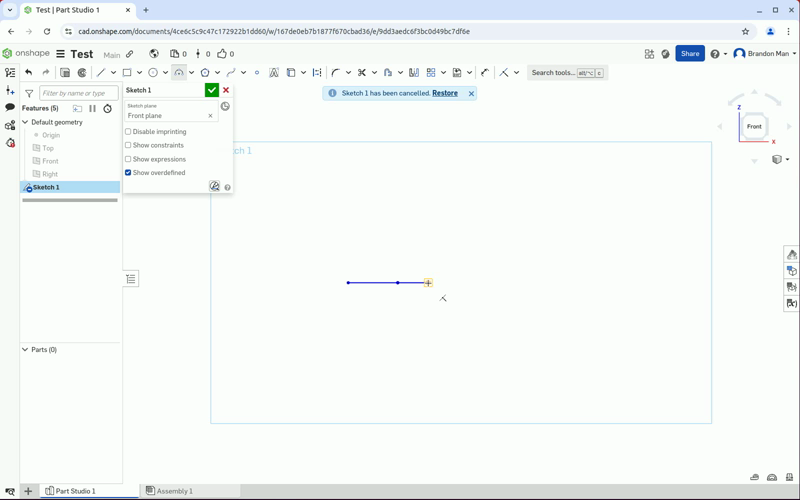
mouse_move(492, 282)
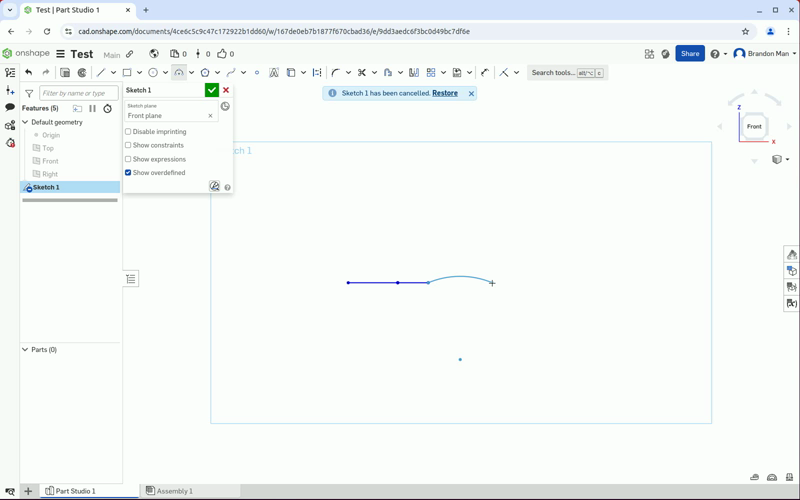
click(492, 282)
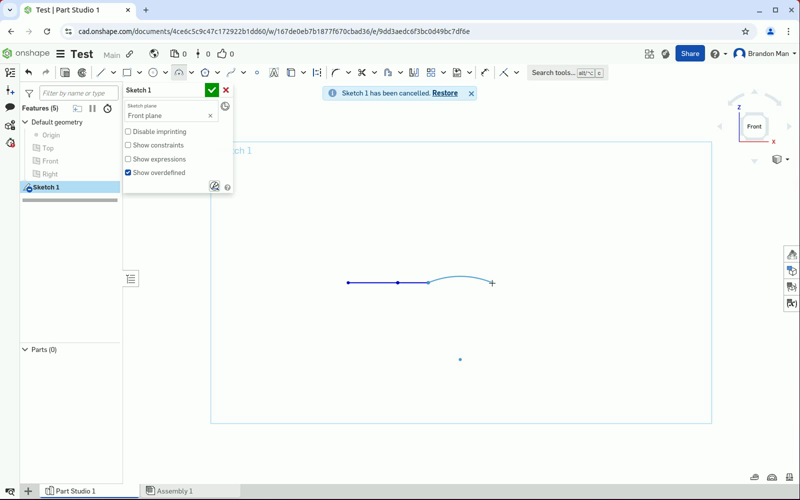
mouse_move(460, 251)
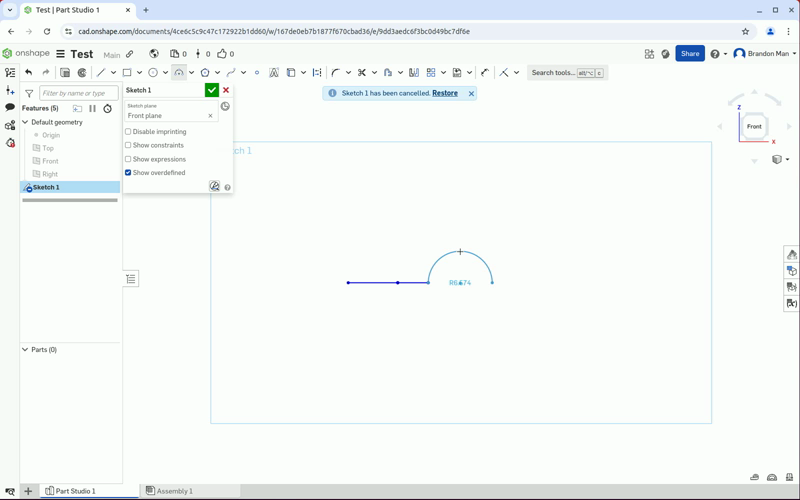
click(460, 251)
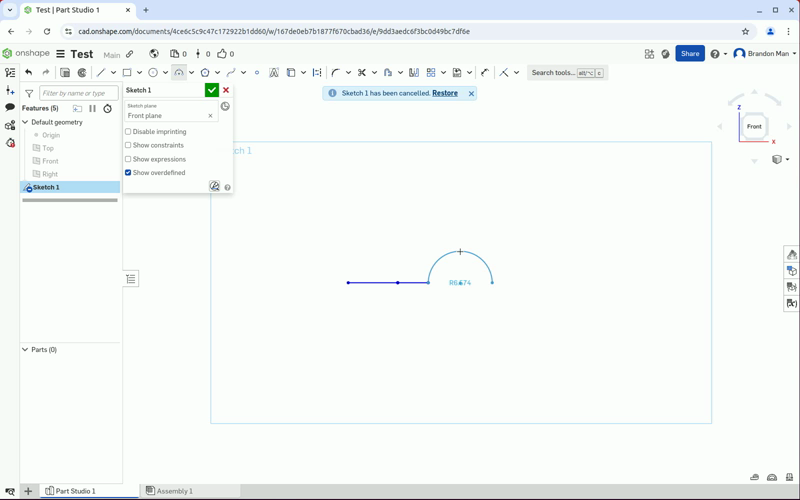
key_up(shift)
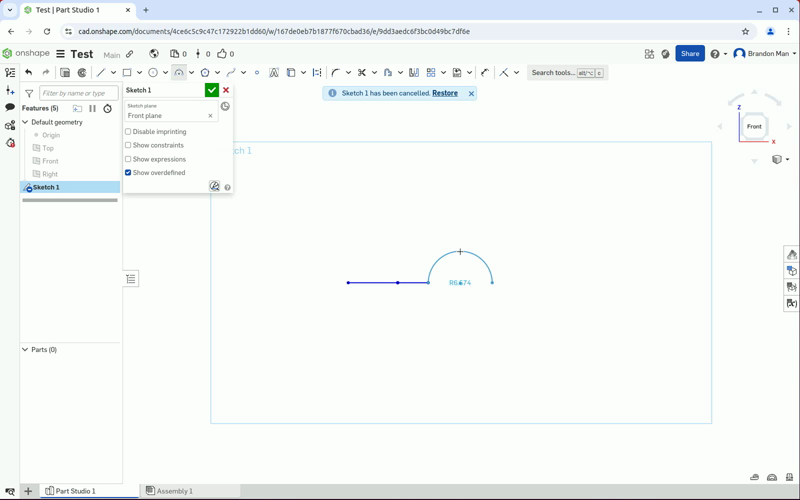
key(esc)
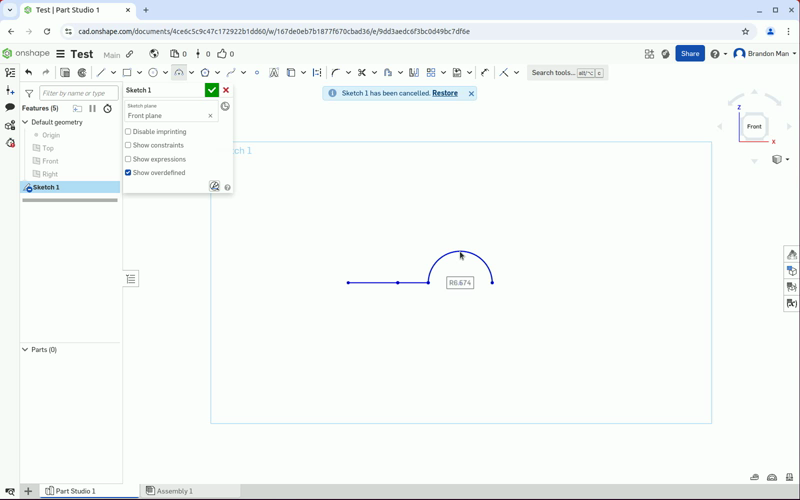
key(l)
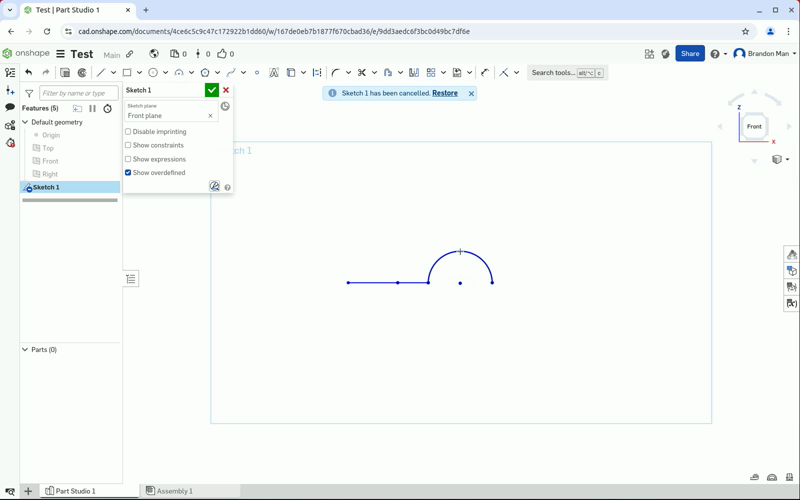
mouse_move(492, 282)
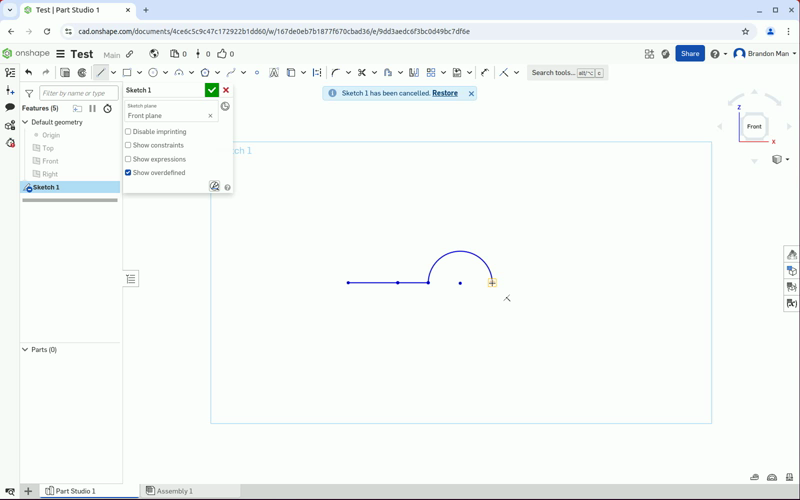
click(492, 282)
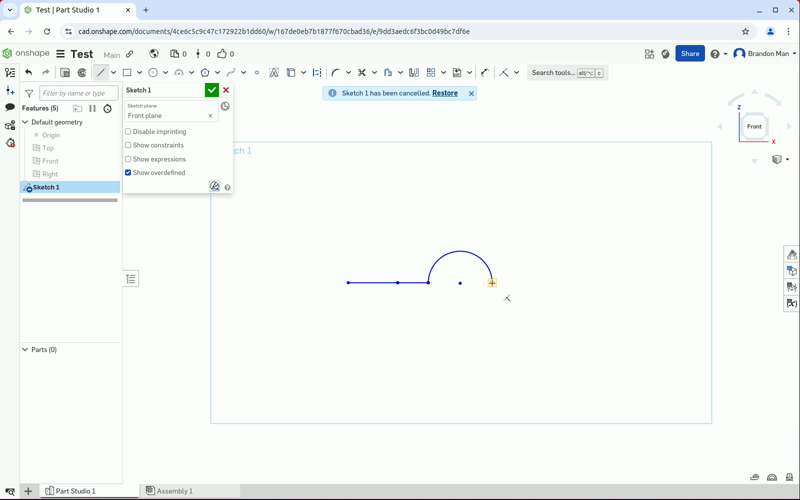
key_down(shift)
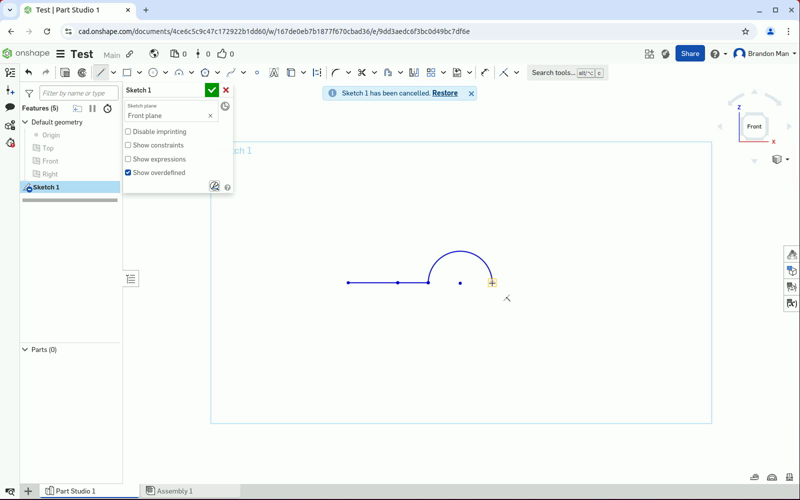
mouse_move(522, 282)
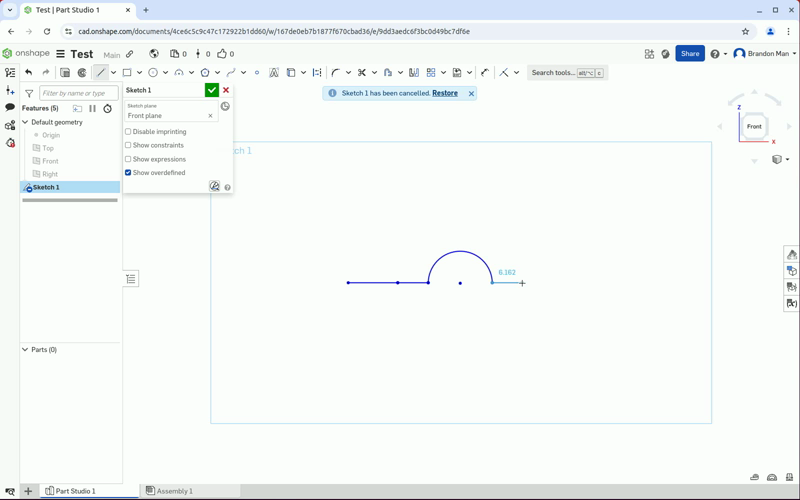
mouse_move(522, 282)
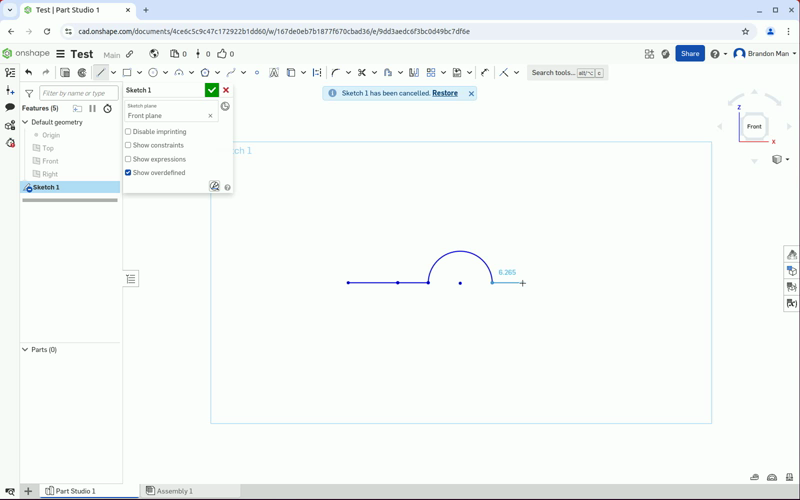
click(522, 282)
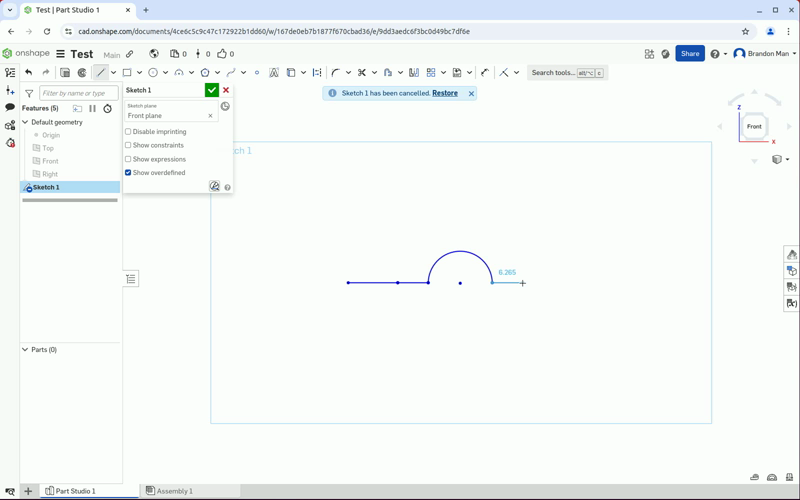
key_up(shift)
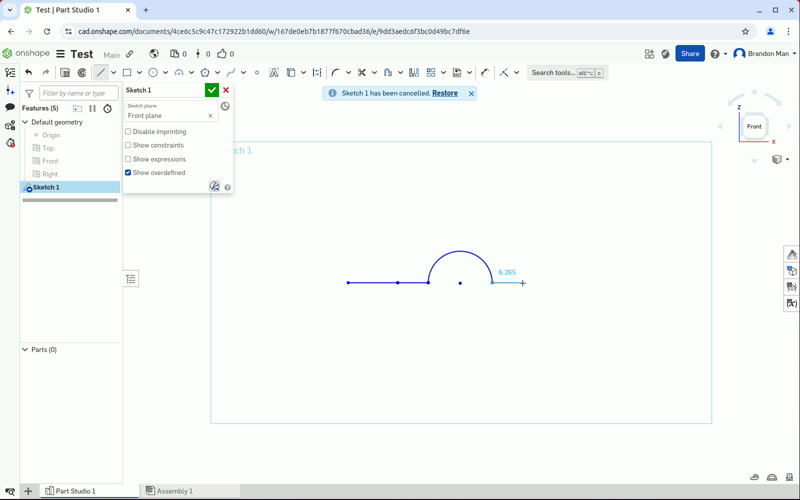
key_down(shift)
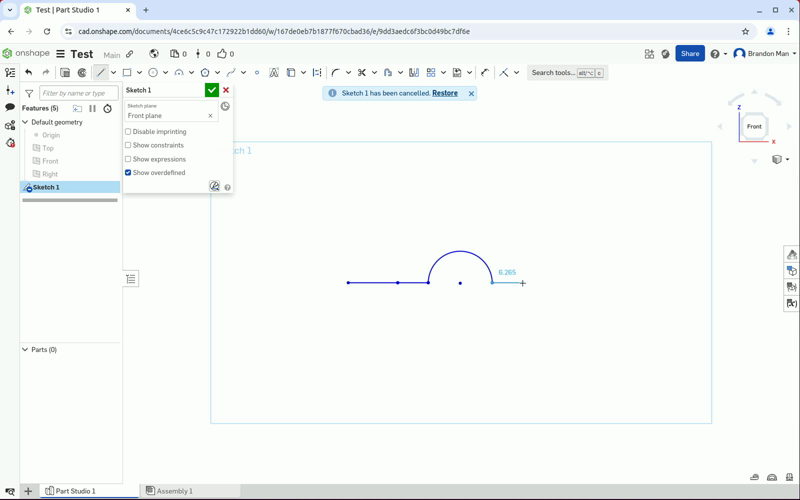
mouse_move(552, 282)
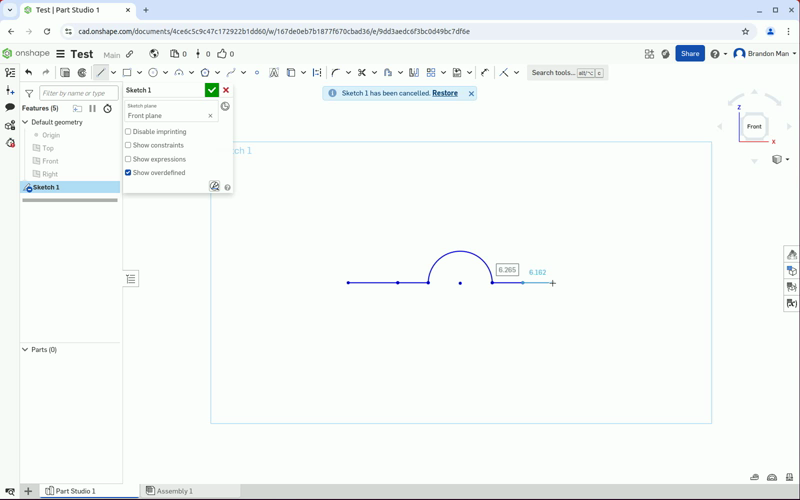
mouse_move(572, 282)
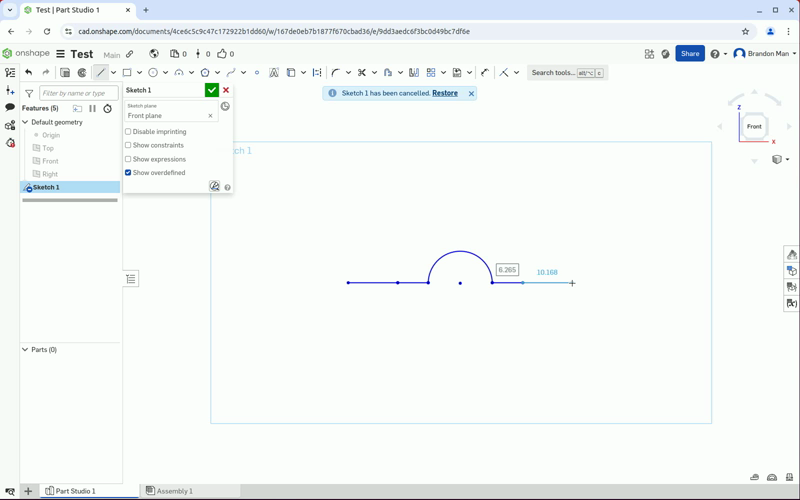
click(572, 282)
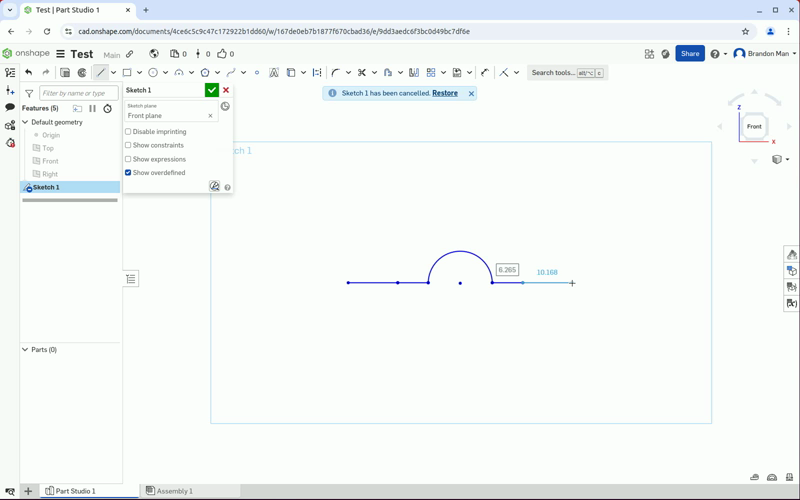
key_up(shift)
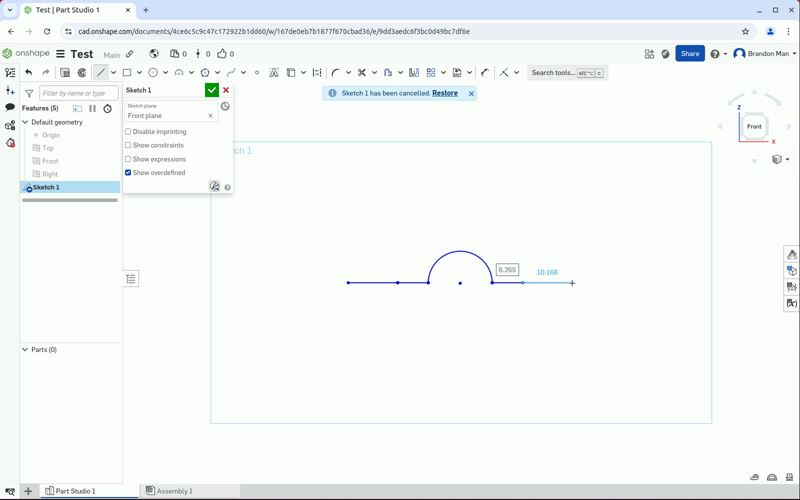
key_down(shift)
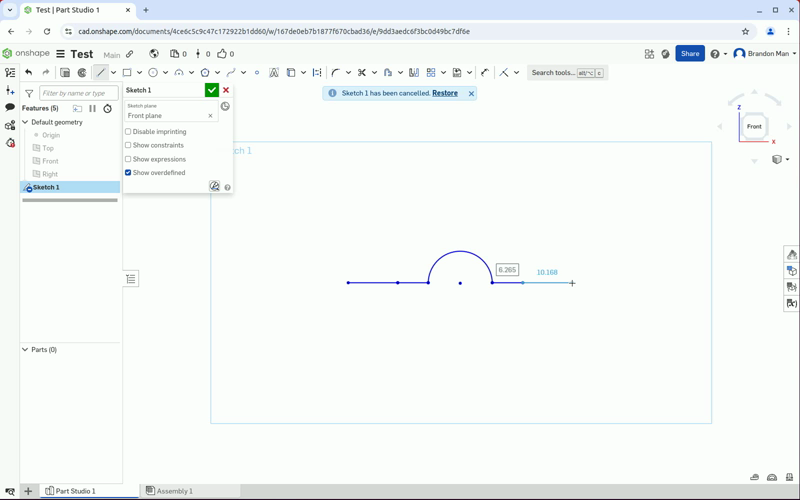
mouse_move(589, 282)
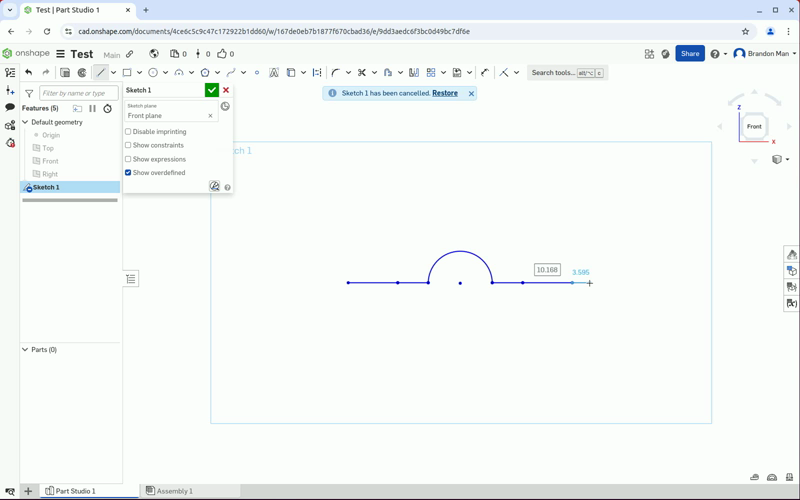
mouse_move(572, 259)
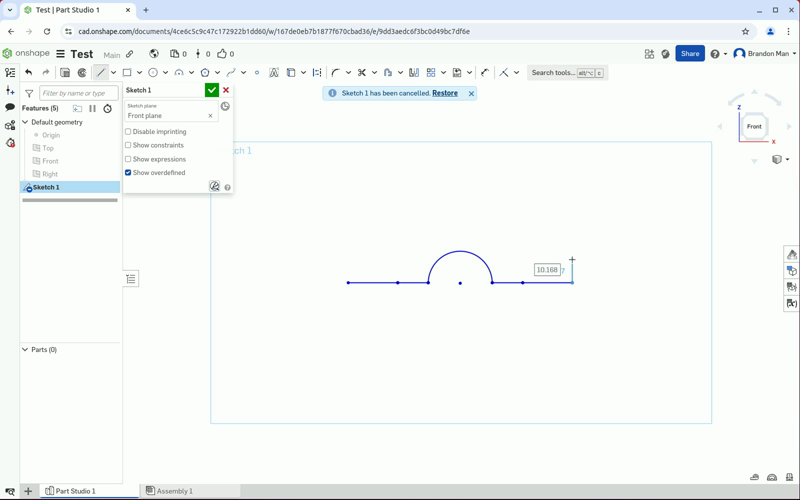
click(572, 259)
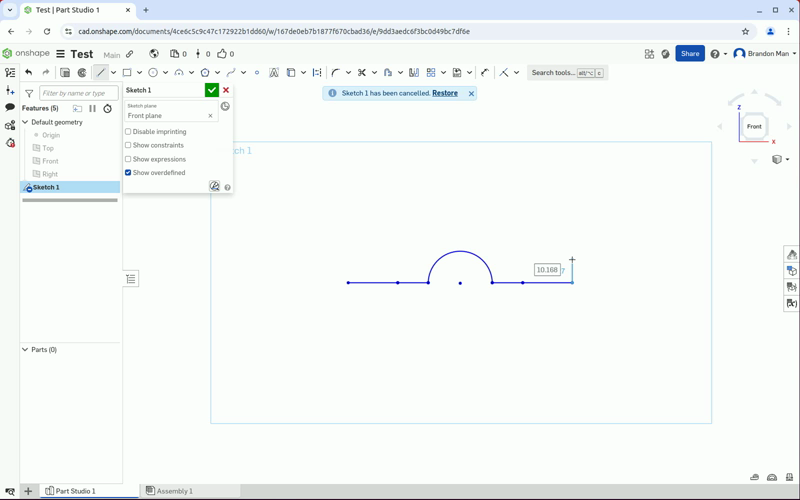
key_up(shift)
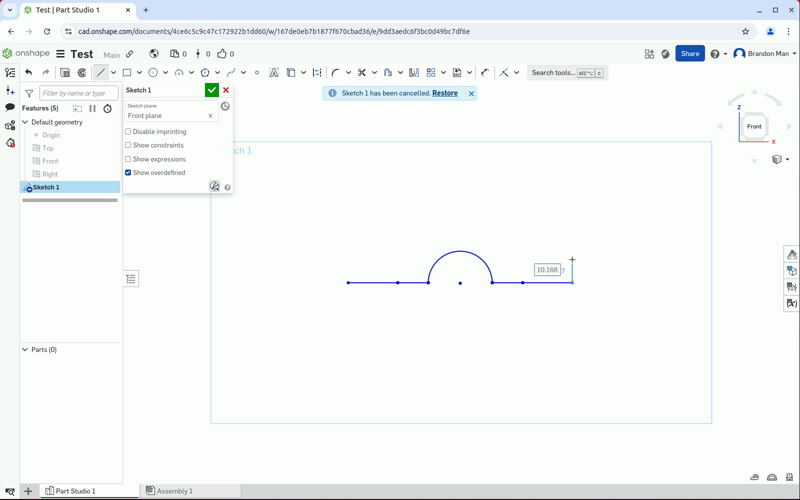
key_down(shift)
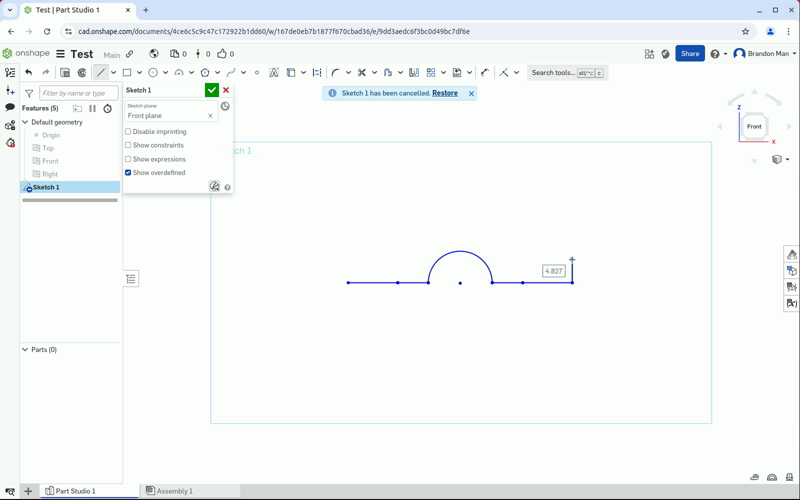
mouse_move(589, 259)
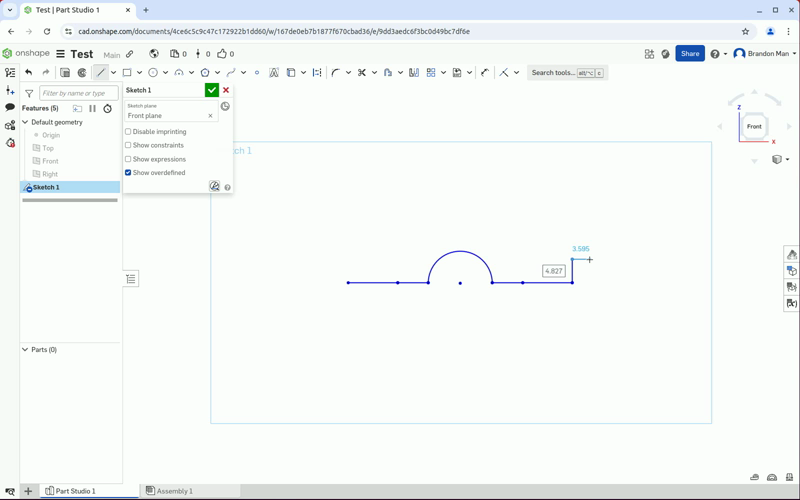
mouse_move(517, 259)
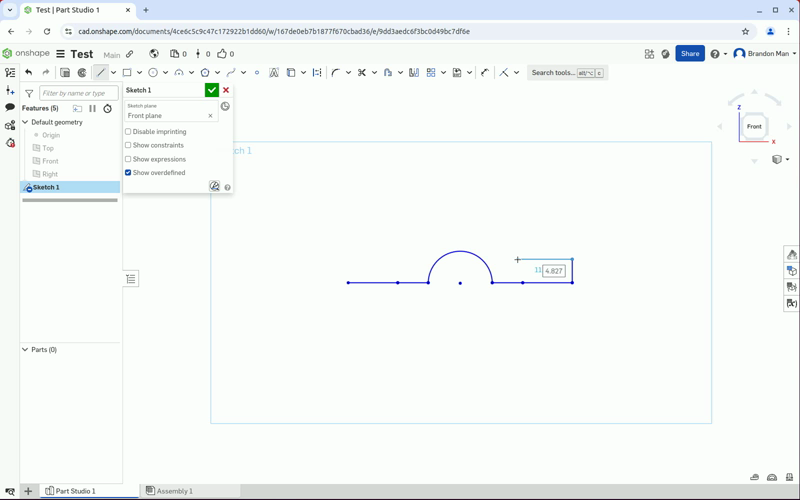
click(517, 259)
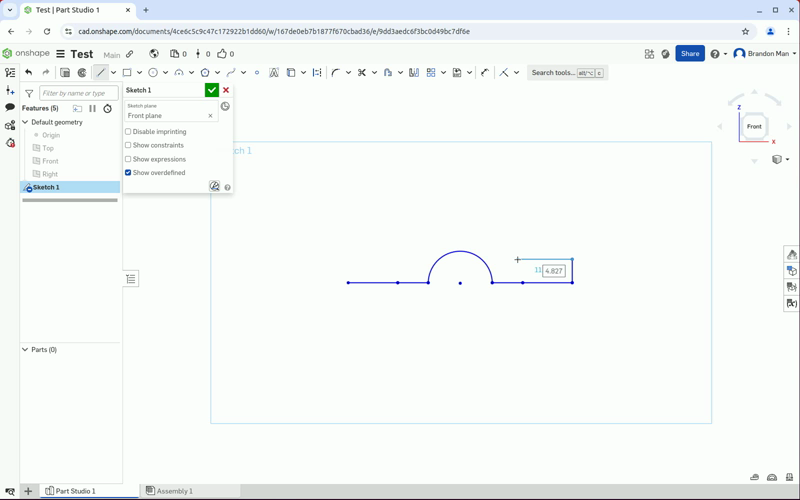
key_up(shift)
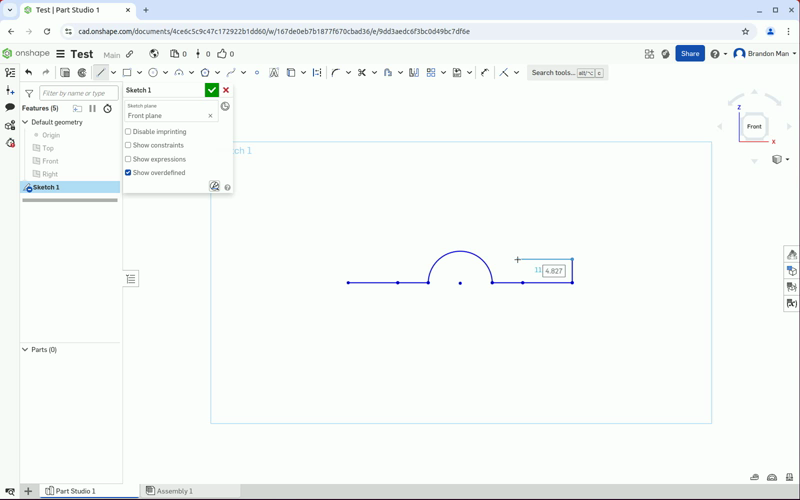
key(esc)
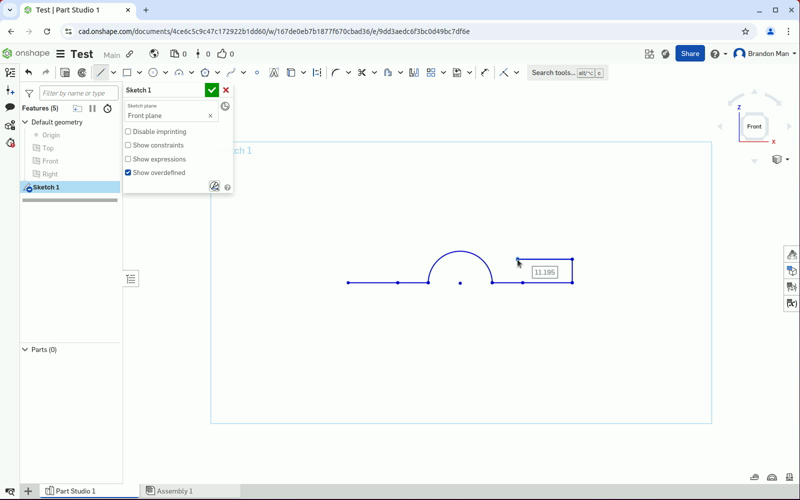
key(a)
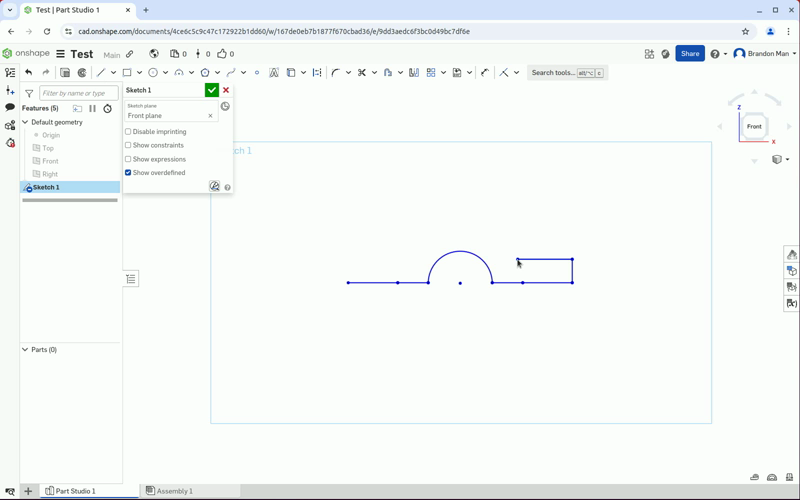
mouse_move(517, 259)
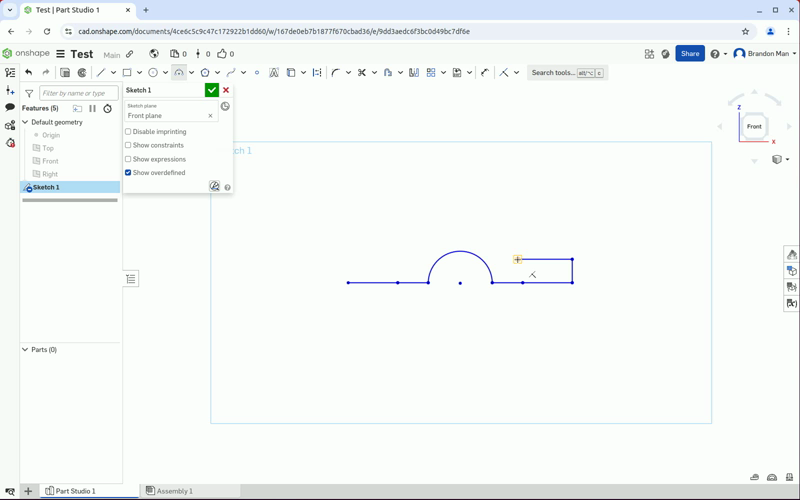
click(517, 259)
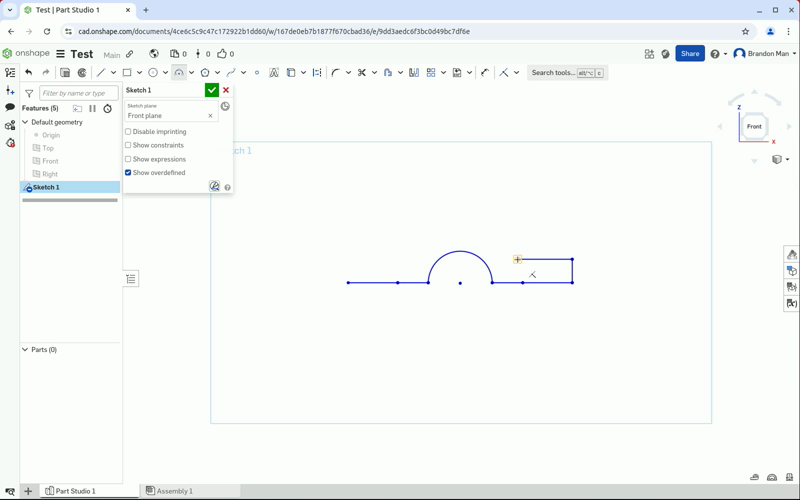
key_down(shift)
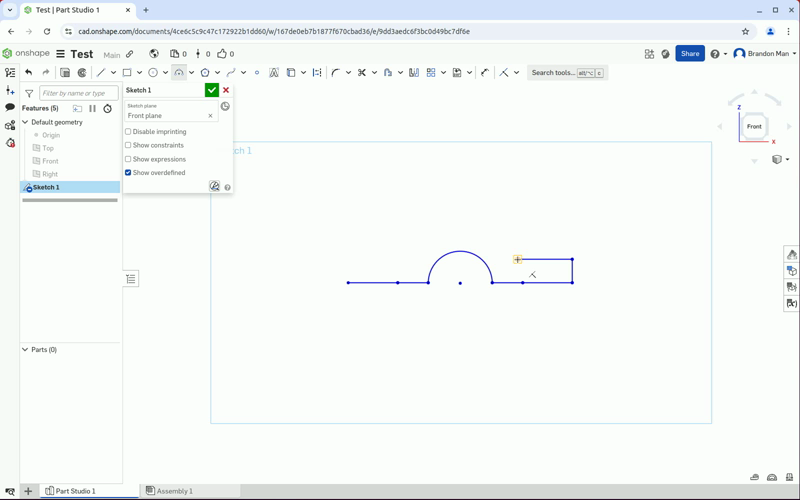
mouse_move(402, 259)
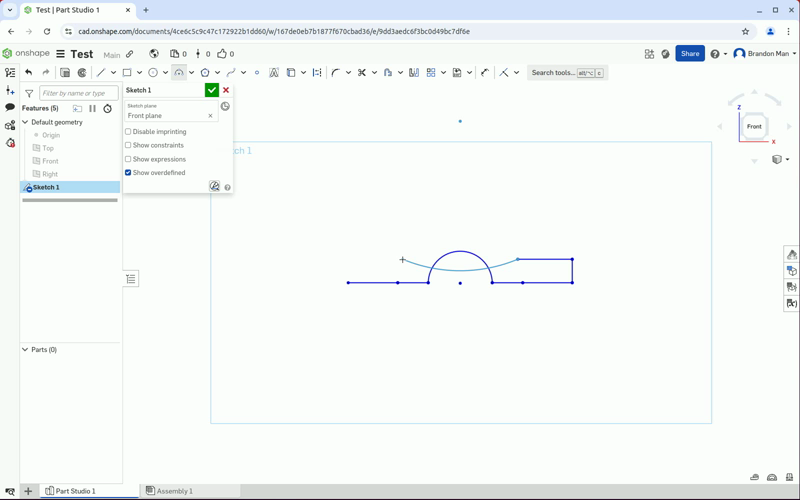
click(402, 259)
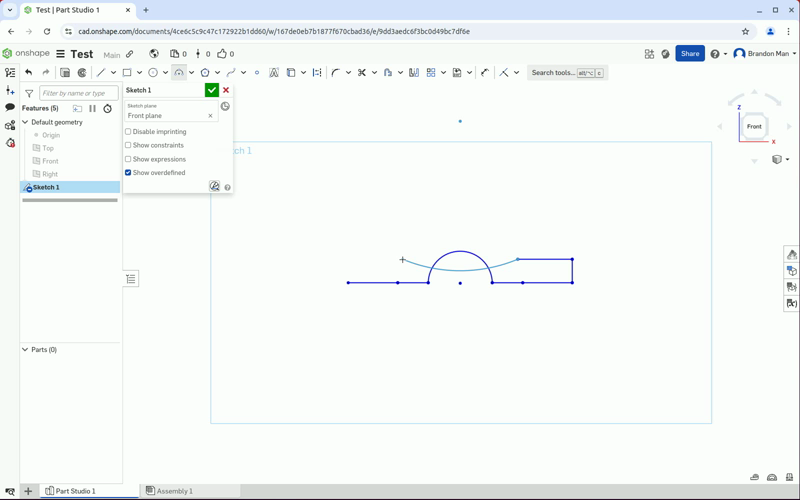
mouse_move(460, 220)
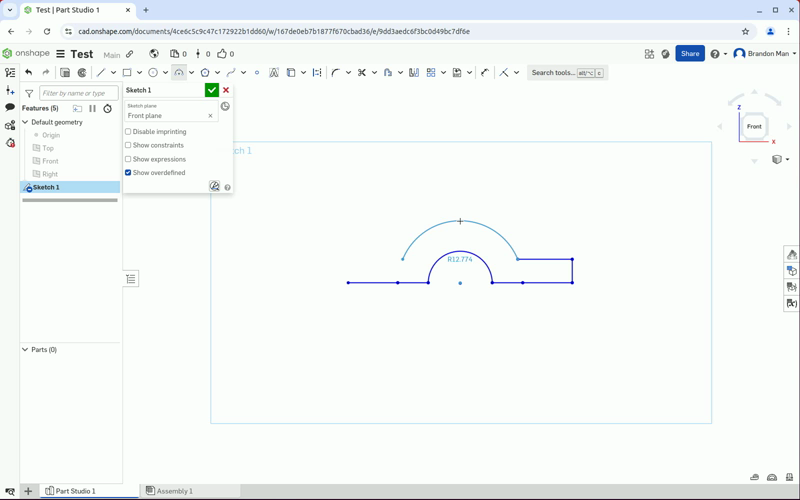
click(460, 220)
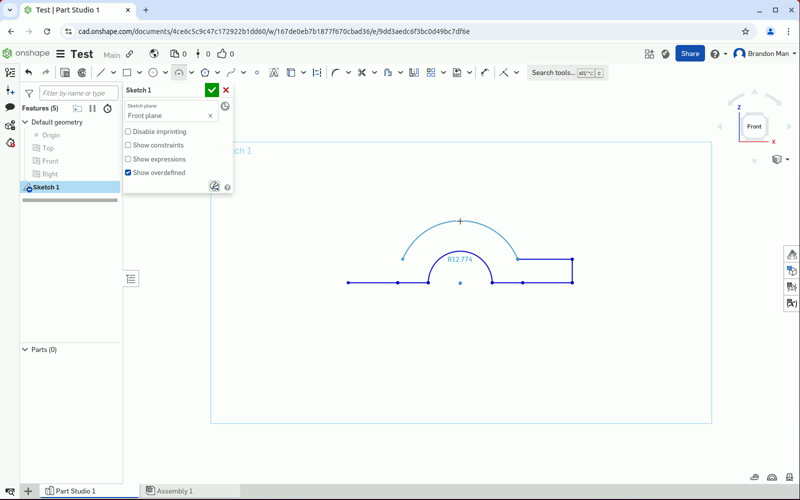
key_up(shift)
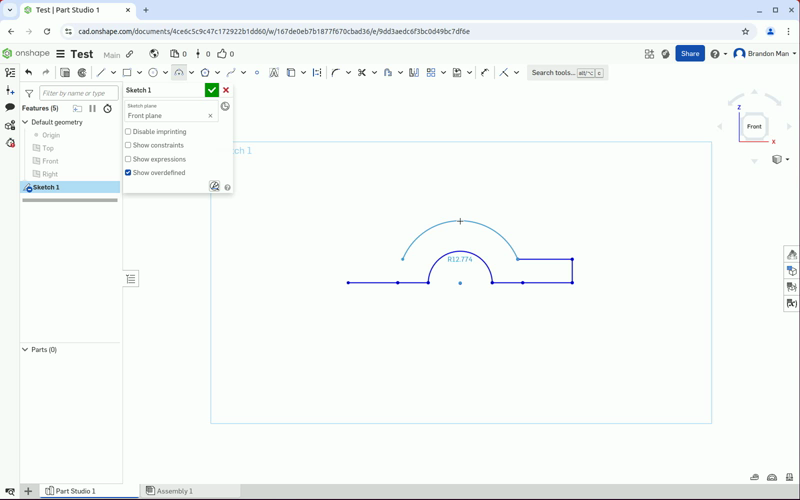
key(esc)
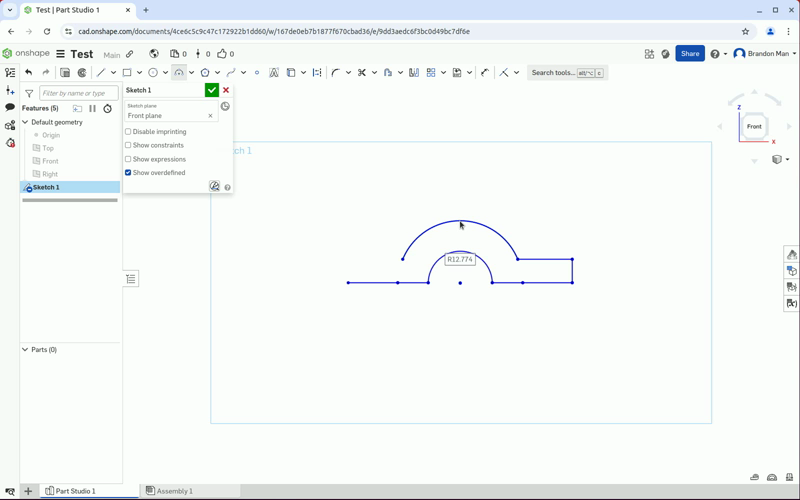
key(l)
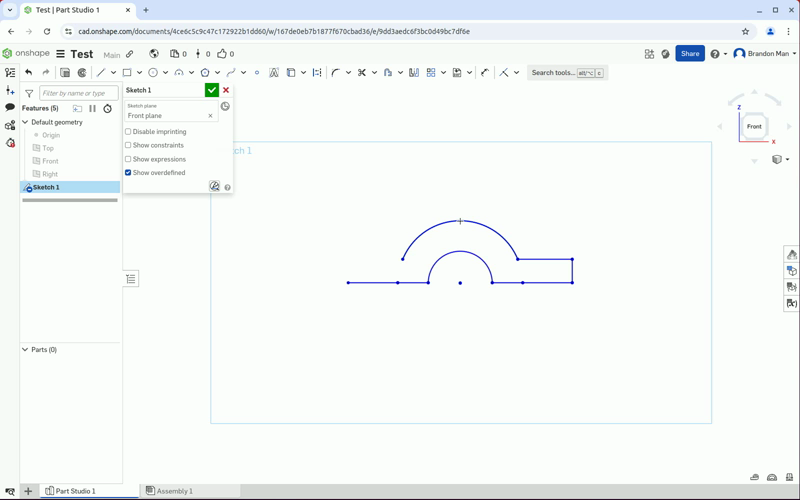
mouse_move(402, 259)
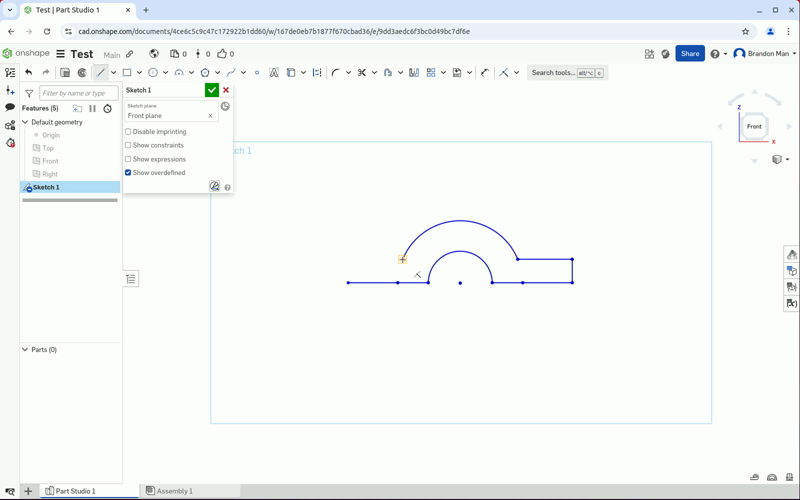
click(402, 259)
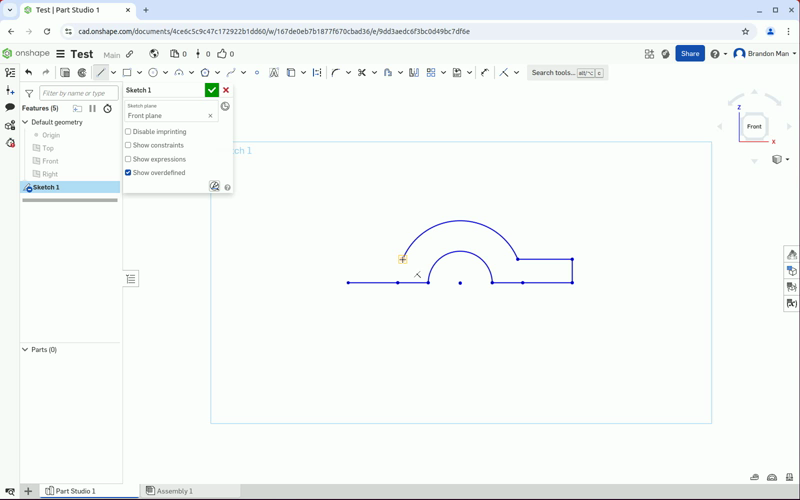
key_down(shift)
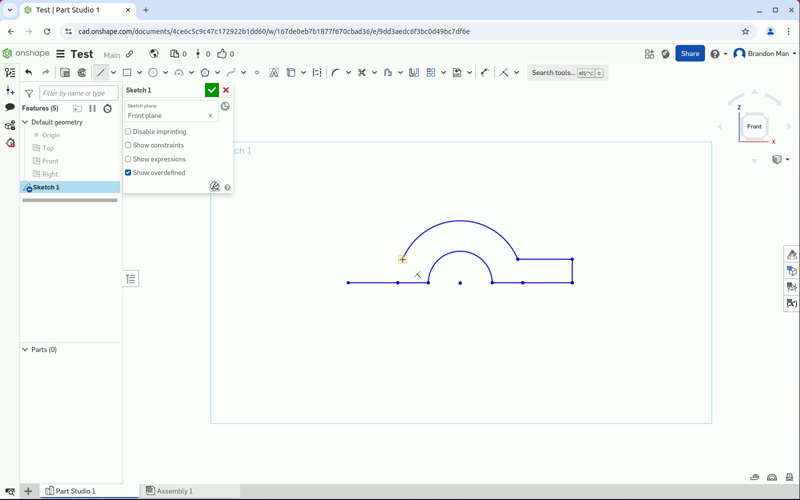
mouse_move(432, 259)
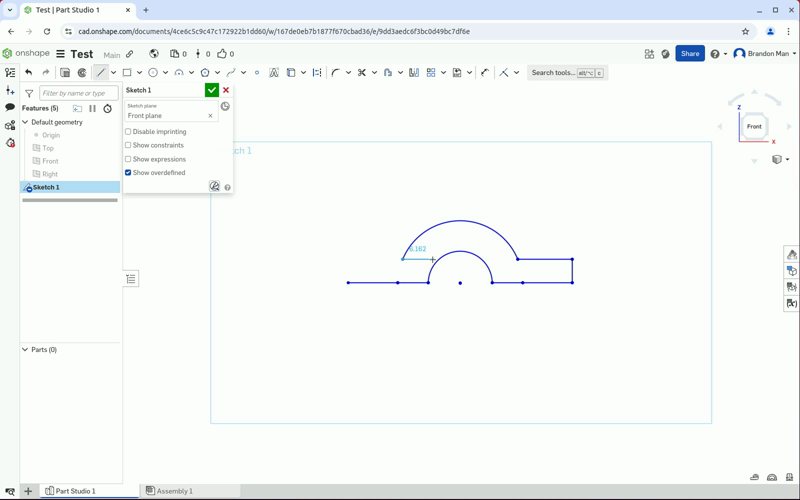
mouse_move(348, 259)
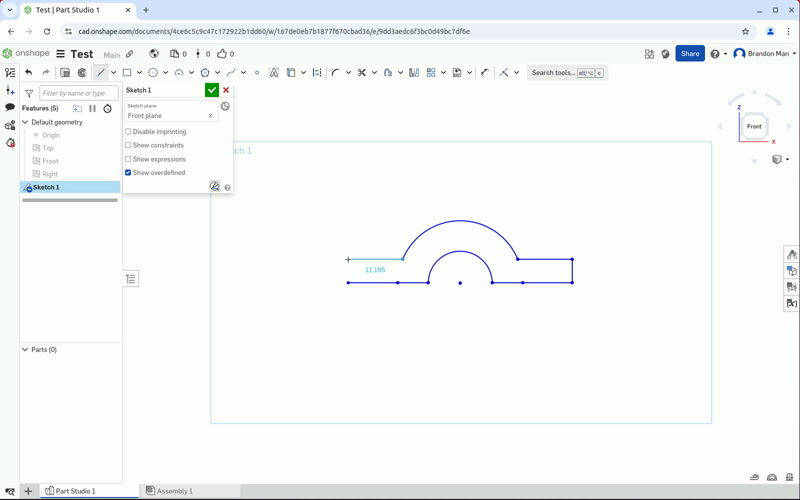
click(348, 259)
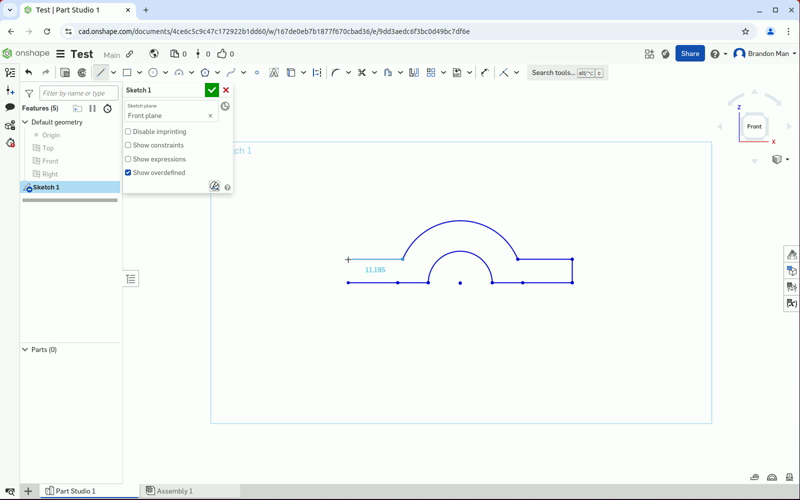
key_up(shift)
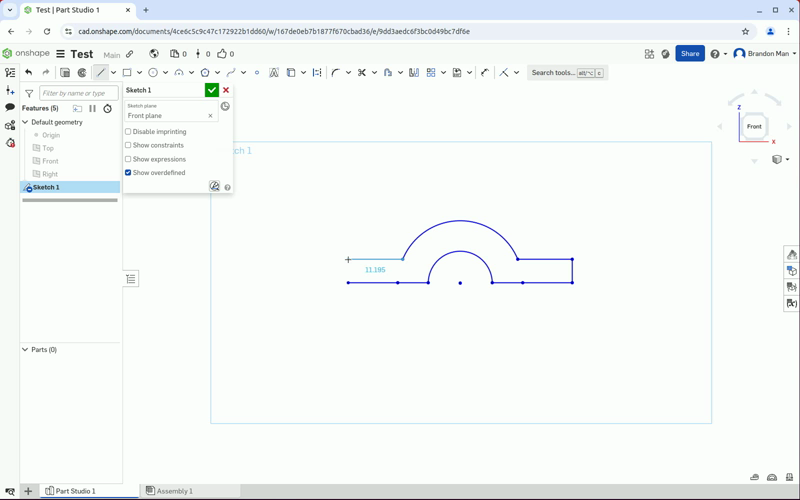
mouse_move(378, 259)
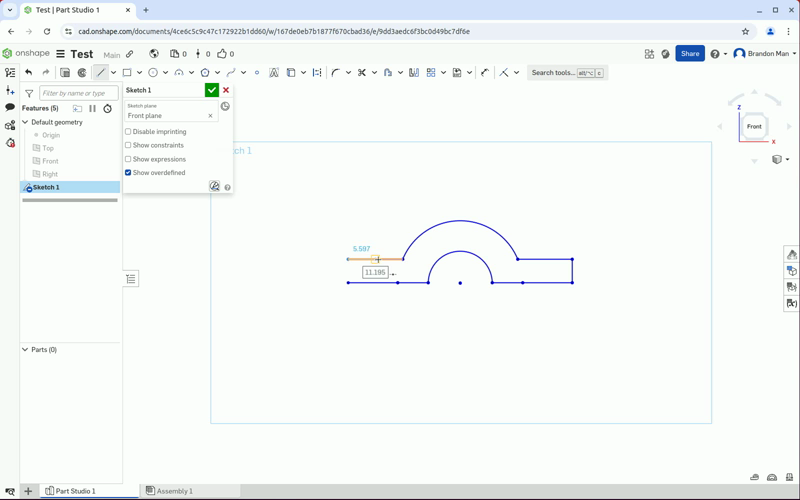
key_down(shift)
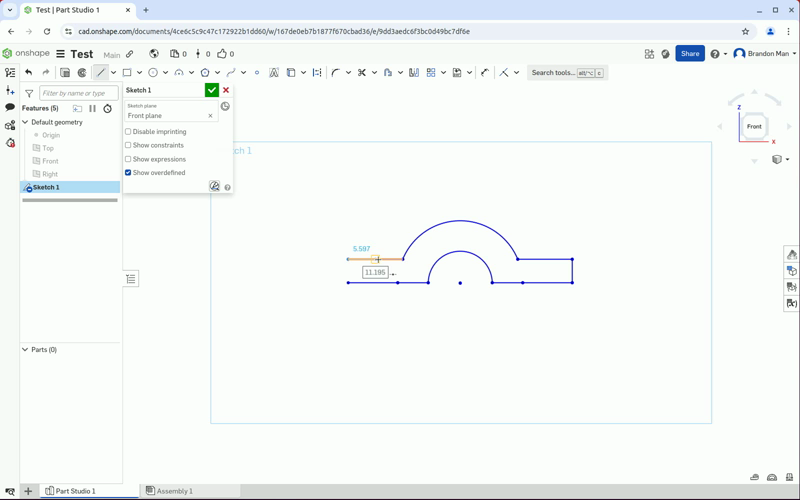
mouse_move(348, 282)
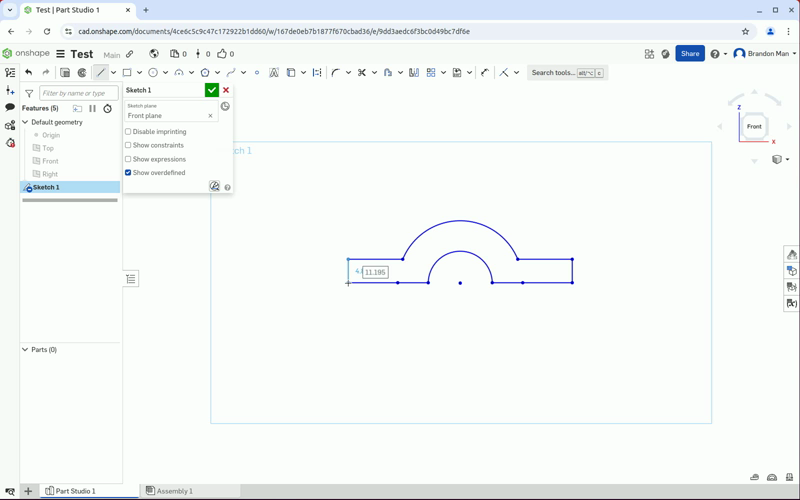
key_up(shift)
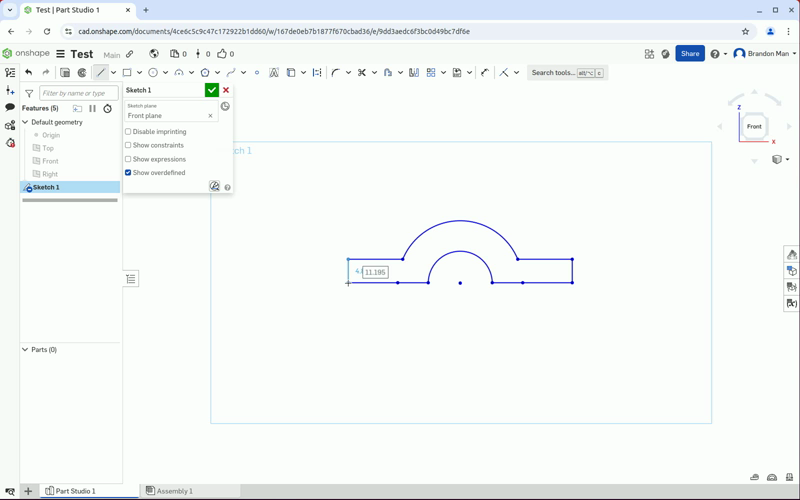
click(348, 282)
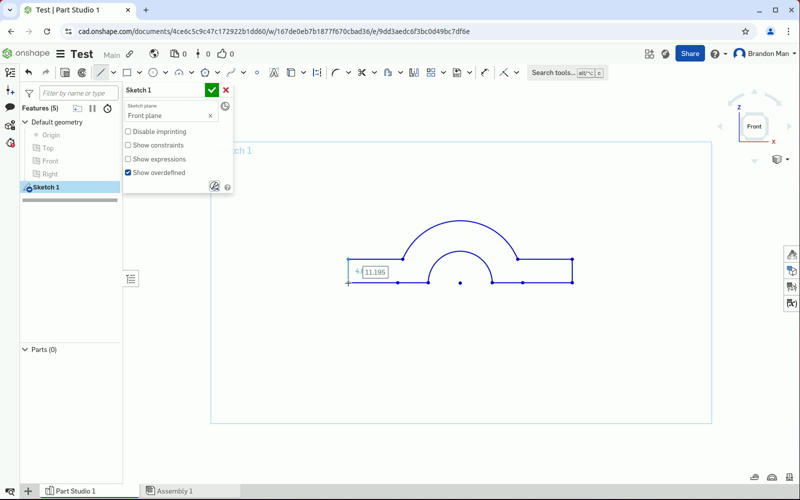
key(esc)
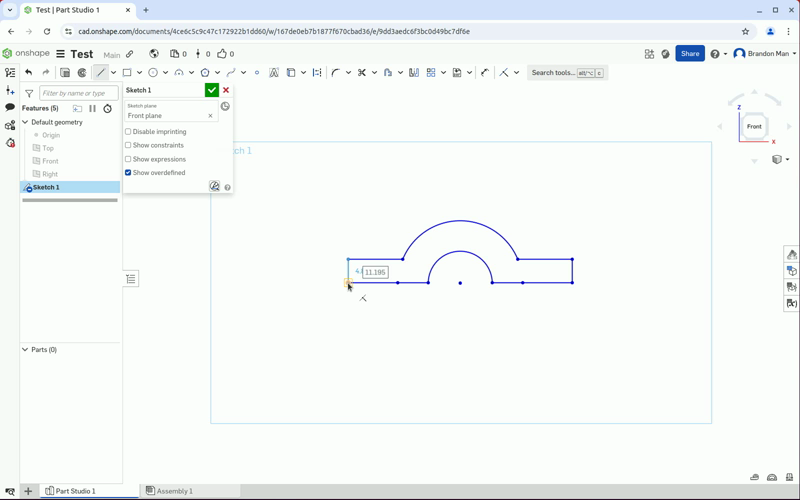
mouse_move(437, 251)
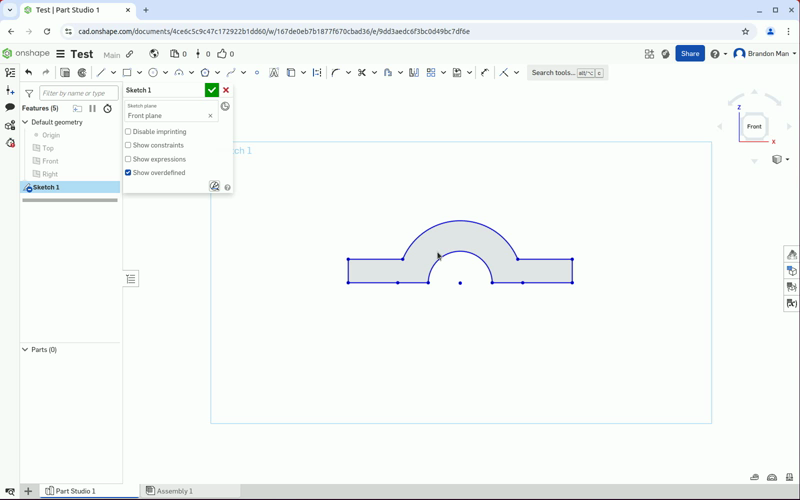
scroll(6)
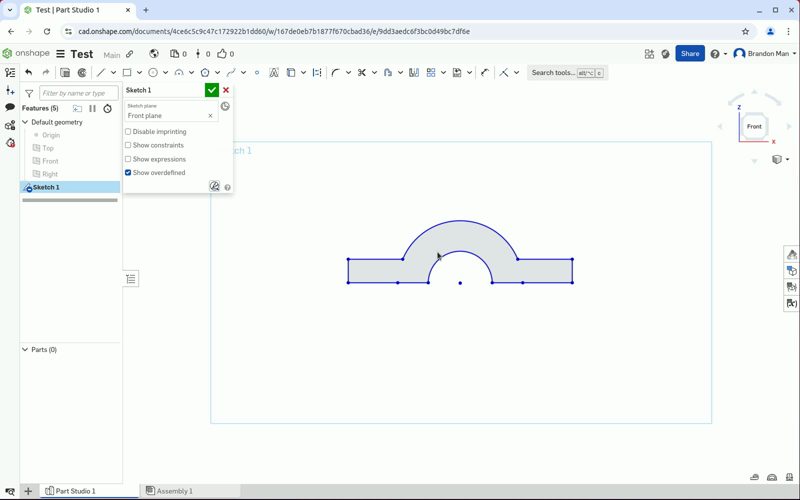
scroll(6)
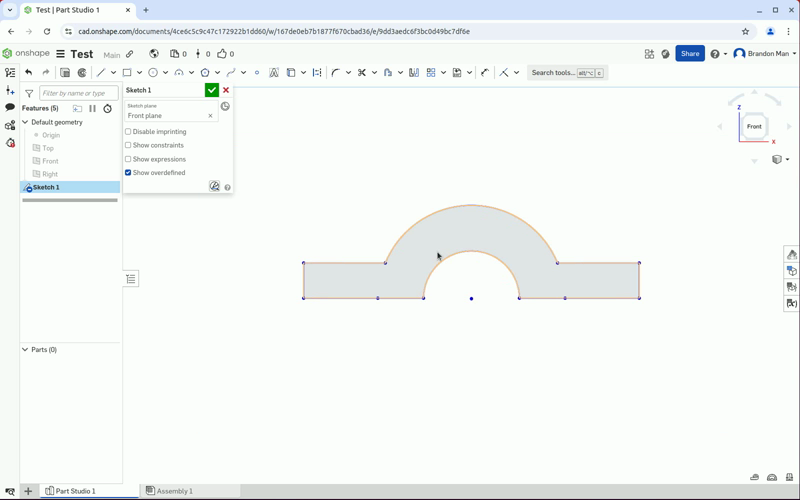
scroll(6)
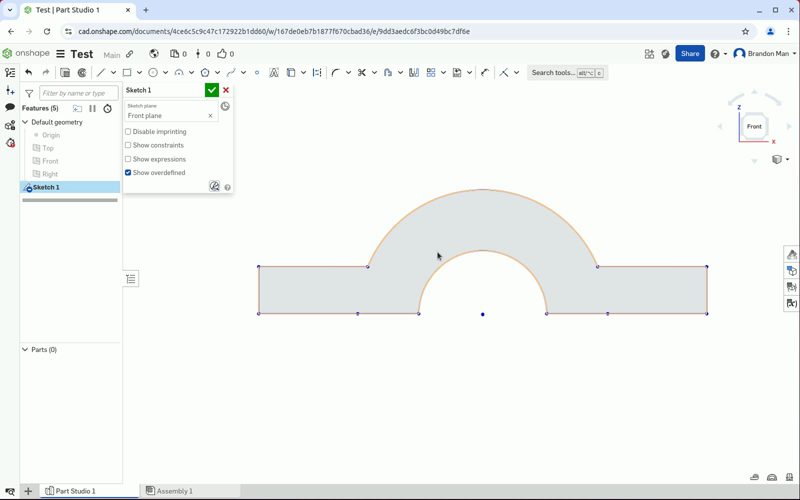
scroll(6)
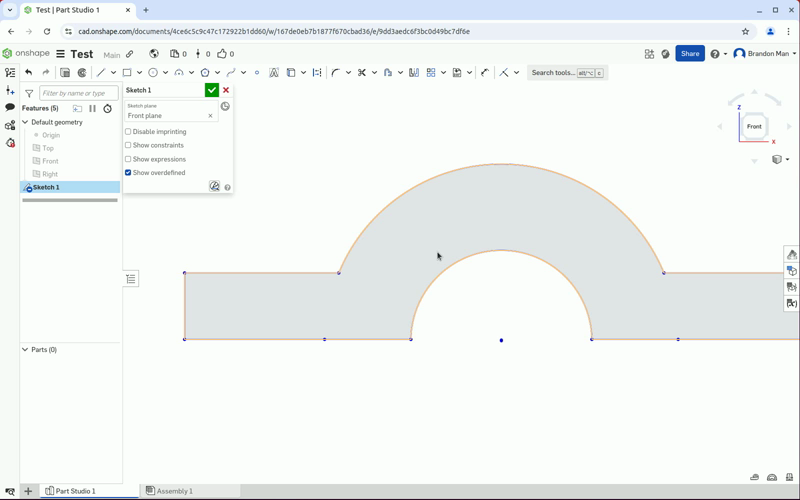
scroll(6)
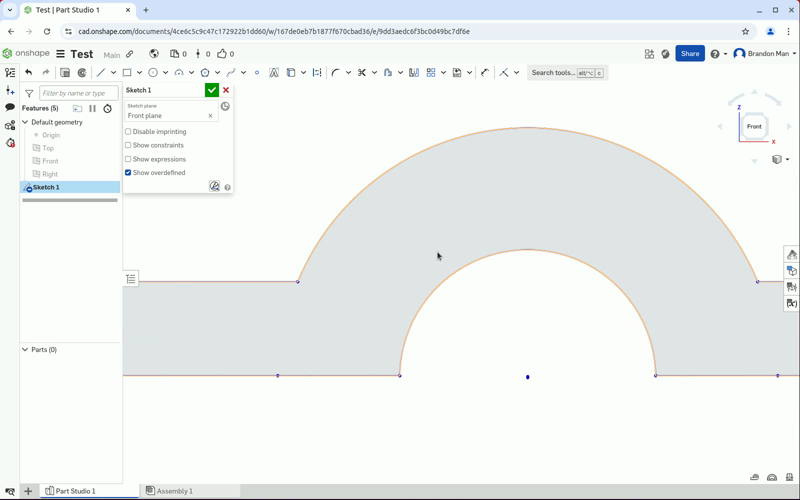
scroll(6)
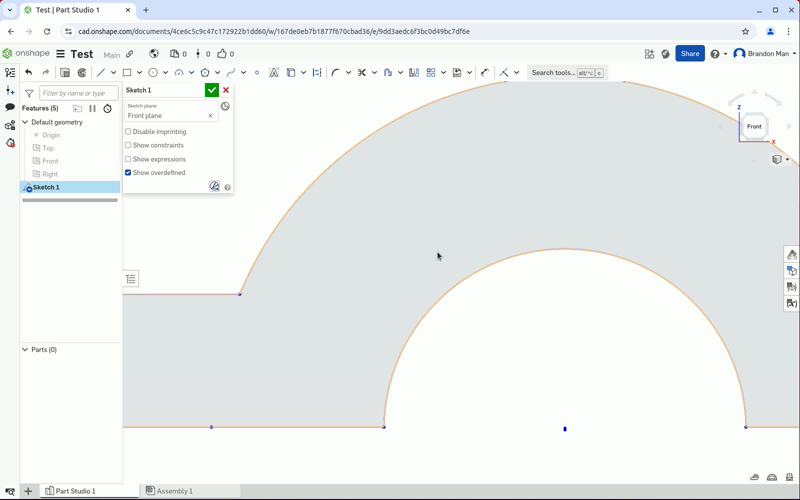
scroll(6)
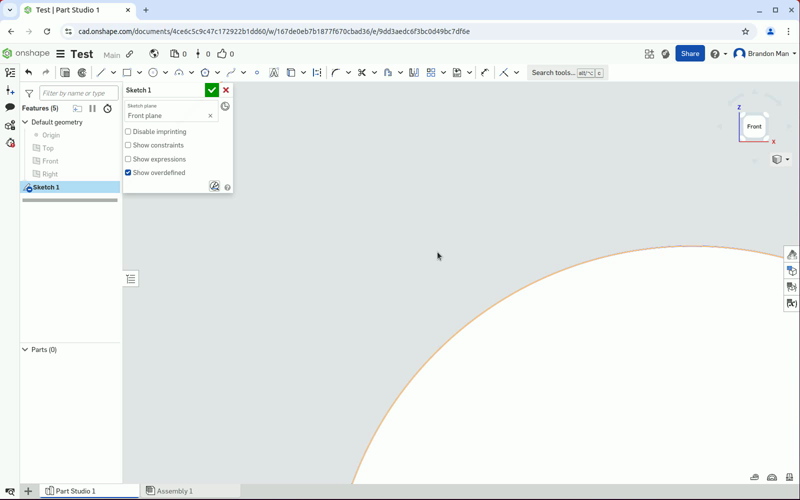
click(437, 251)
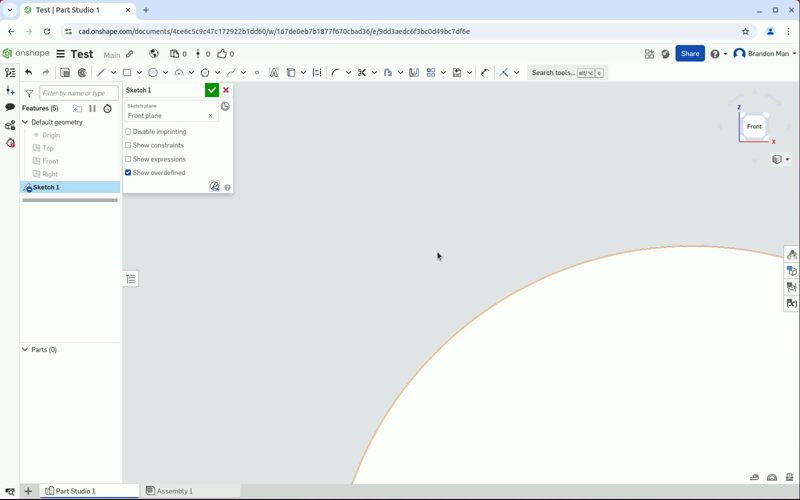
scroll(-6)
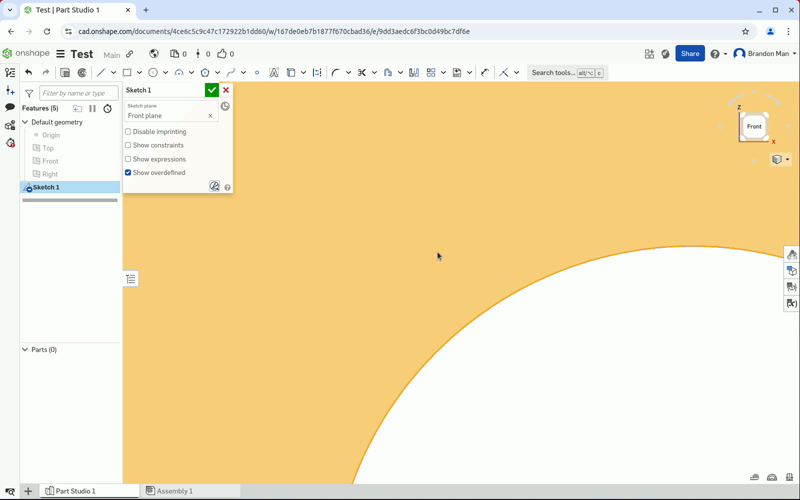
scroll(-6)
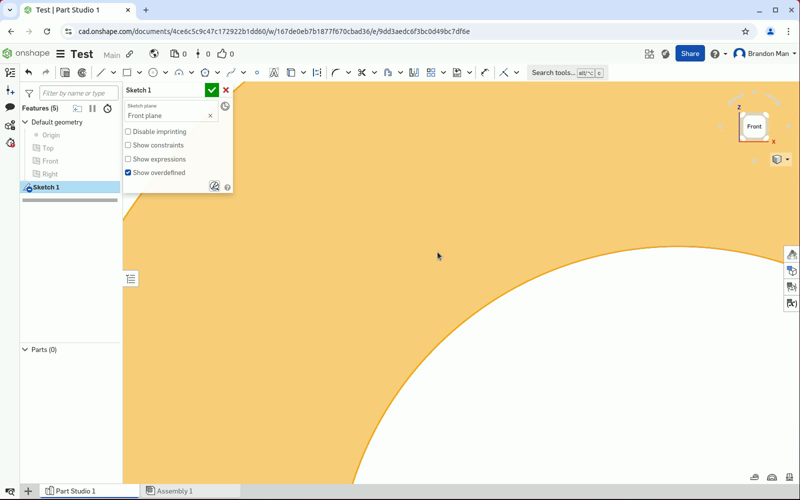
scroll(-6)
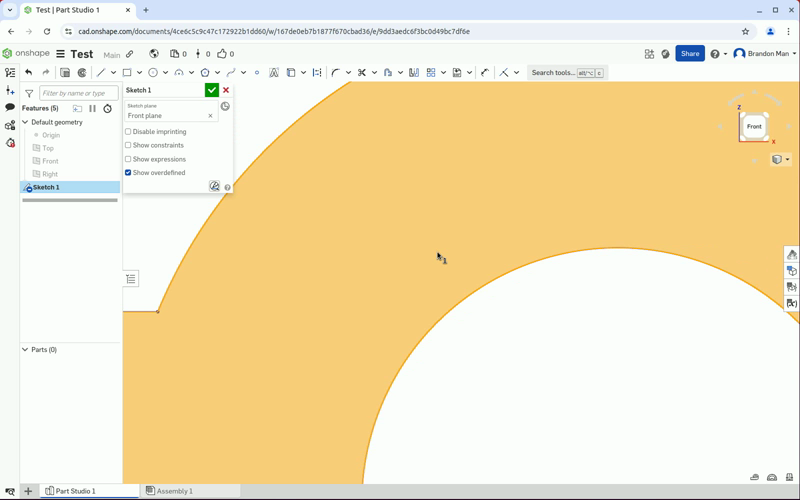
scroll(-6)
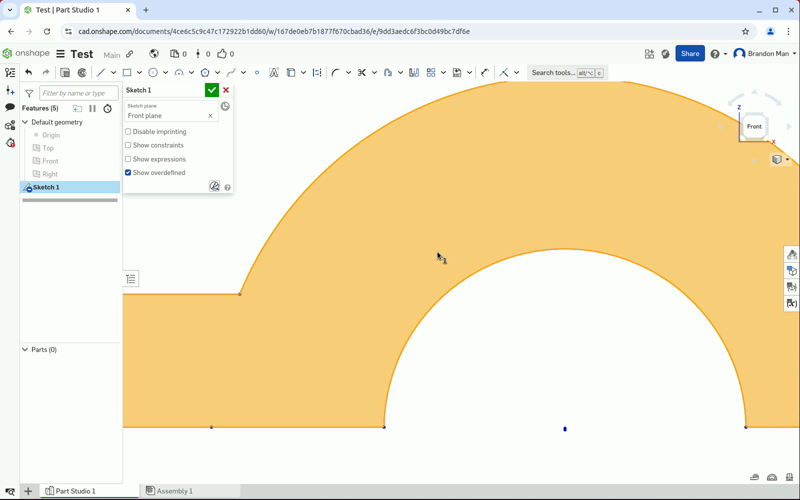
scroll(-6)
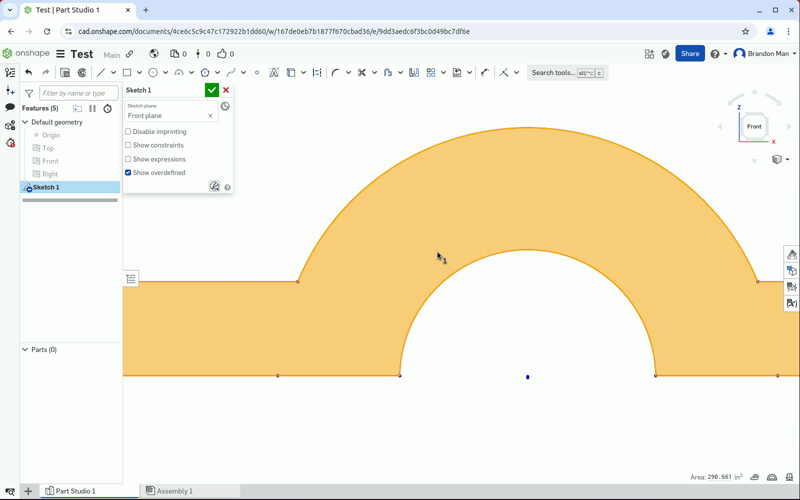
scroll(-6)
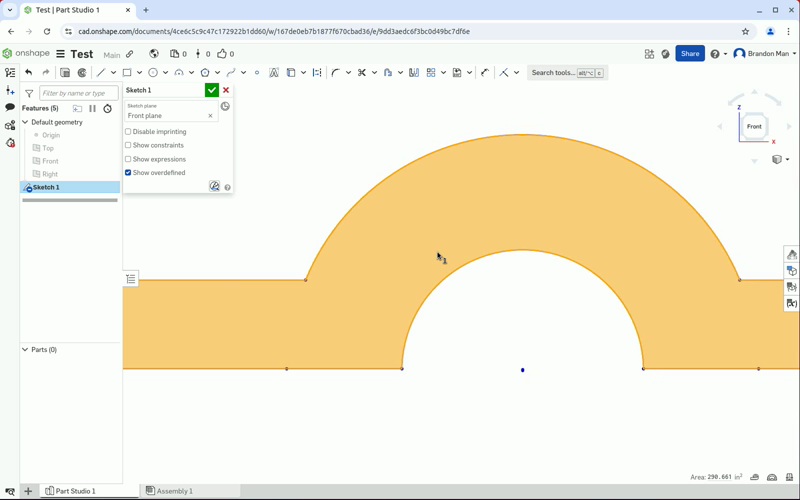
scroll(-6)
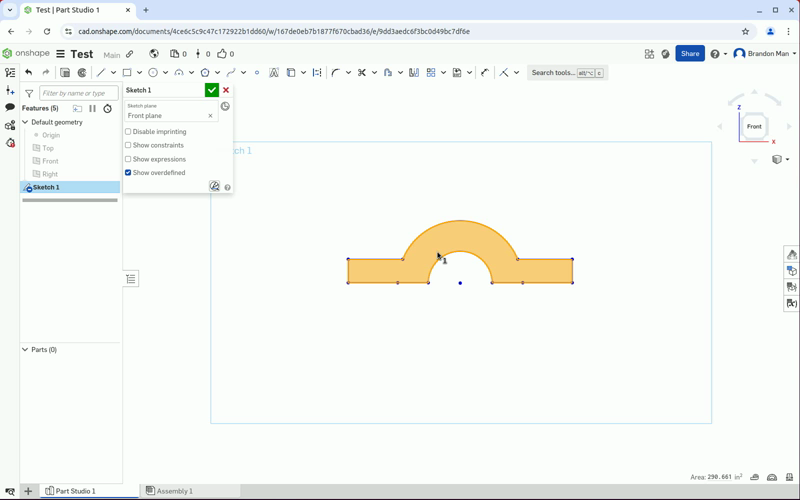
mouse_move(73, 352)
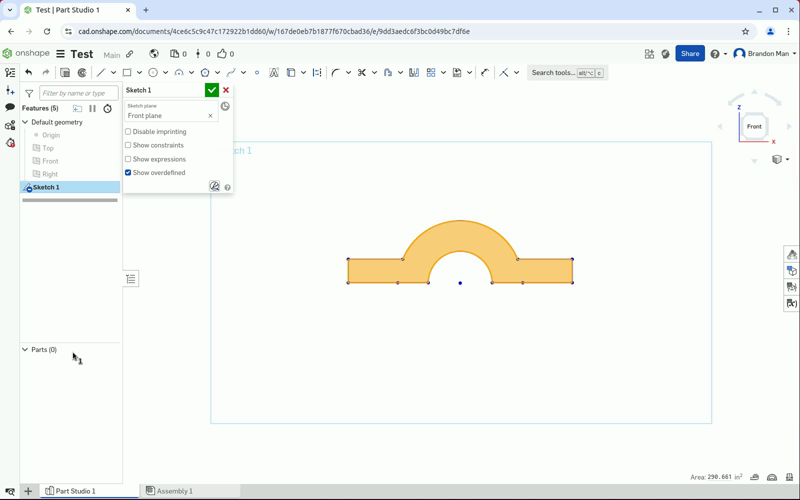
key(shift+y)
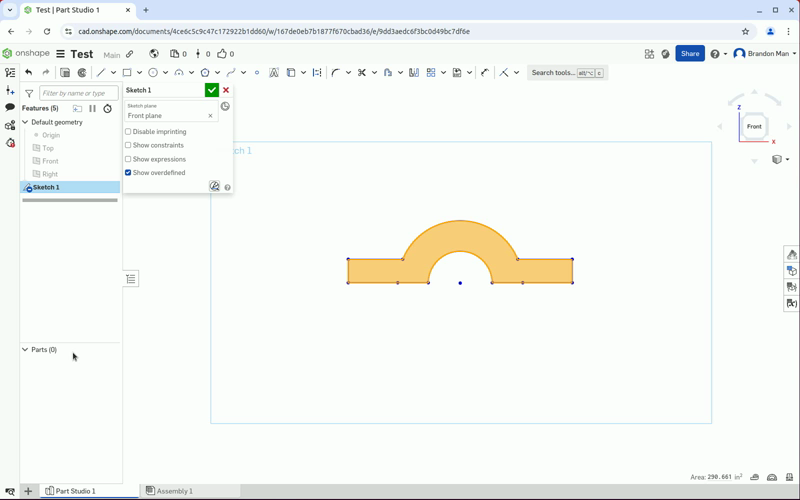
key(shift+e)
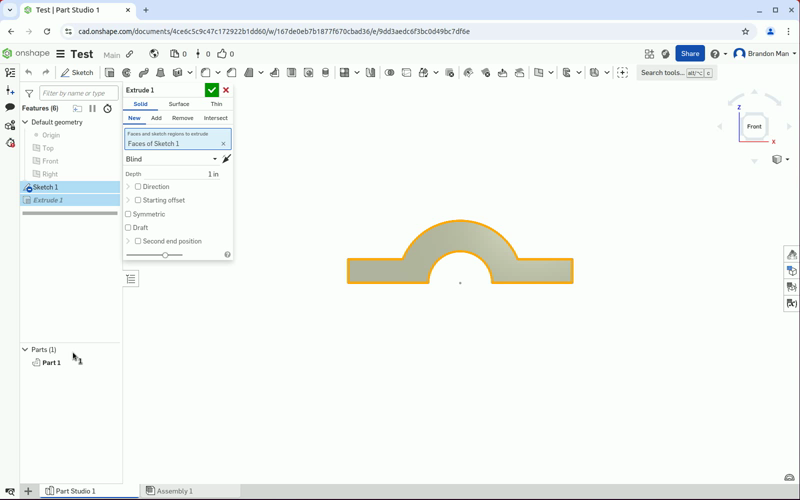
mouse_move(143, 106)
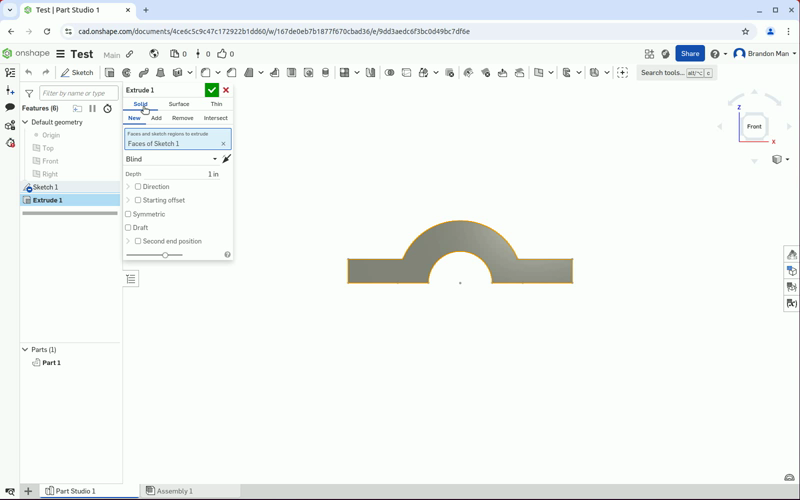
click(143, 106)
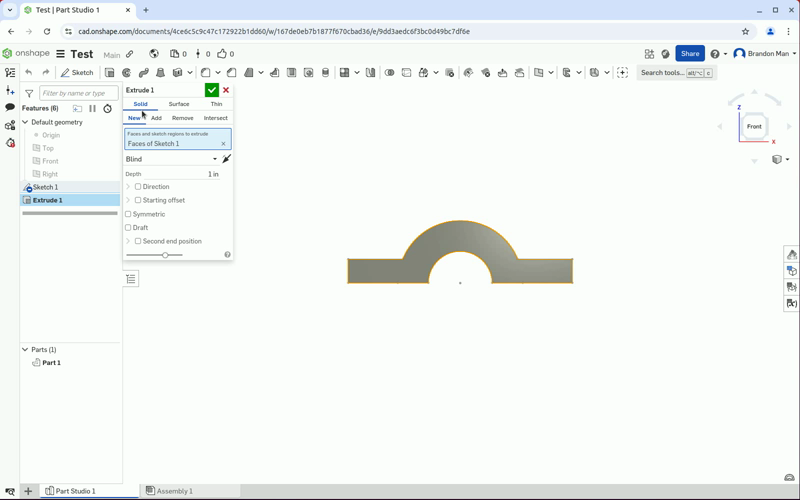
mouse_move(137, 120)
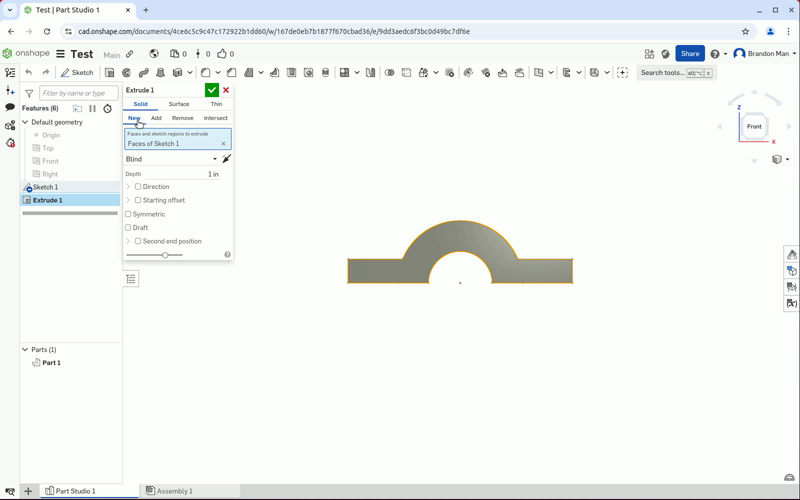
click(137, 120)
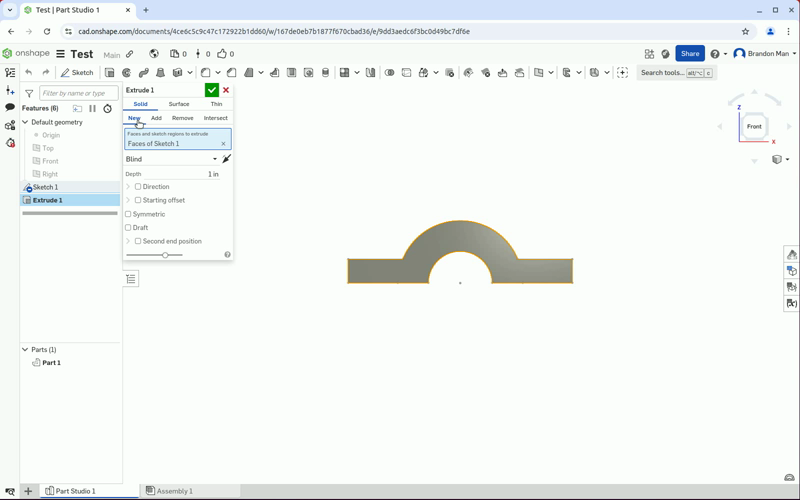
key(tab, 4)
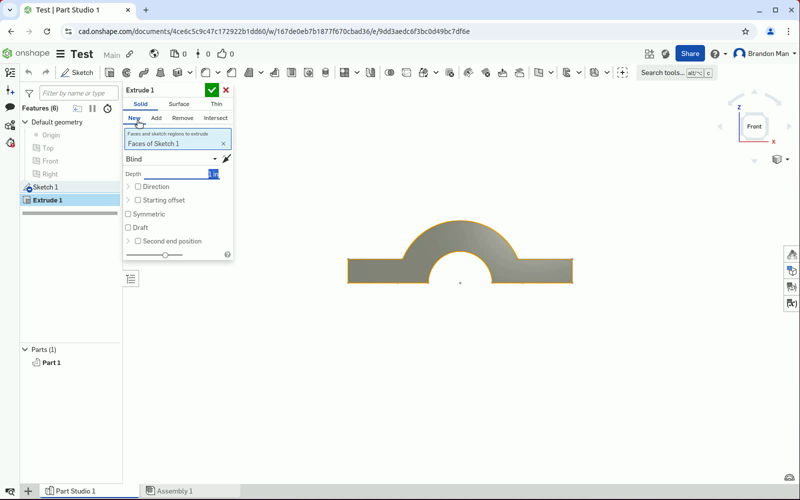
text(19.979)
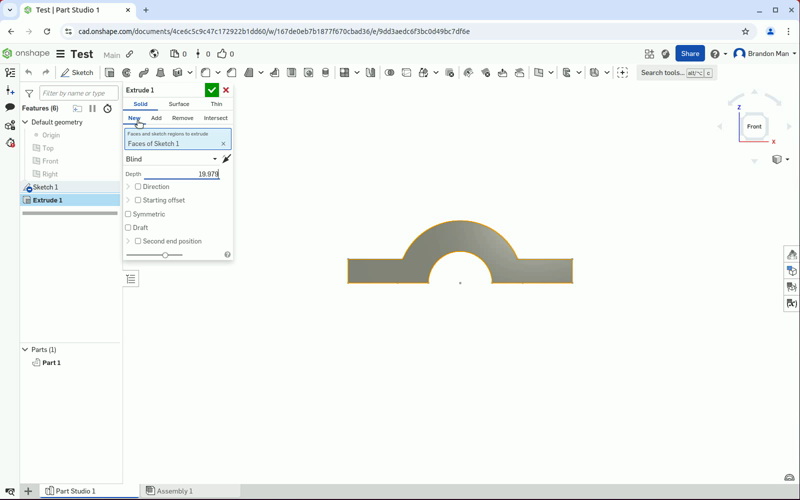
key(enter)
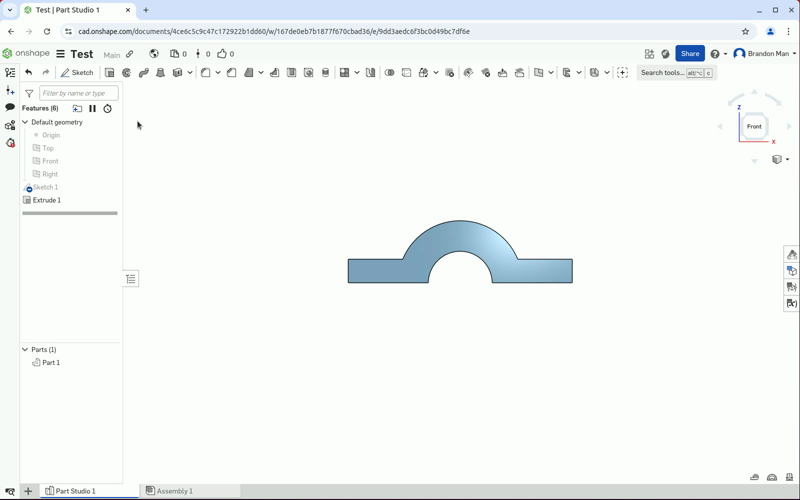
key(shift+h)
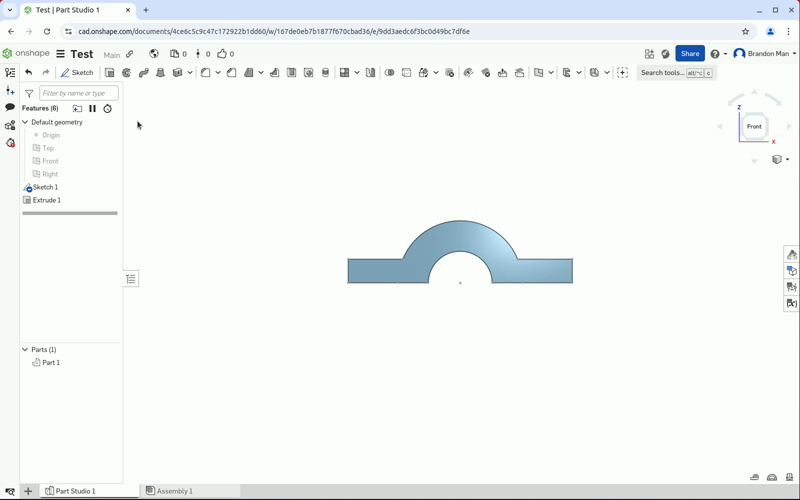
key(shift+h)
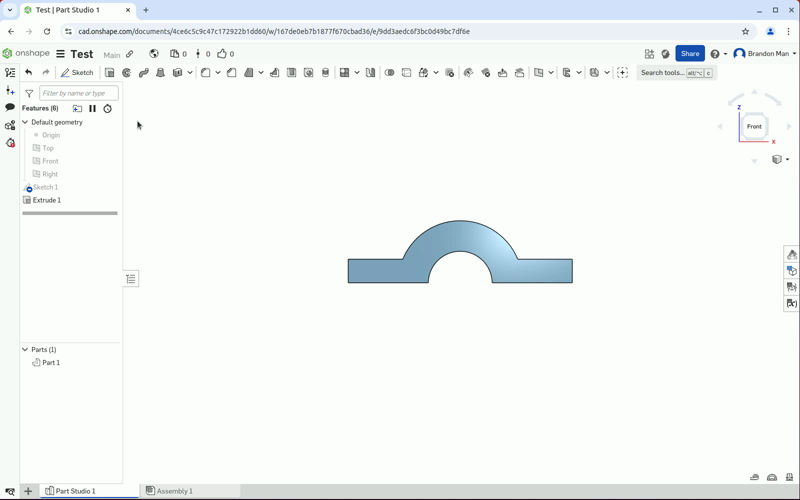
mouse_move(73, 189)
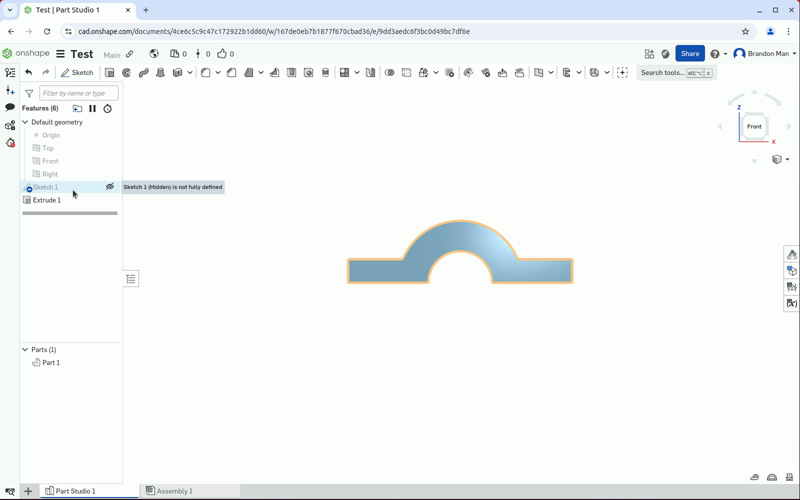
click(73, 189)
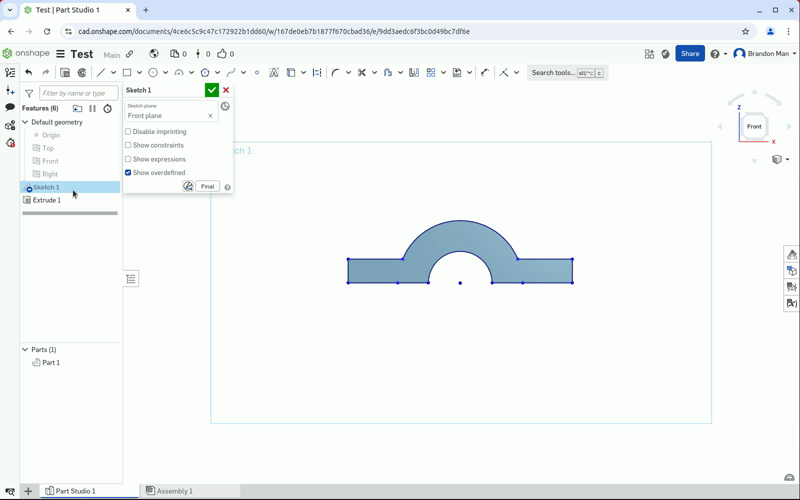
mouse_move(229, 92)
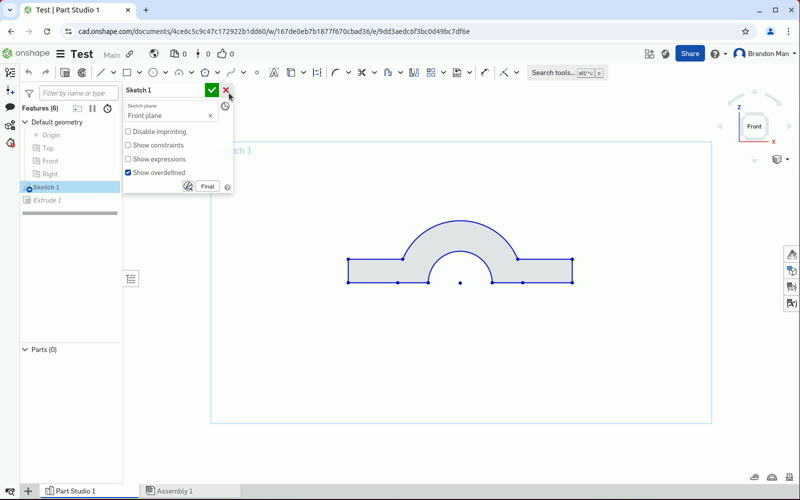
click(229, 92)
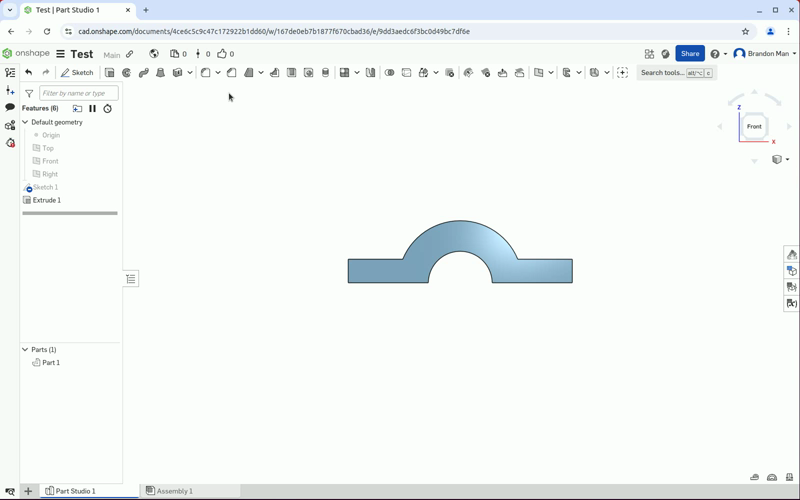
mouse_move(73, 352)
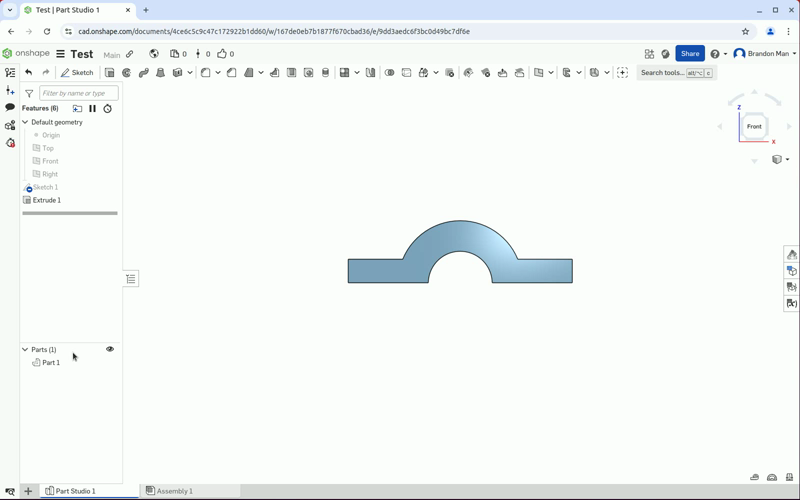
key(y)
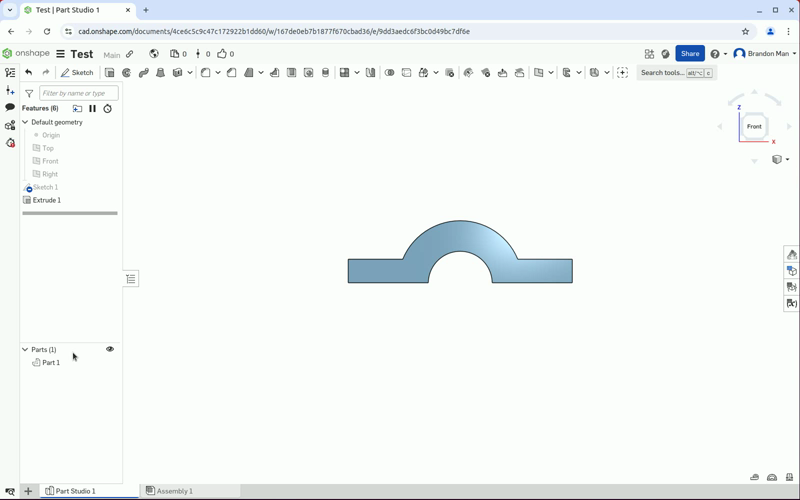
key(shift+p)
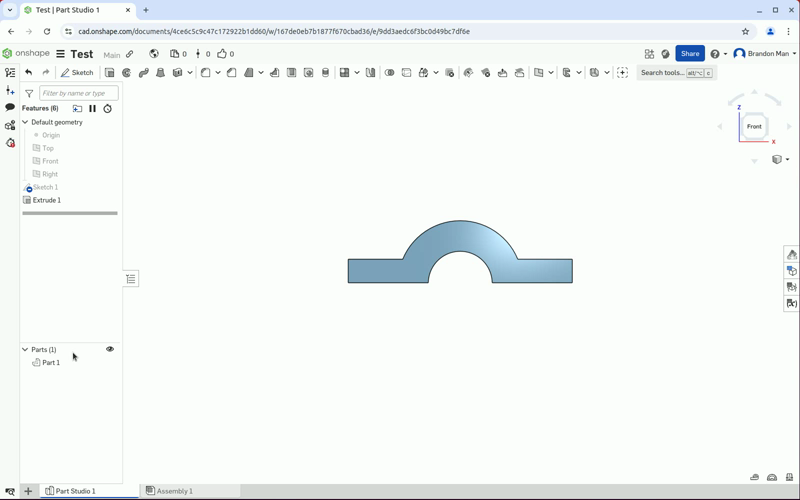
key(space)
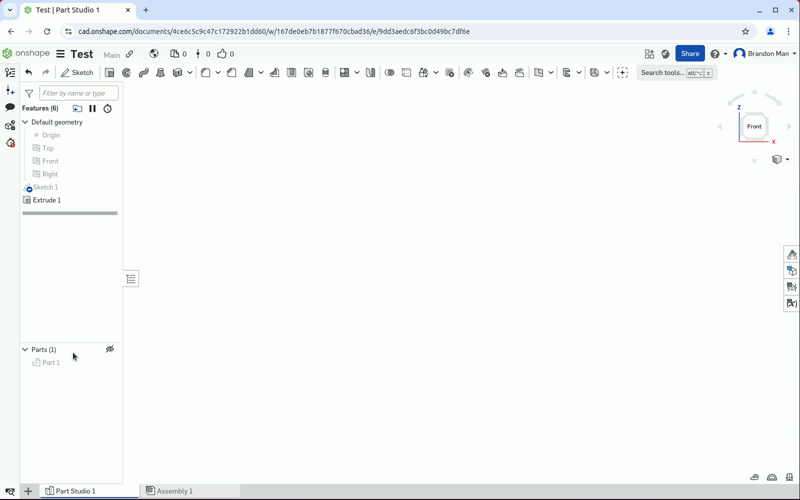
key_down(shift)
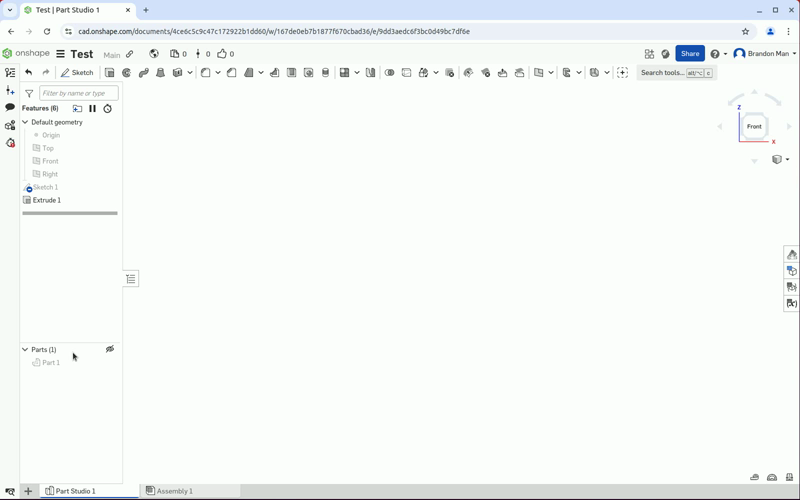
key(down)
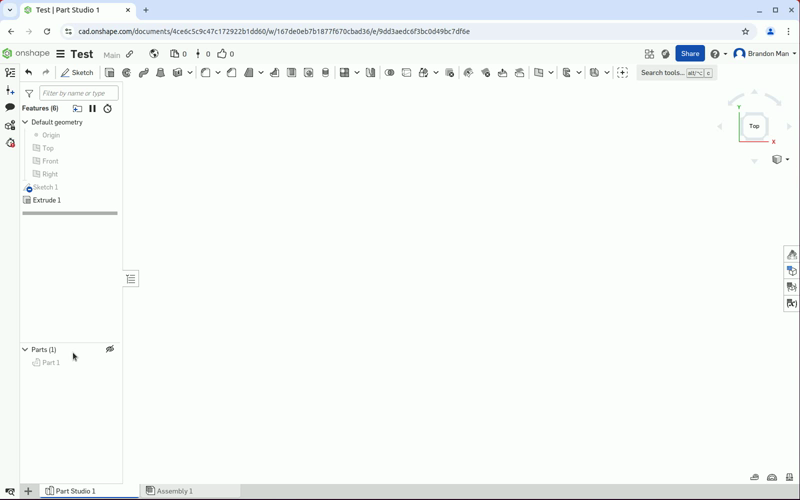
key_up(shift)
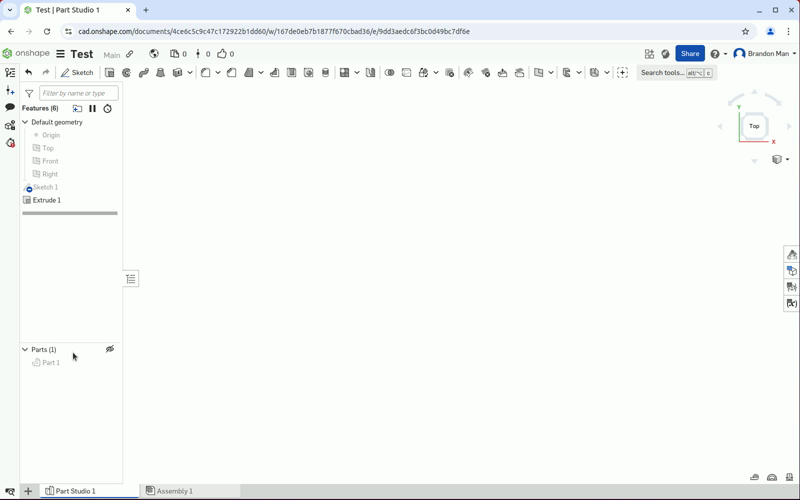
mouse_move(73, 352)
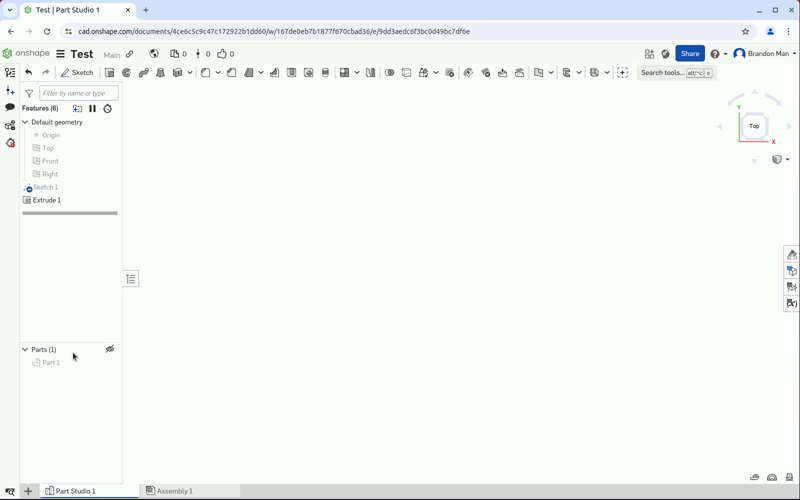
key(shift+y)
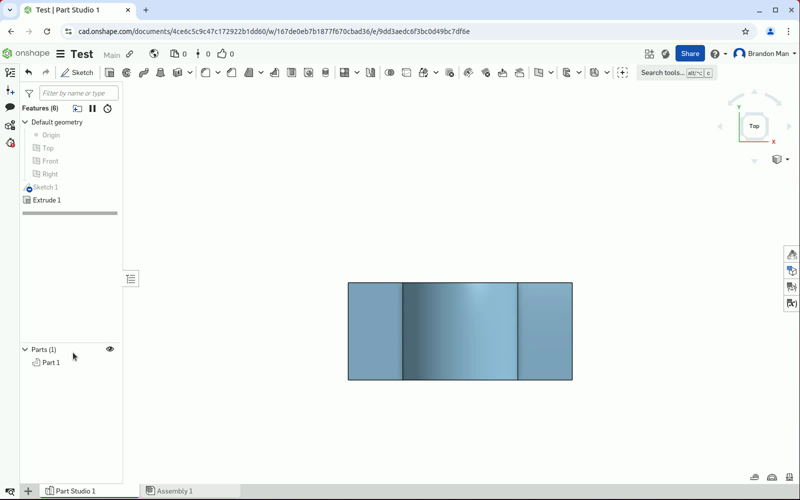
mouse_move(541, 75)
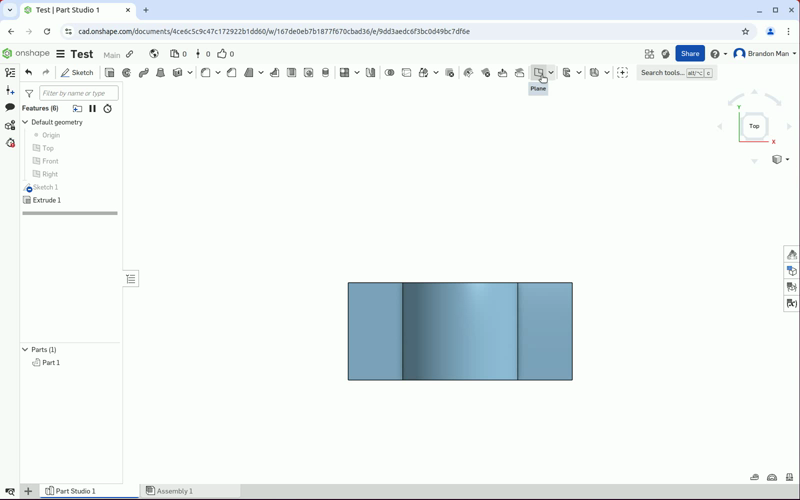
click(541, 75)
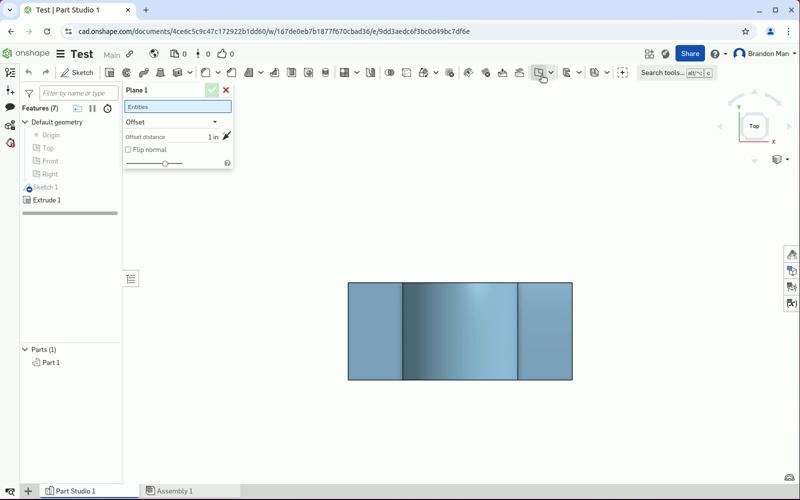
mouse_move(73, 150)
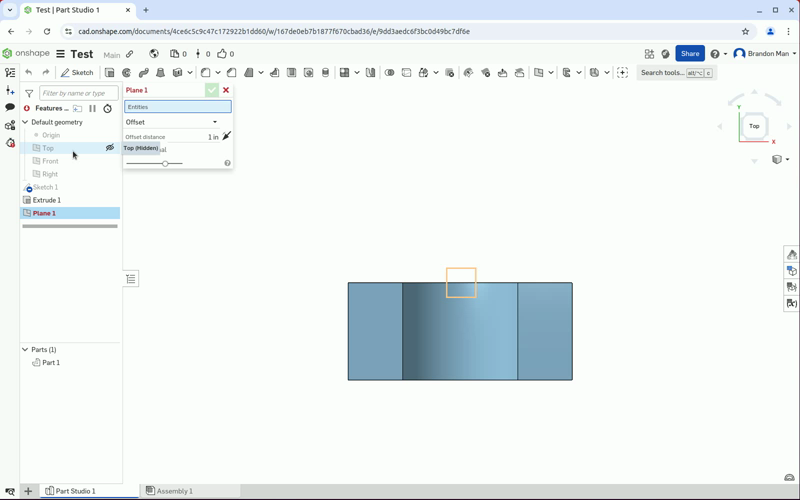
click(73, 150)
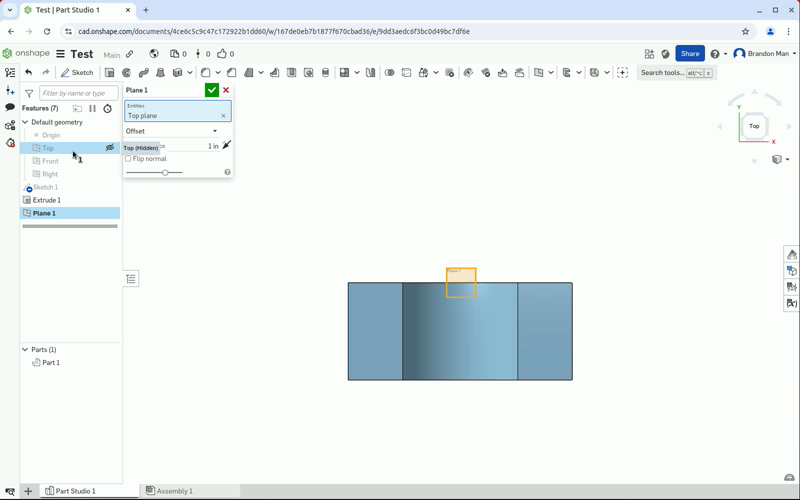
key(tab, 2)
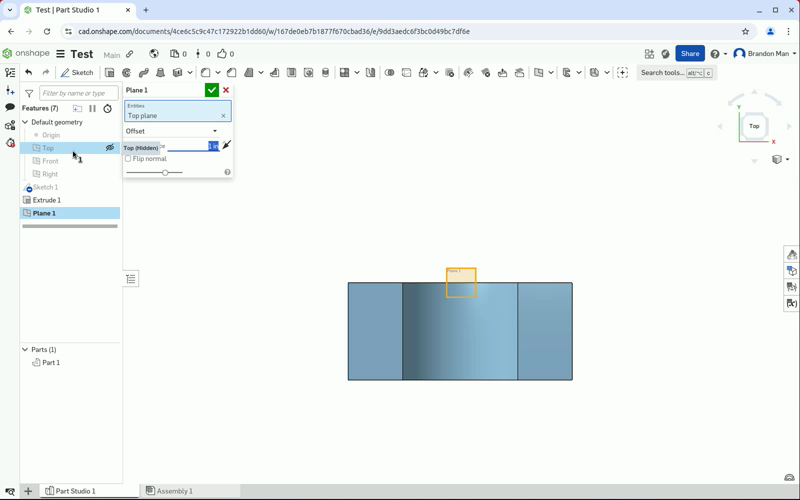
text(5.053)
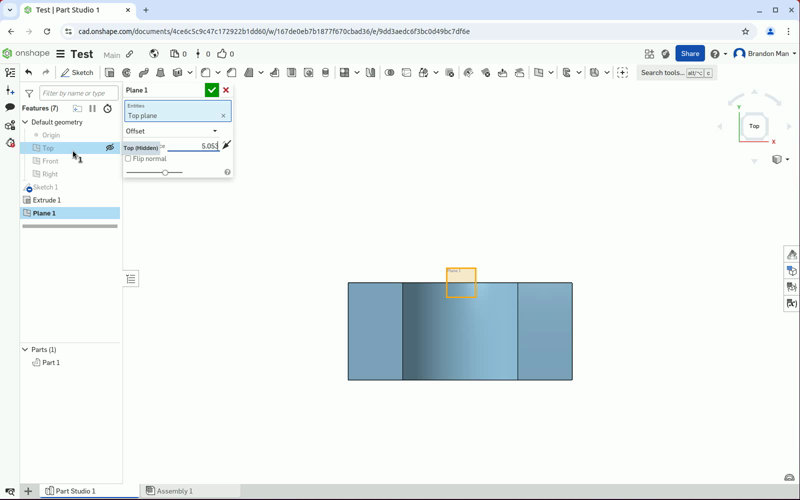
key(enter, 2)
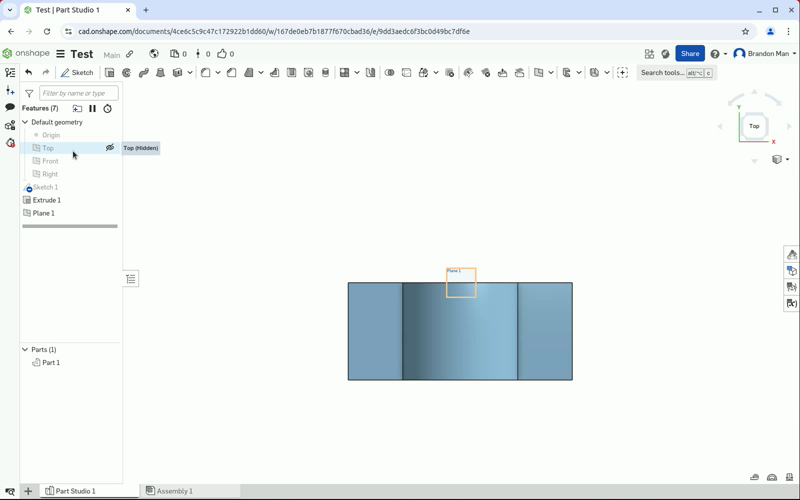
key(shift+s)
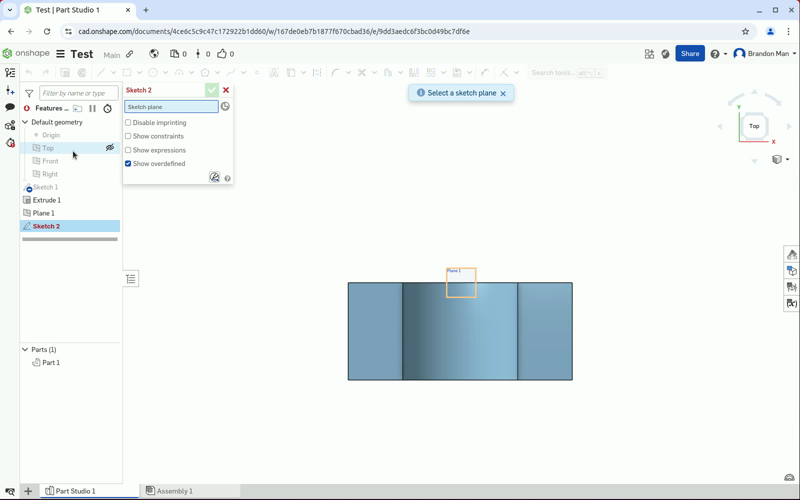
mouse_move(73, 215)
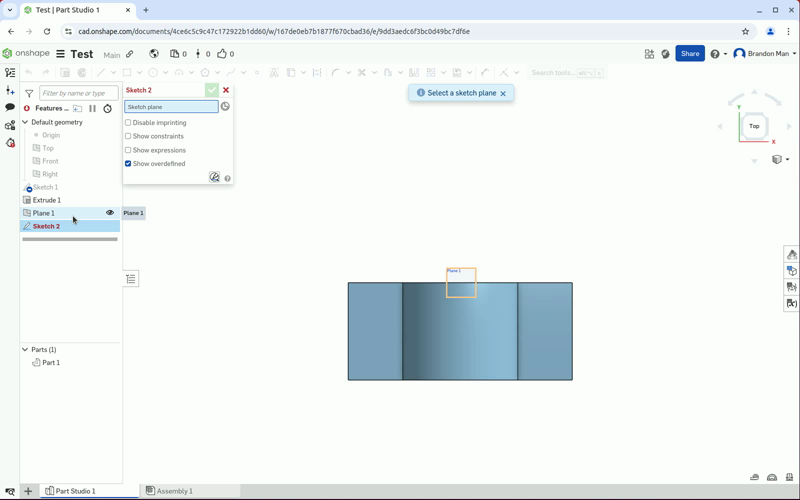
click(73, 215)
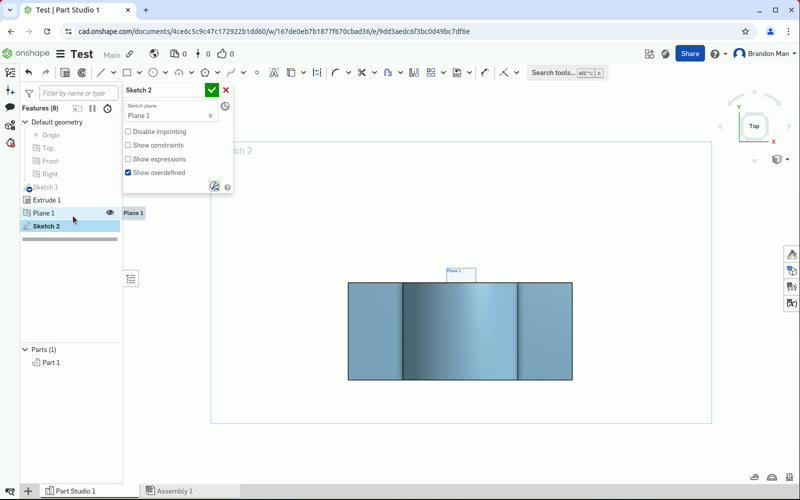
mouse_move(73, 352)
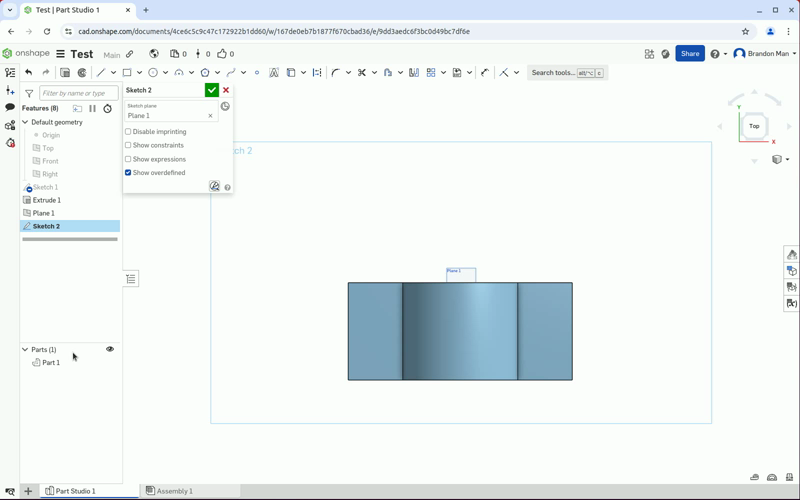
key(y)
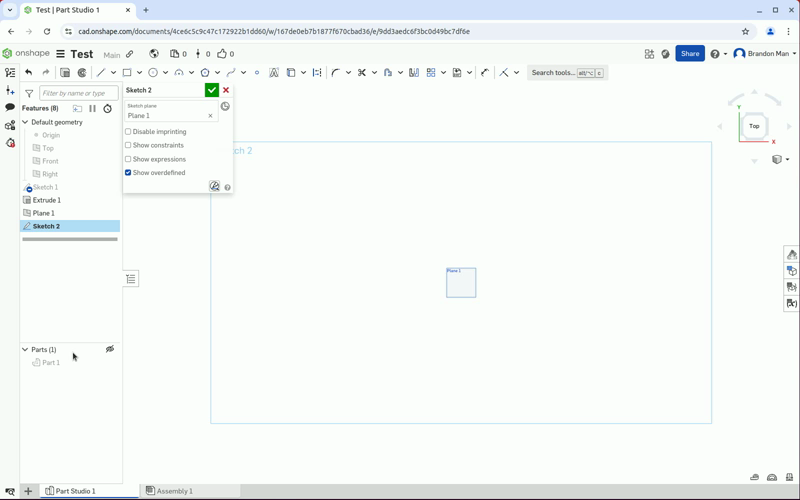
key(c)
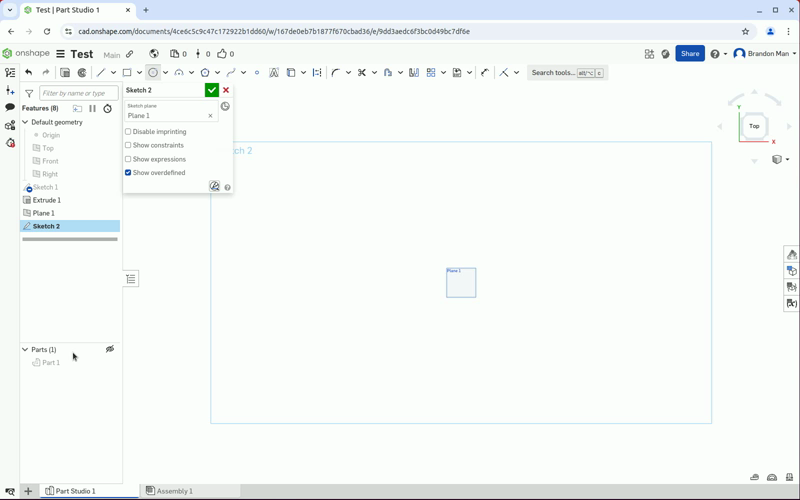
key_down(shift)
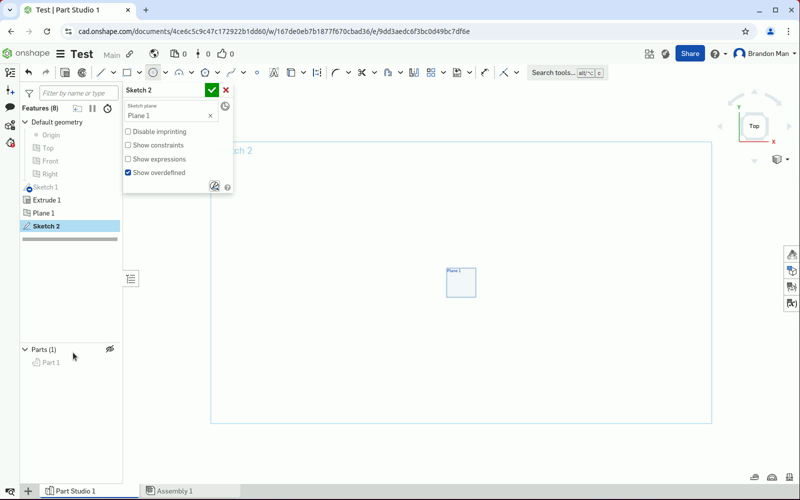
mouse_move(373, 332)
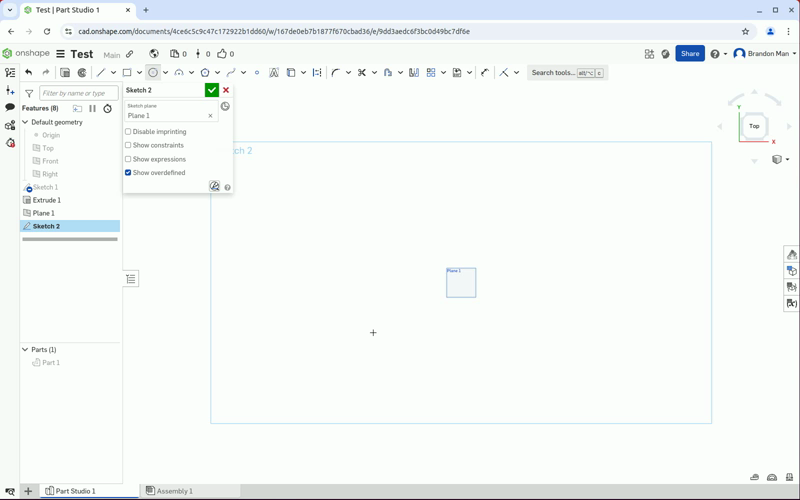
click(373, 332)
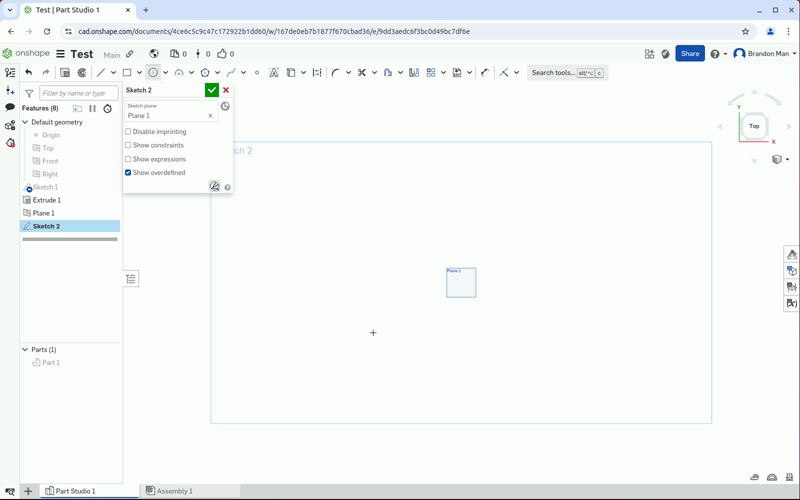
key_up(shift)
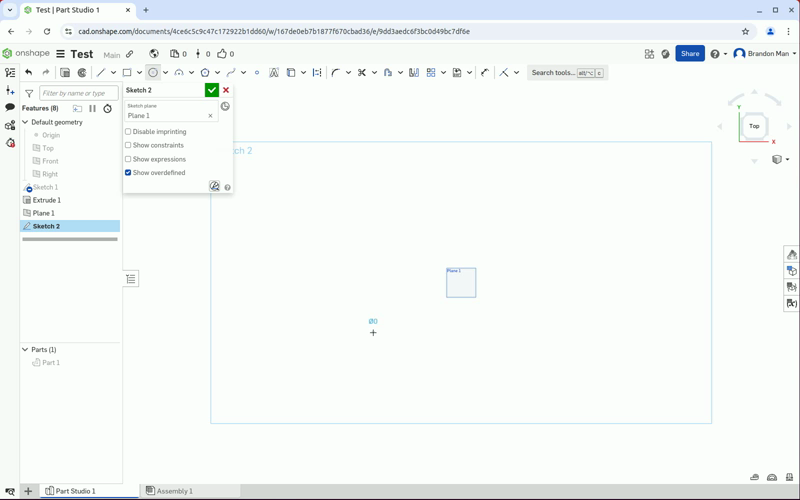
mouse_move(381, 332)
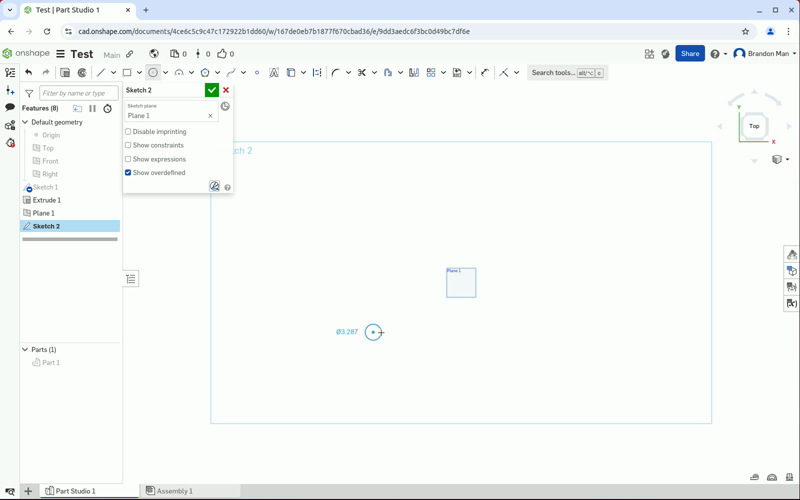
click(381, 332)
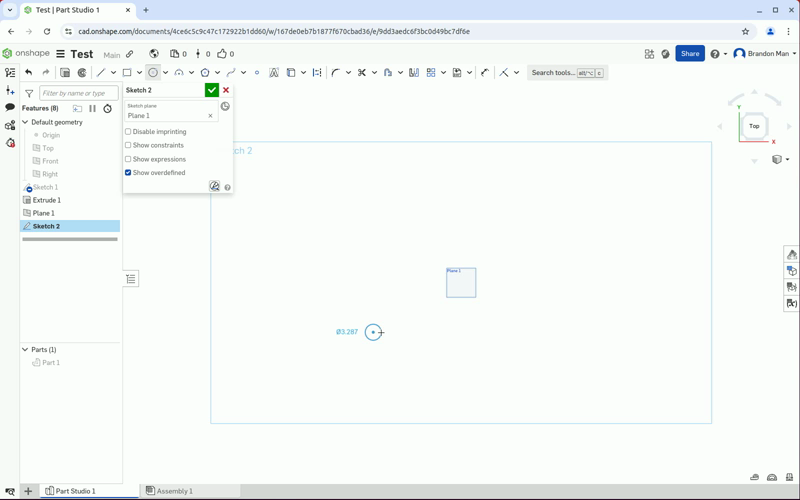
key(esc)
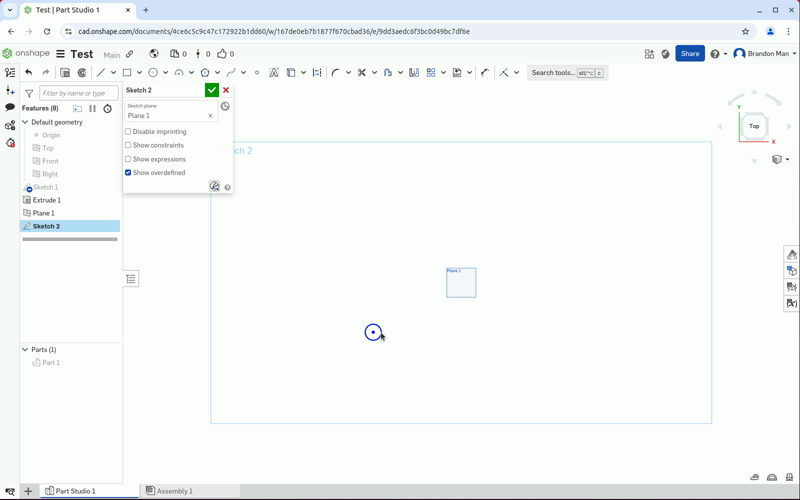
mouse_move(373, 329)
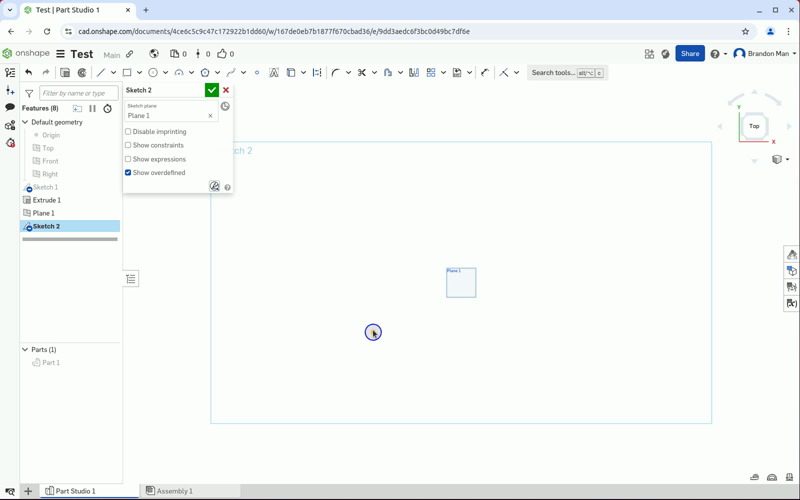
scroll(6)
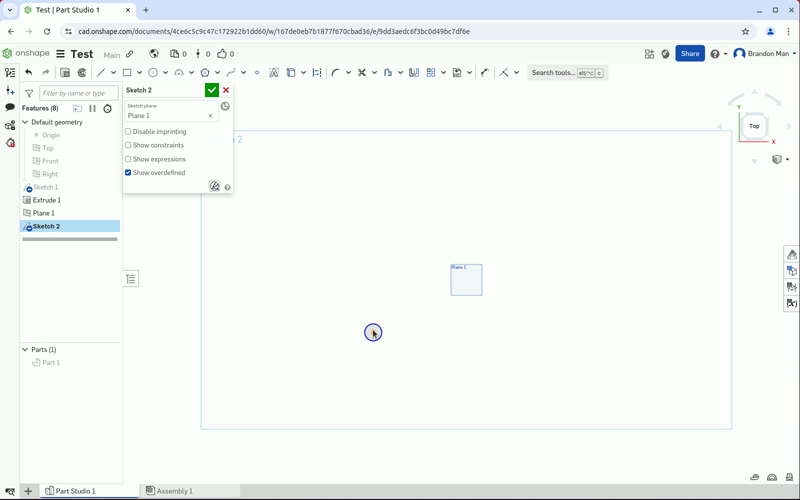
scroll(6)
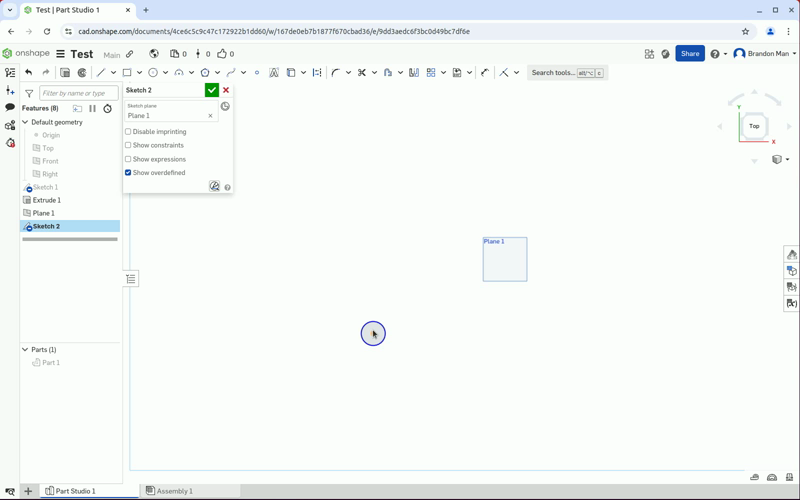
scroll(6)
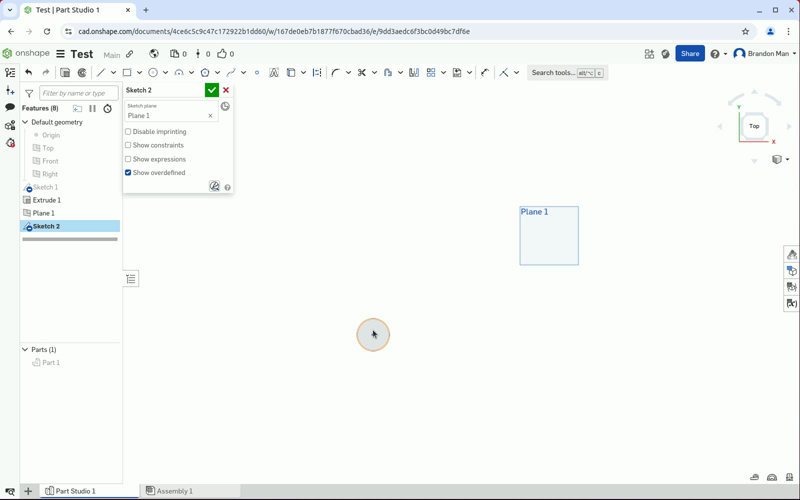
scroll(6)
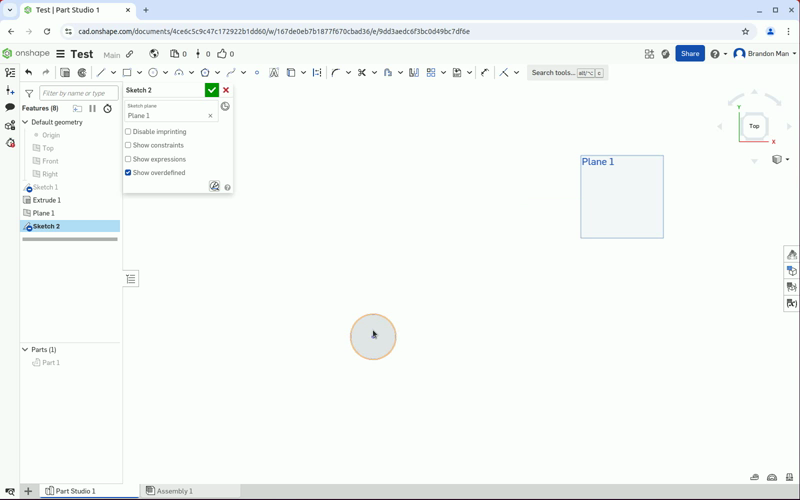
scroll(6)
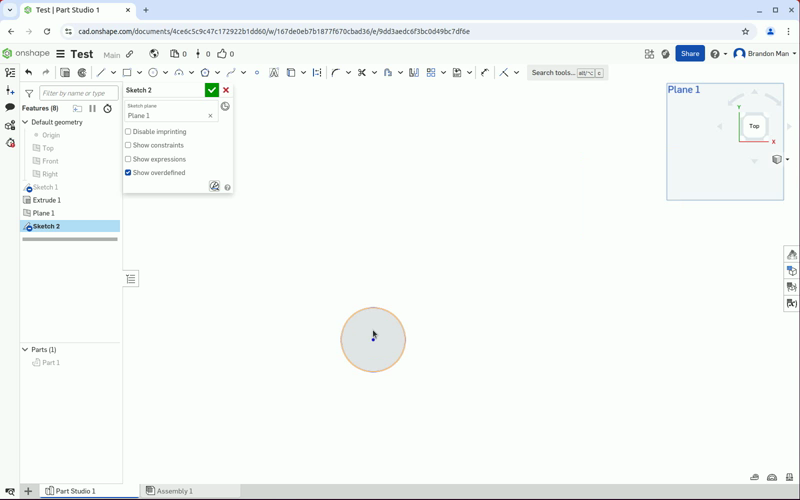
scroll(6)
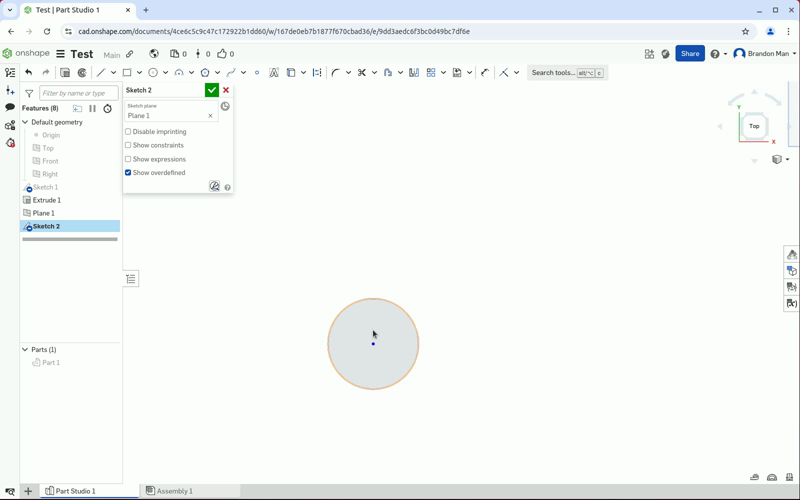
scroll(6)
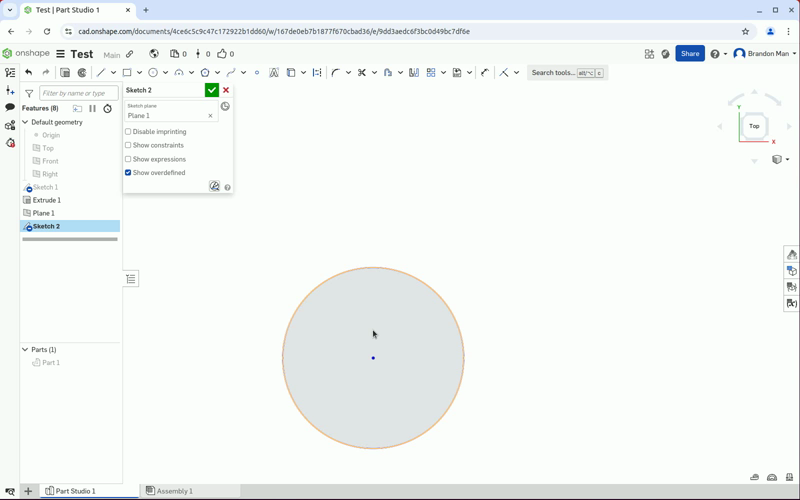
click(373, 329)
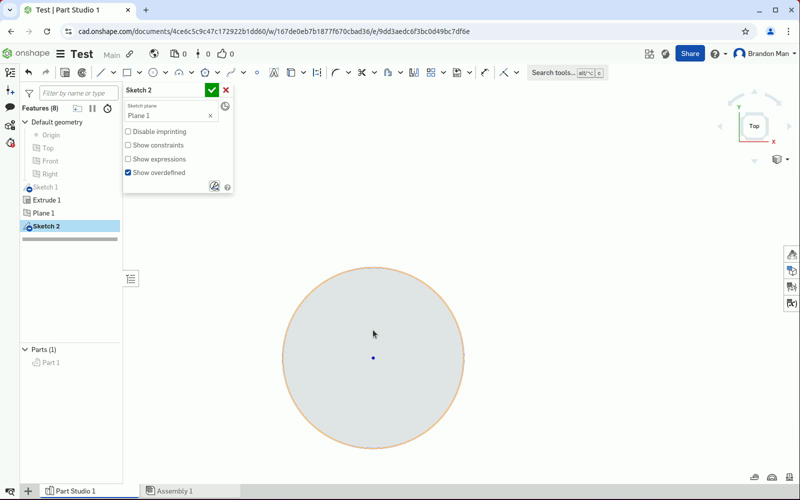
scroll(-6)
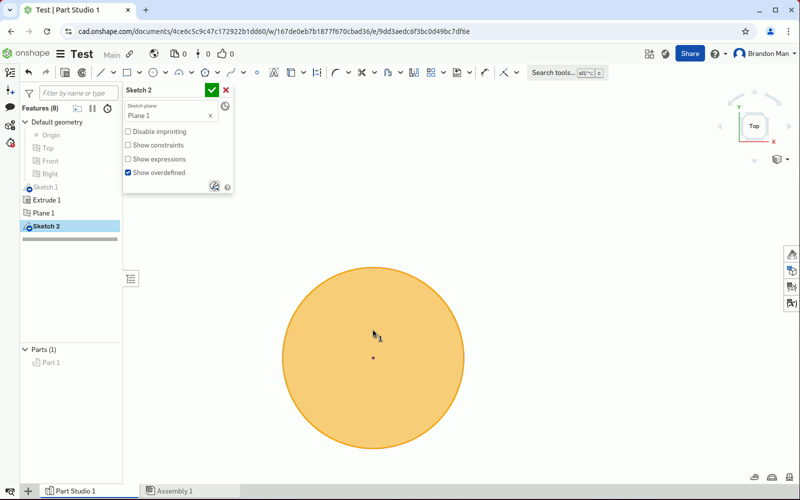
scroll(-6)
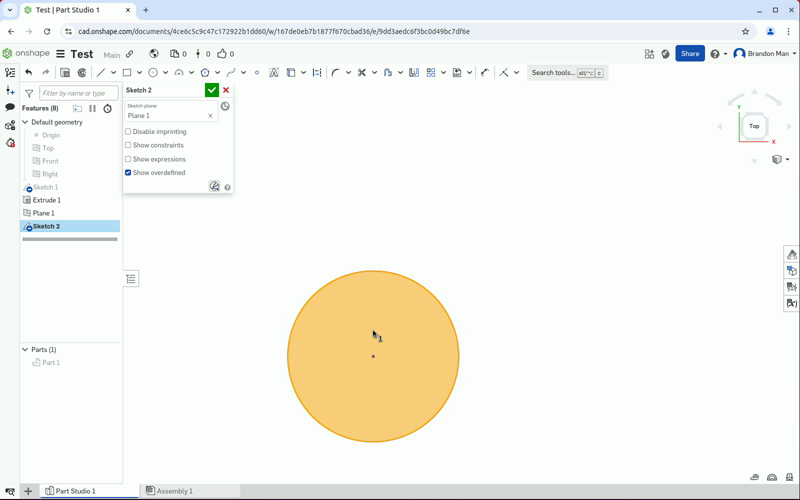
scroll(-6)
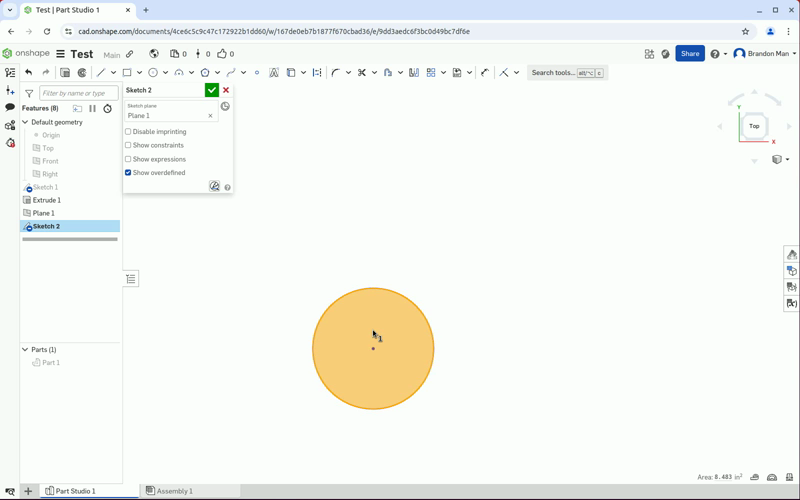
scroll(-6)
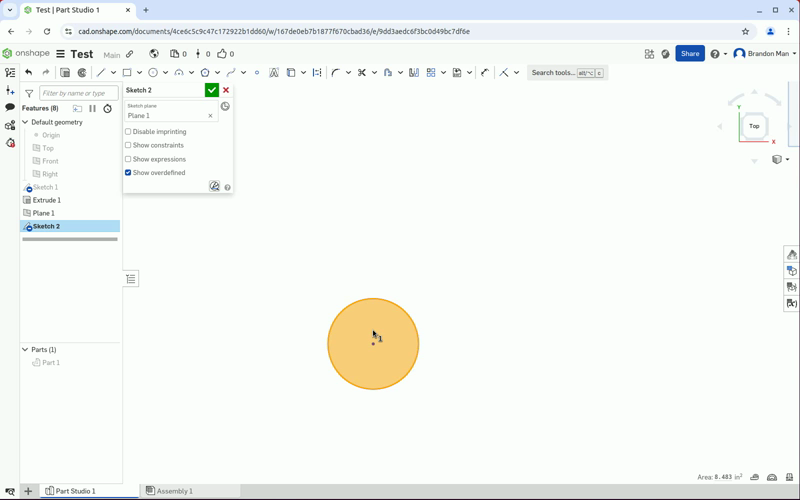
scroll(-6)
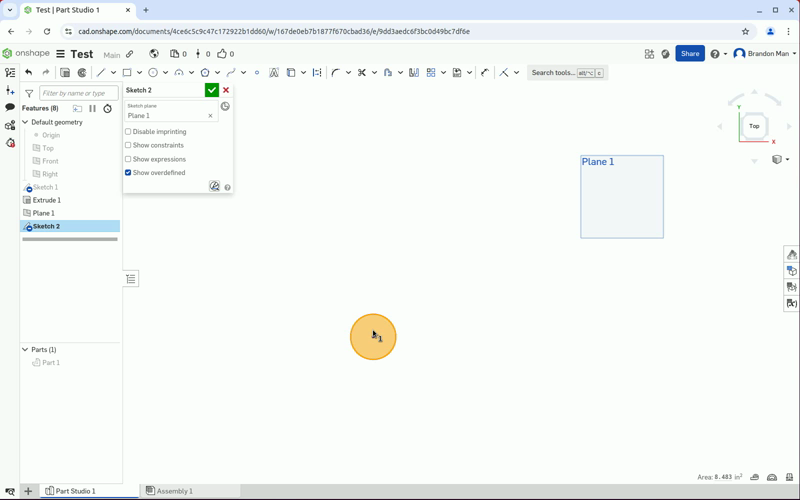
scroll(-6)
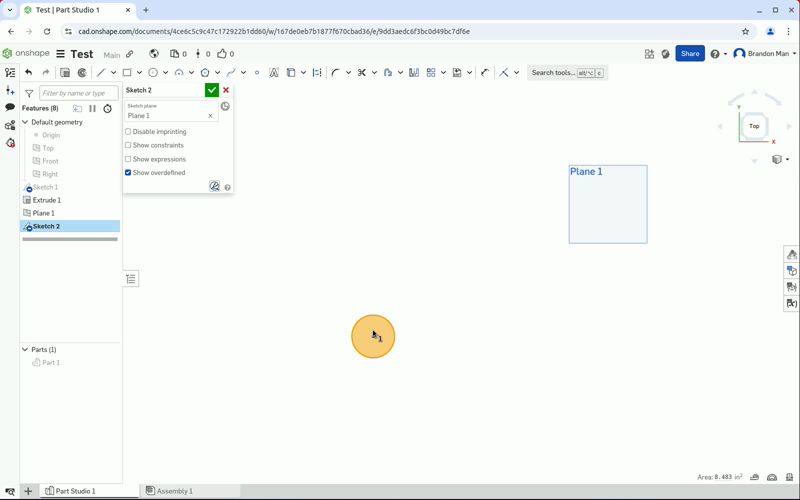
scroll(-6)
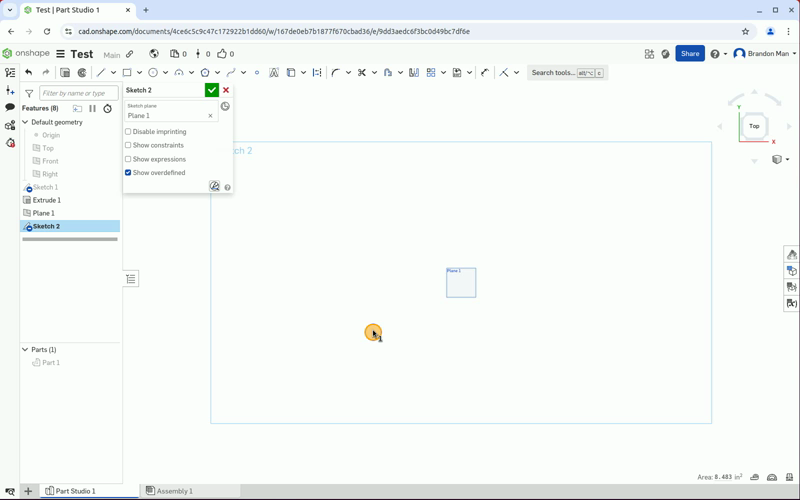
mouse_move(73, 352)
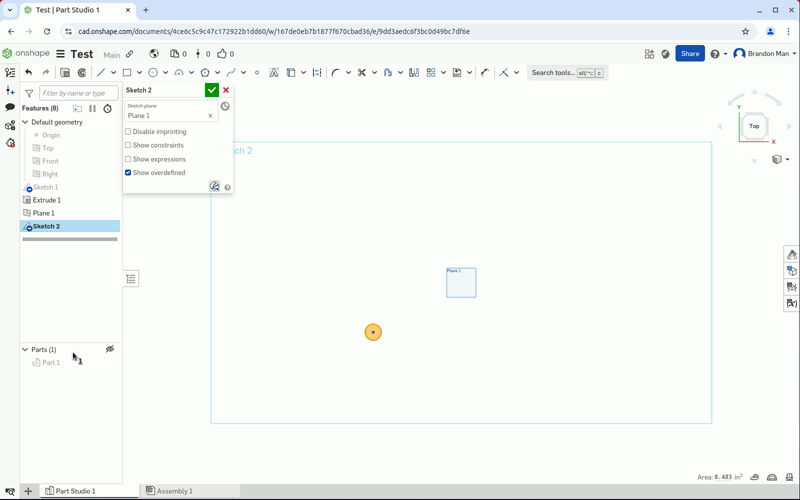
key(shift+y)
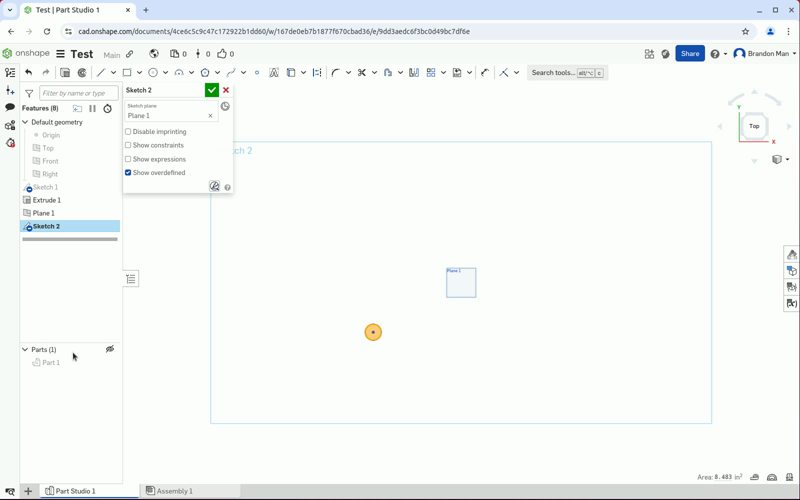
key(shift+e)
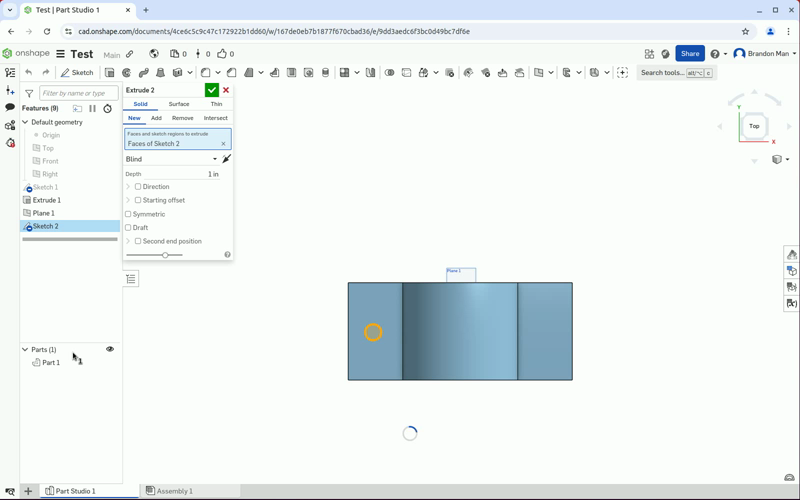
mouse_move(143, 106)
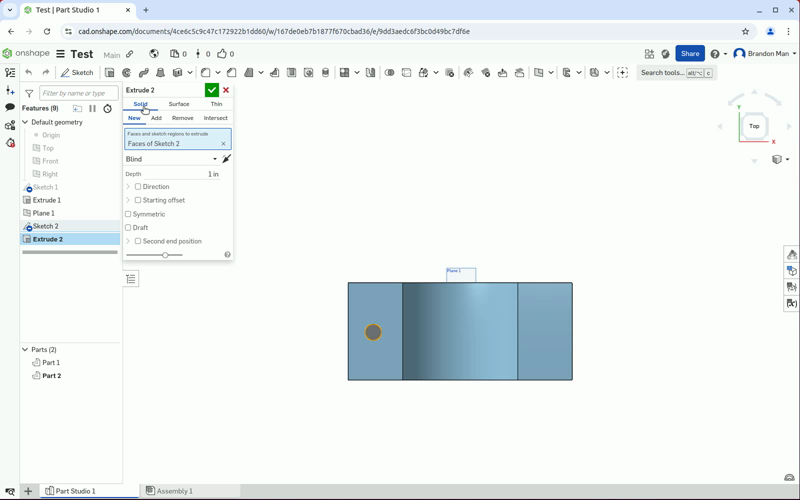
click(143, 106)
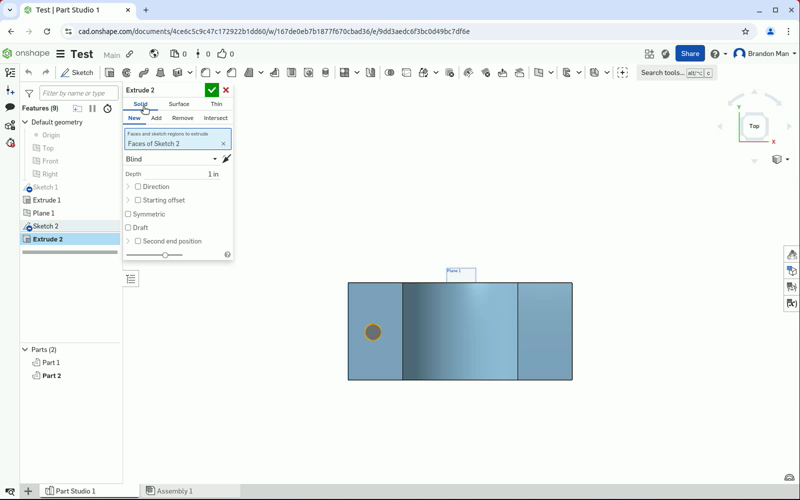
mouse_move(186, 120)
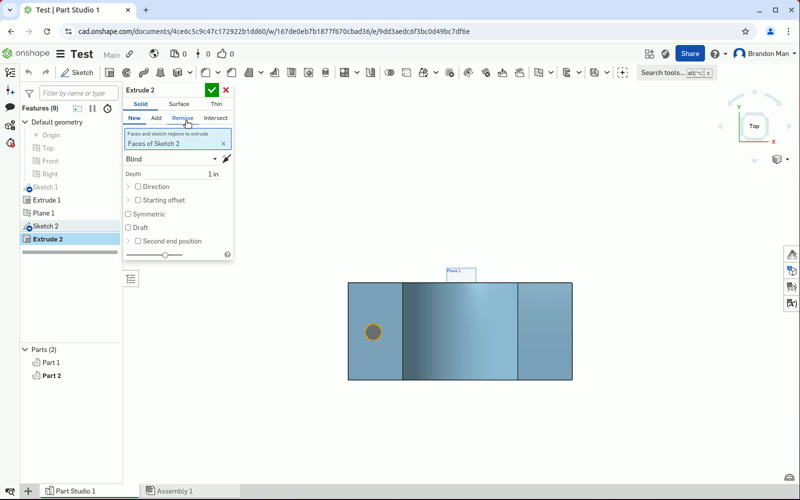
click(186, 120)
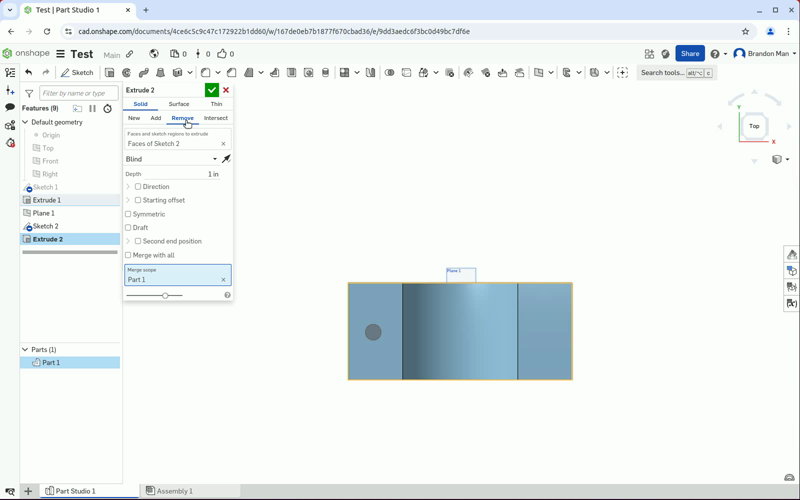
key(tab, 4)
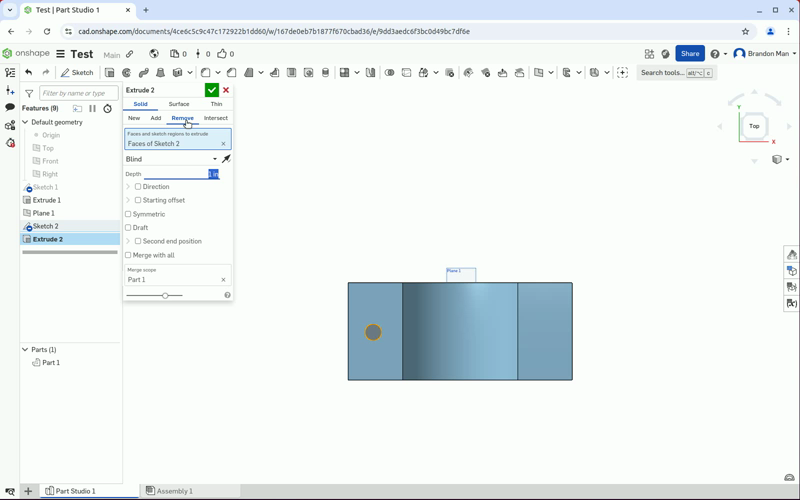
text(20.942)
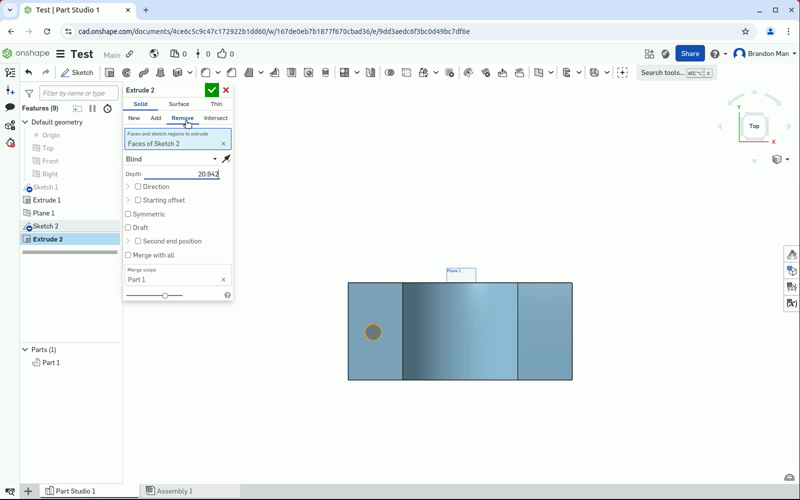
key(tab, 6)
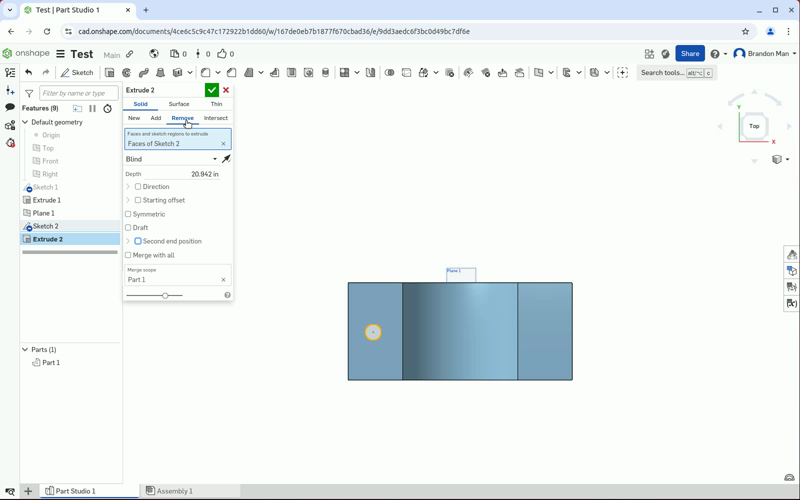
key(space)
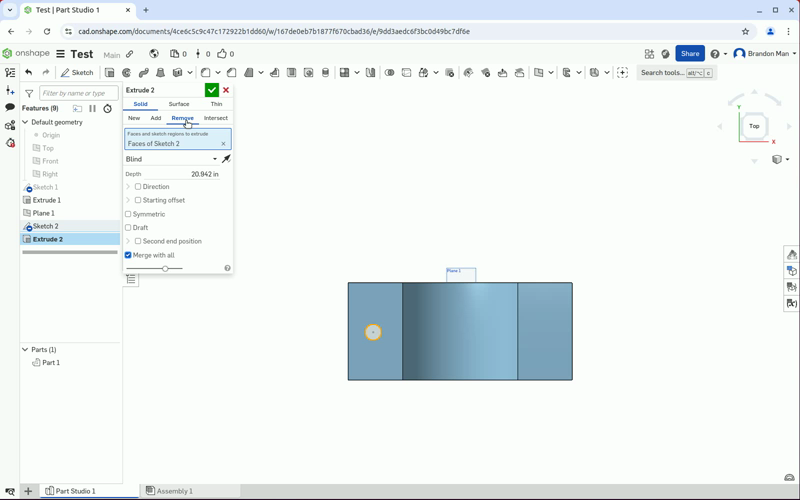
key(enter)
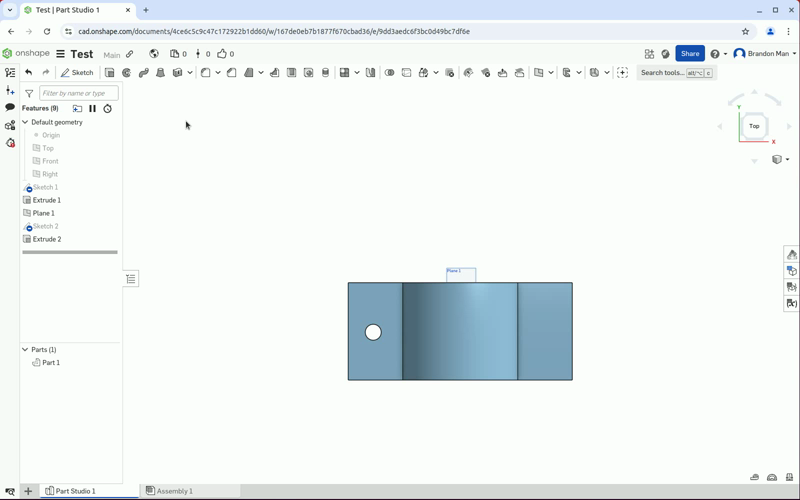
key(shift+h)
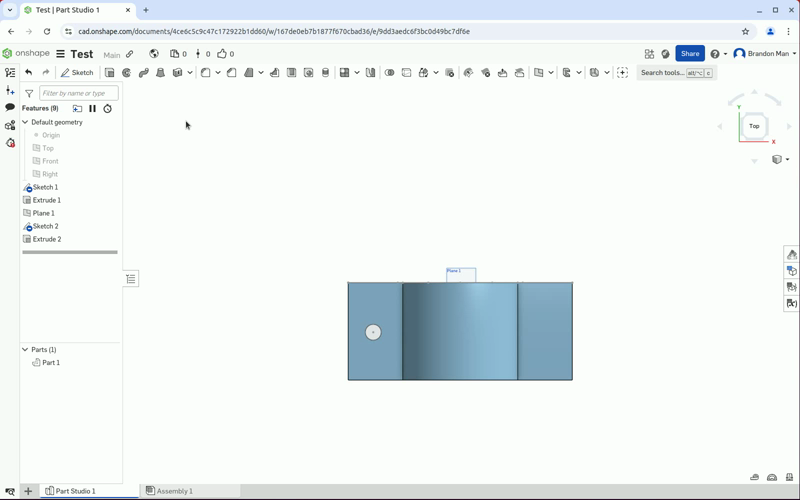
key(shift+h)
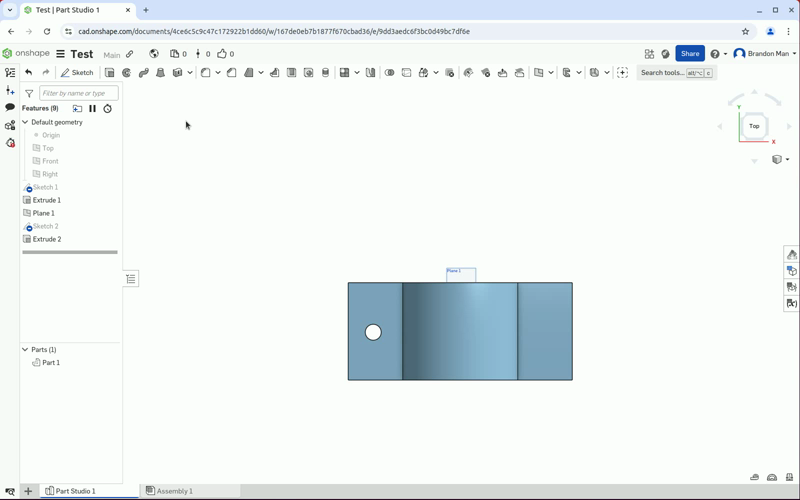
mouse_move(73, 189)
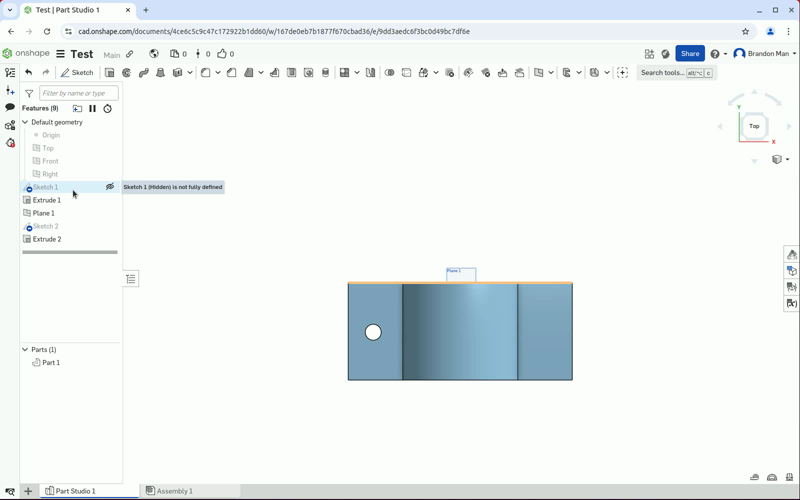
click(73, 189)
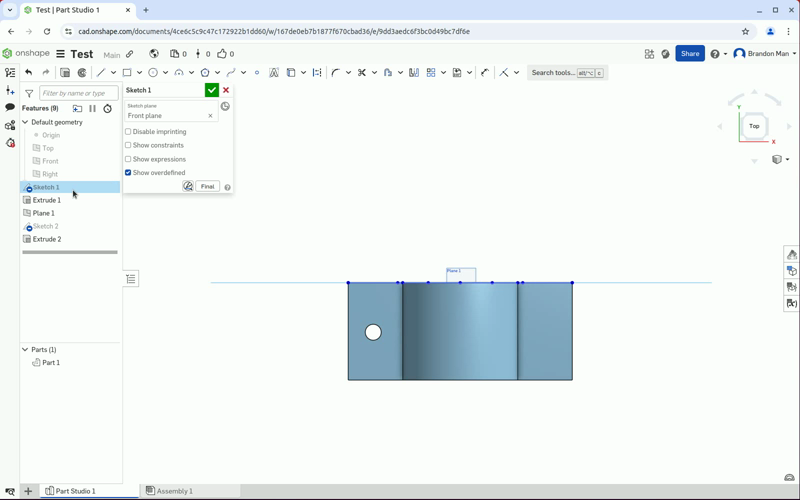
mouse_move(229, 92)
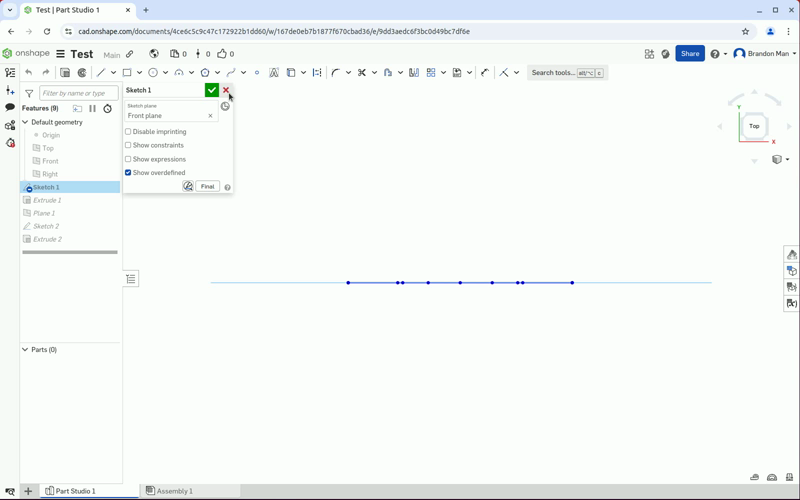
click(229, 92)
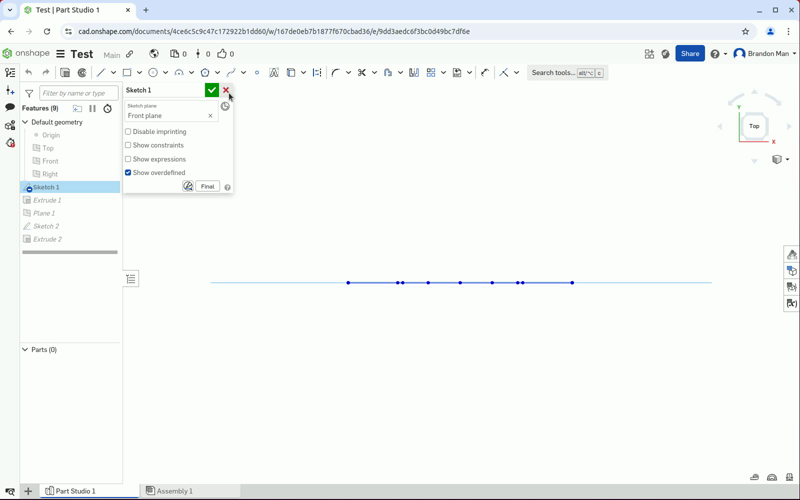
key(shift+s)
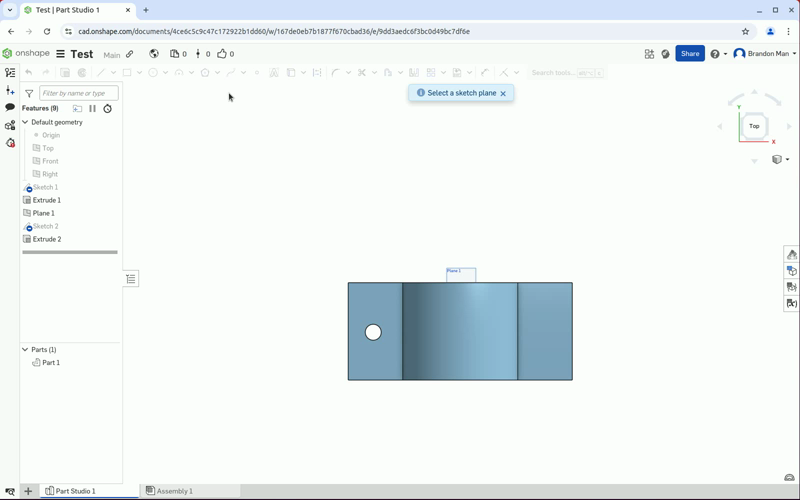
mouse_move(73, 215)
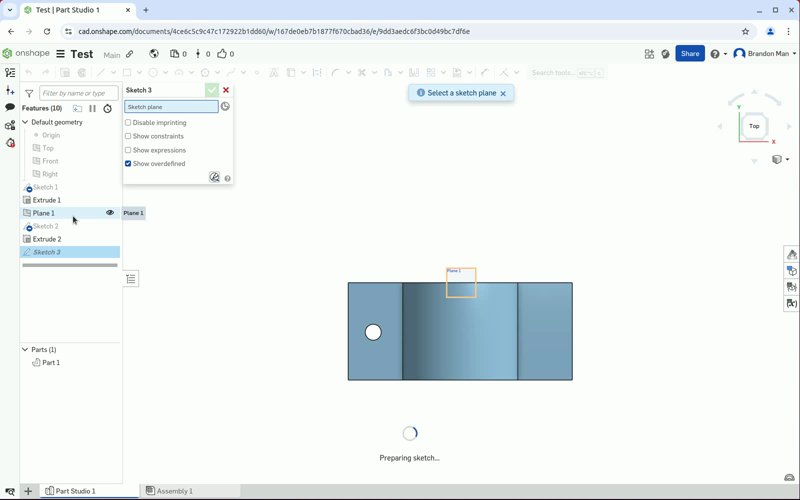
click(73, 215)
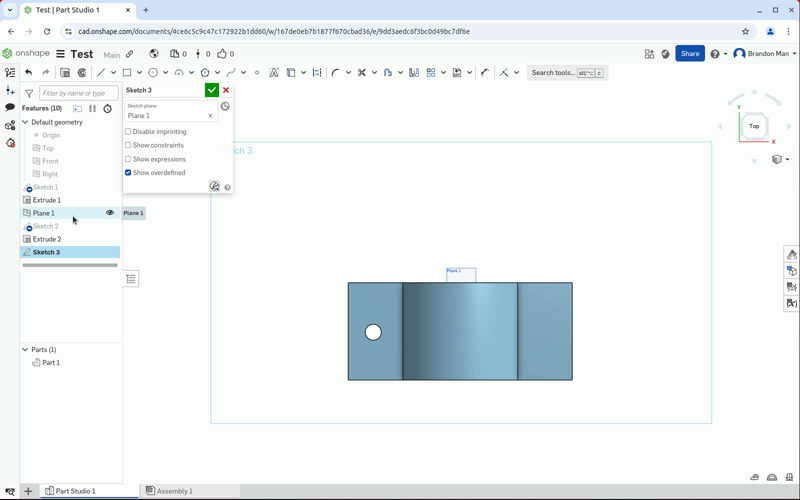
mouse_move(73, 352)
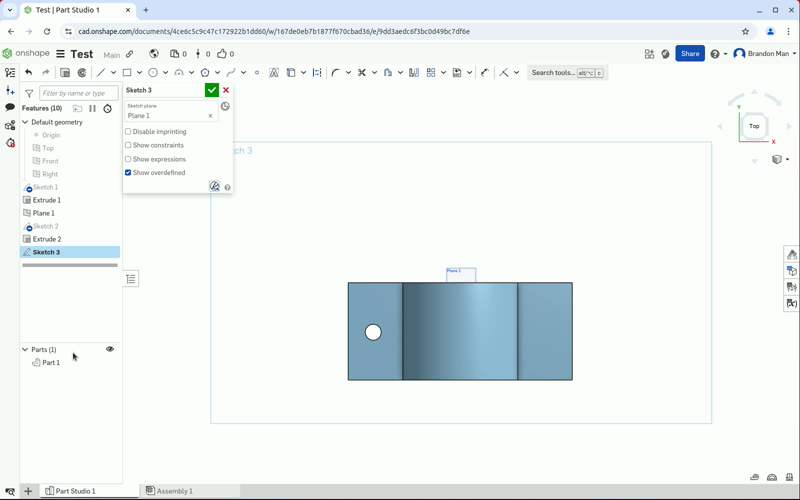
key(y)
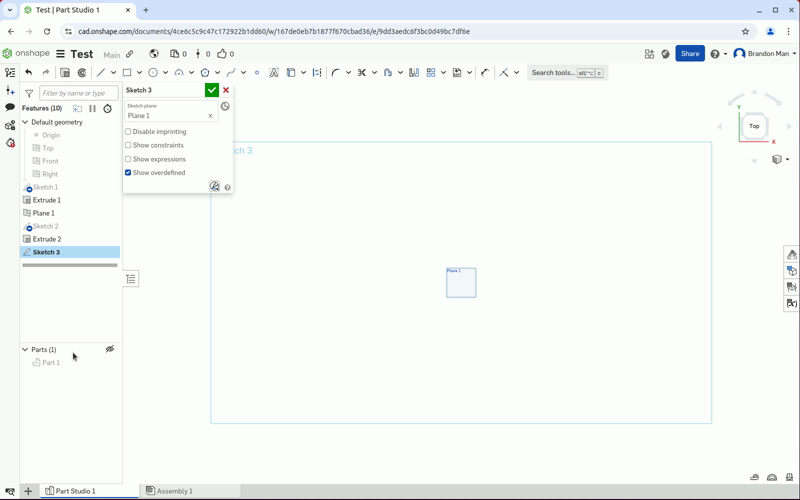
key(c)
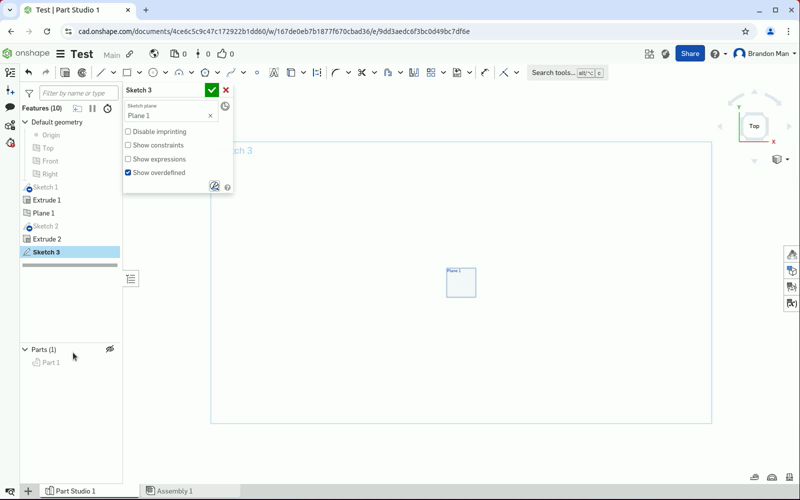
key_down(shift)
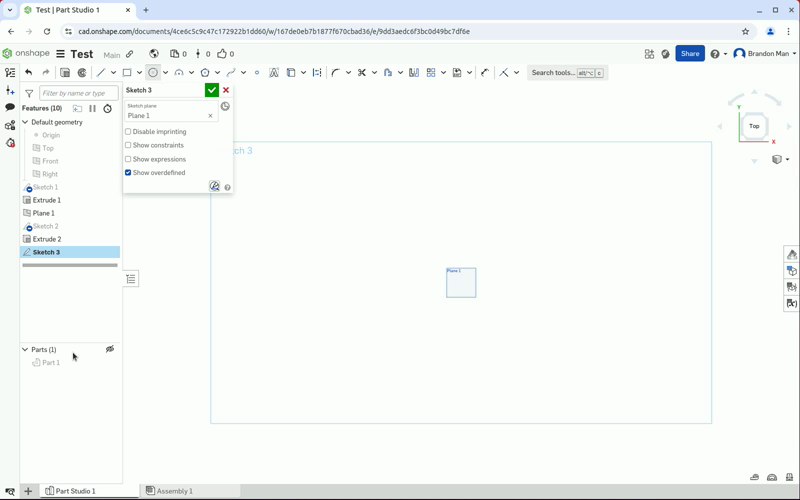
mouse_move(549, 332)
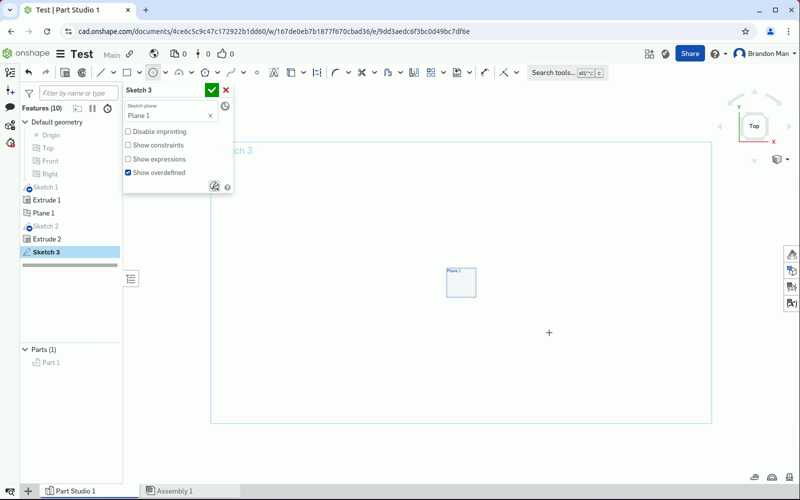
click(549, 332)
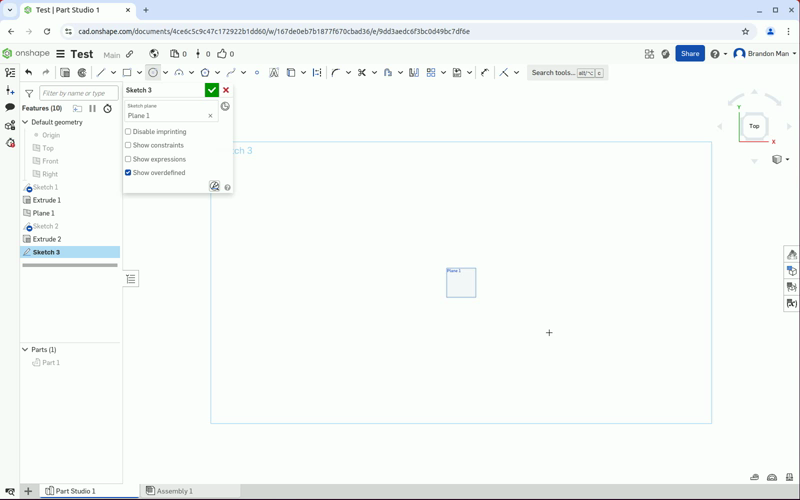
key_up(shift)
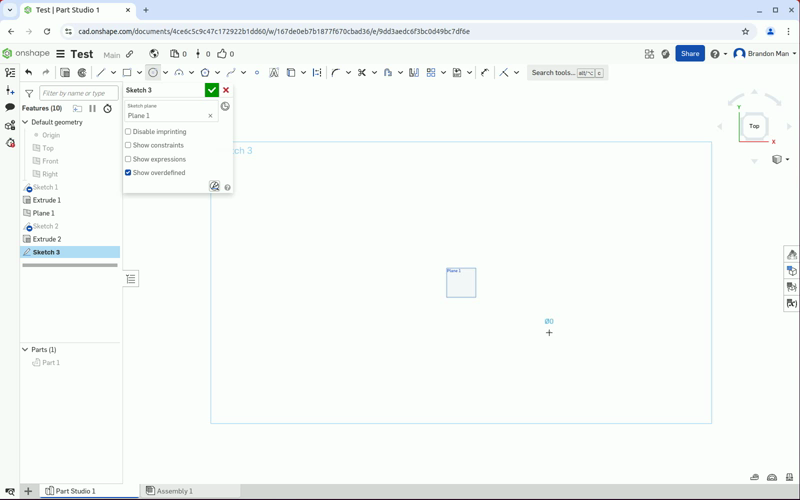
mouse_move(556, 332)
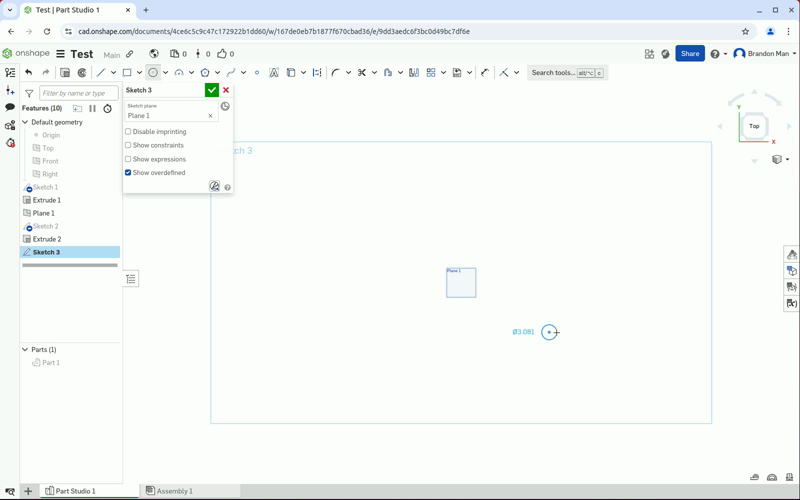
click(556, 332)
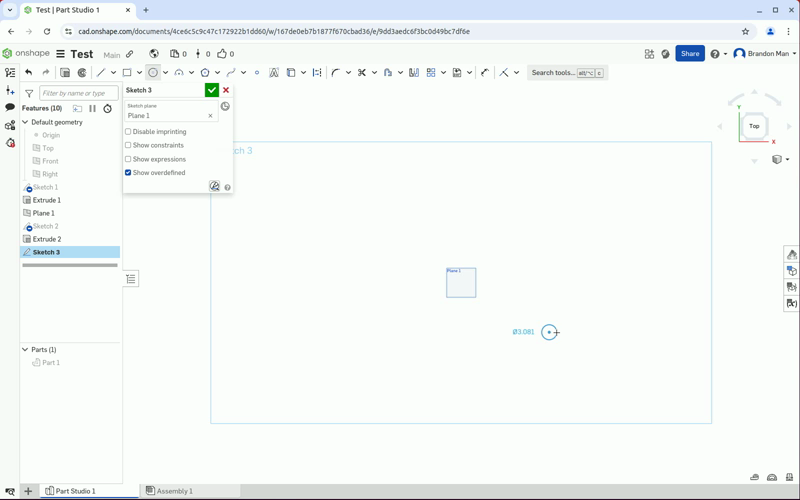
key(esc)
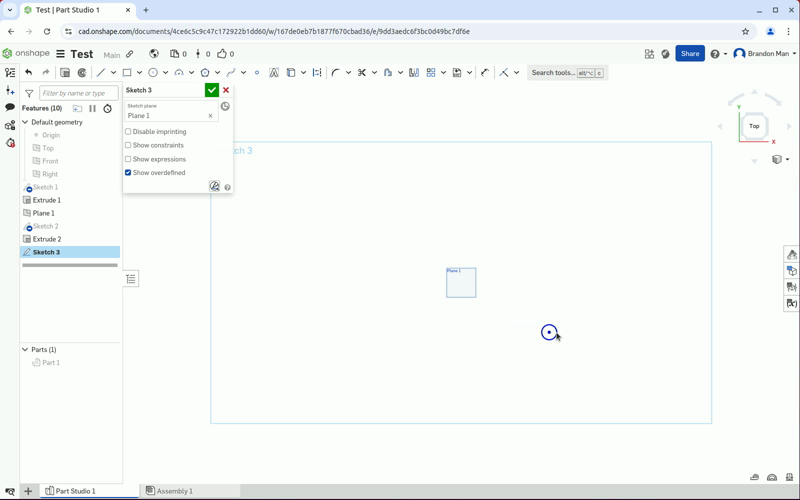
mouse_move(545, 326)
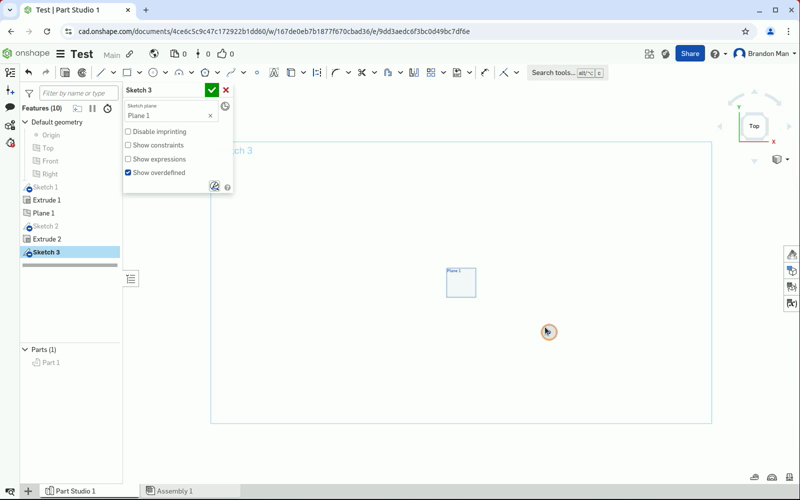
scroll(6)
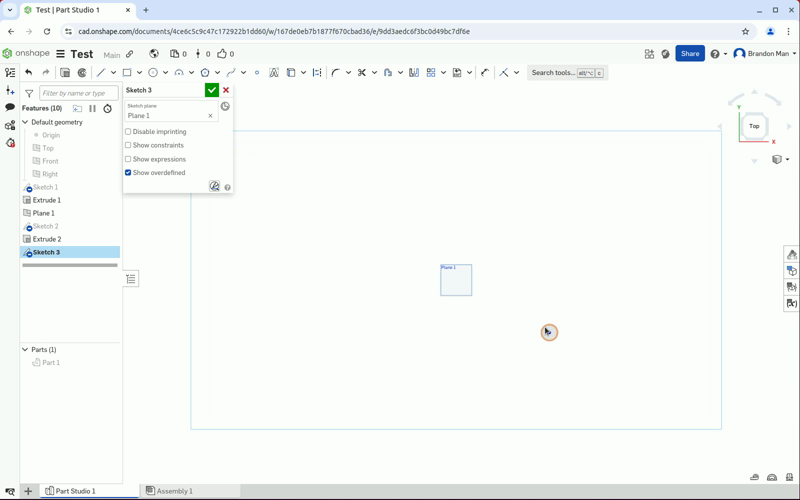
scroll(6)
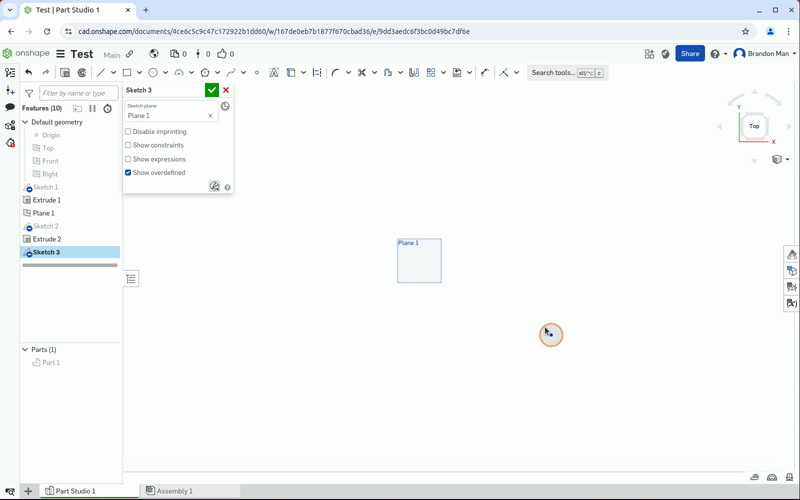
scroll(6)
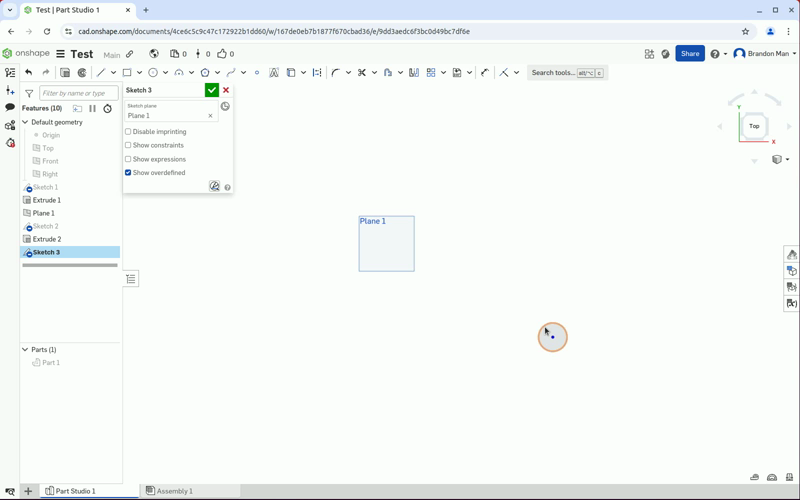
scroll(6)
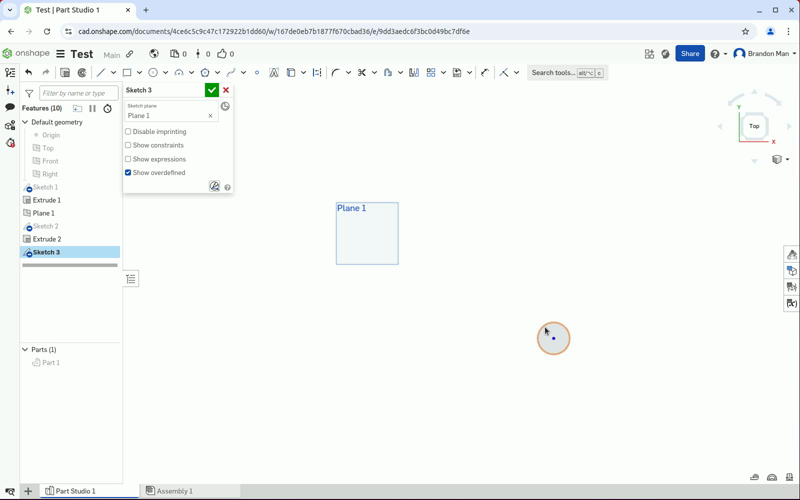
scroll(6)
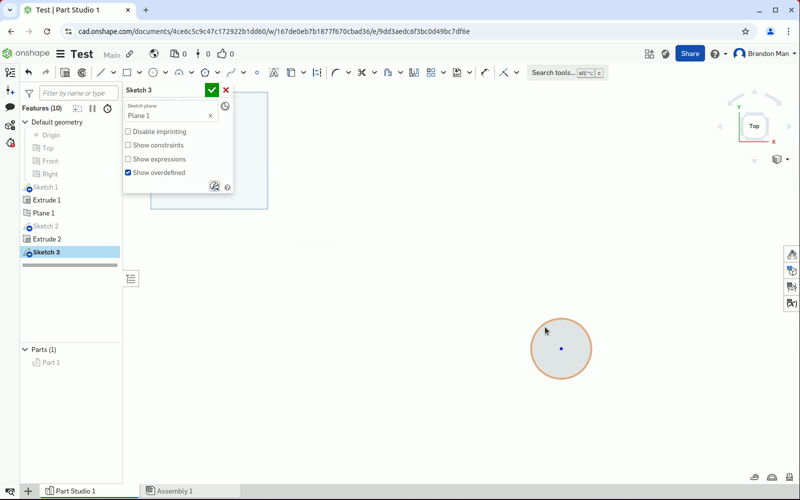
scroll(6)
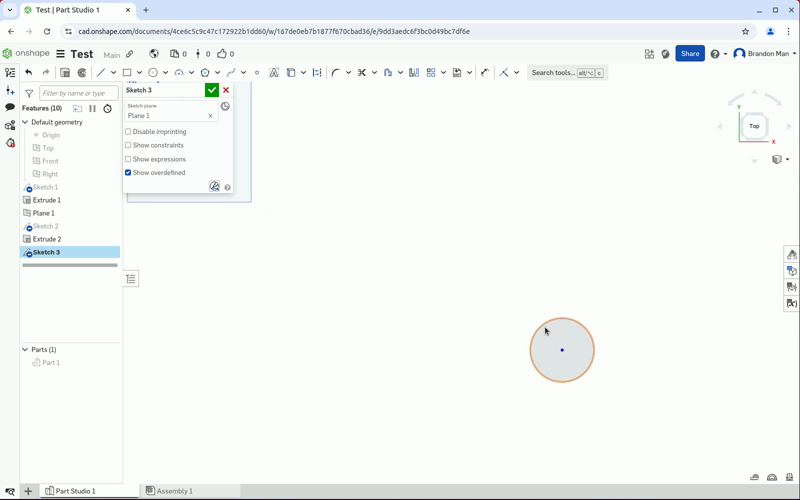
scroll(6)
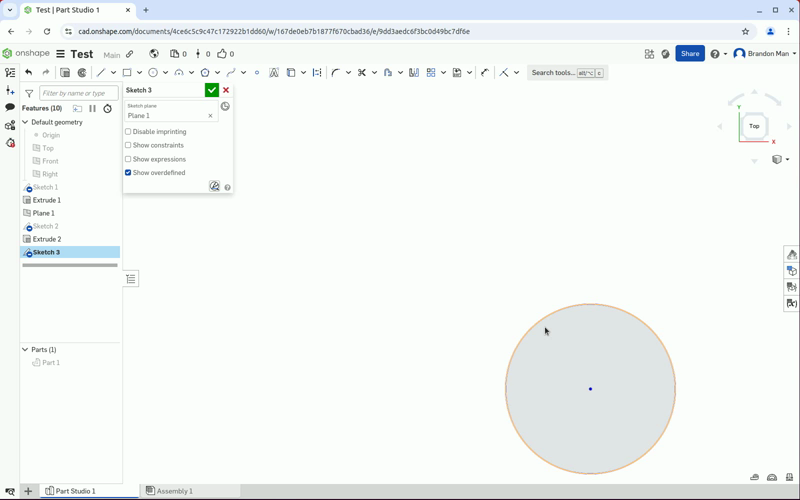
click(545, 326)
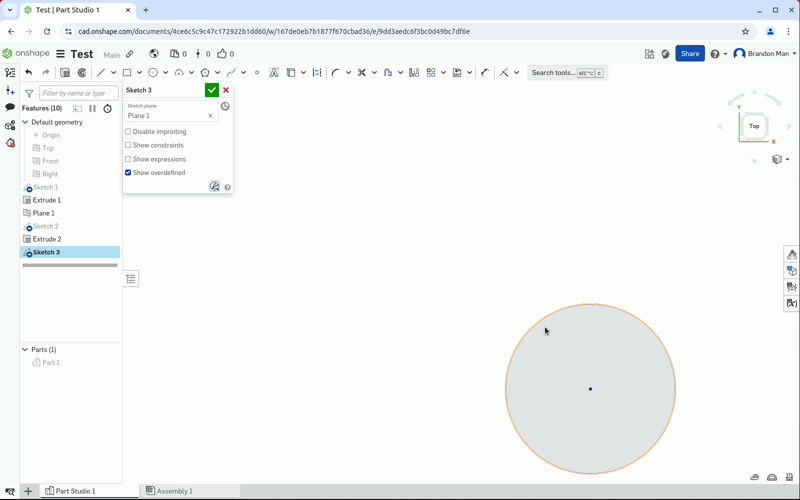
scroll(-6)
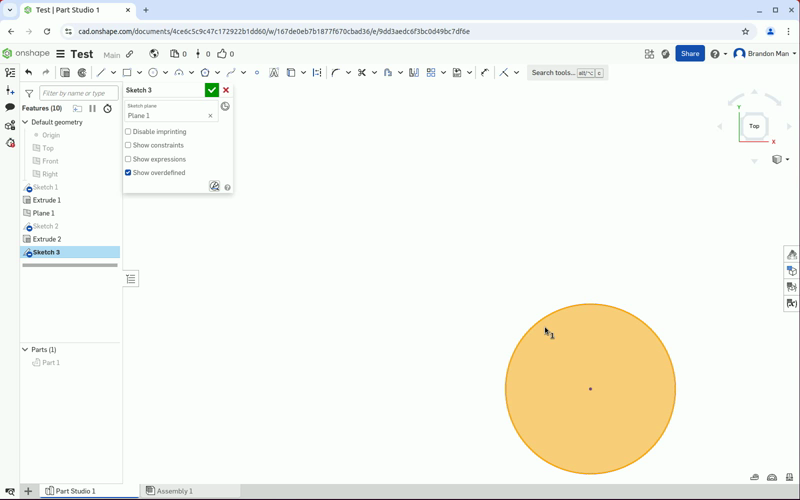
scroll(-6)
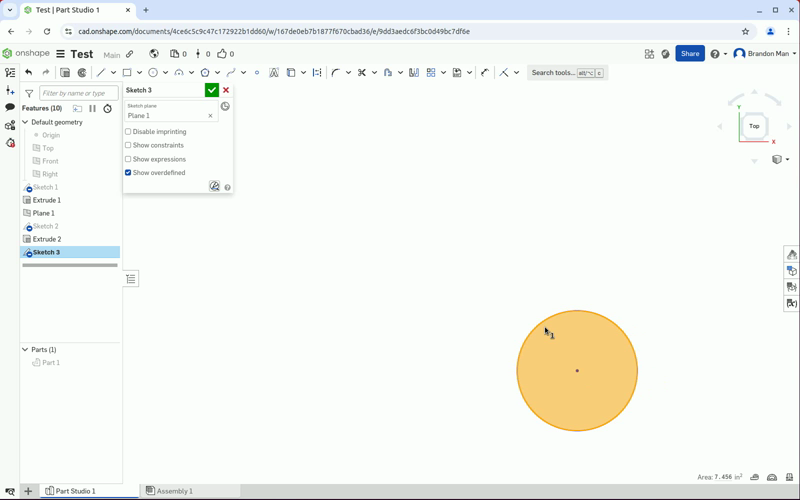
scroll(-6)
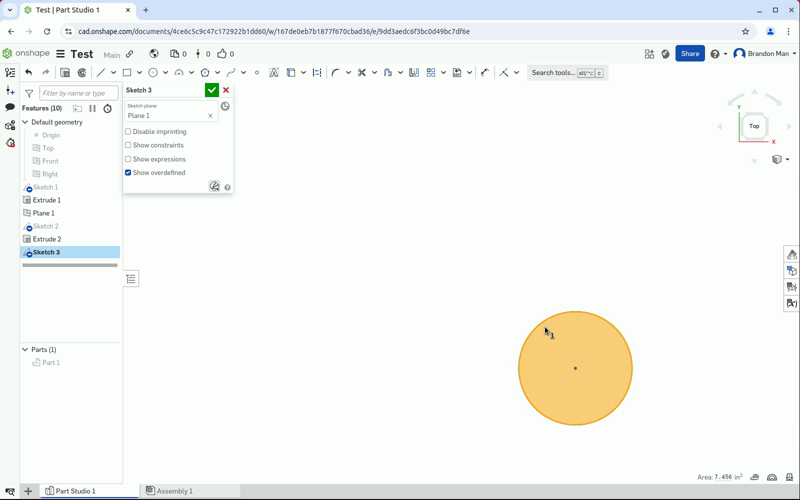
scroll(-6)
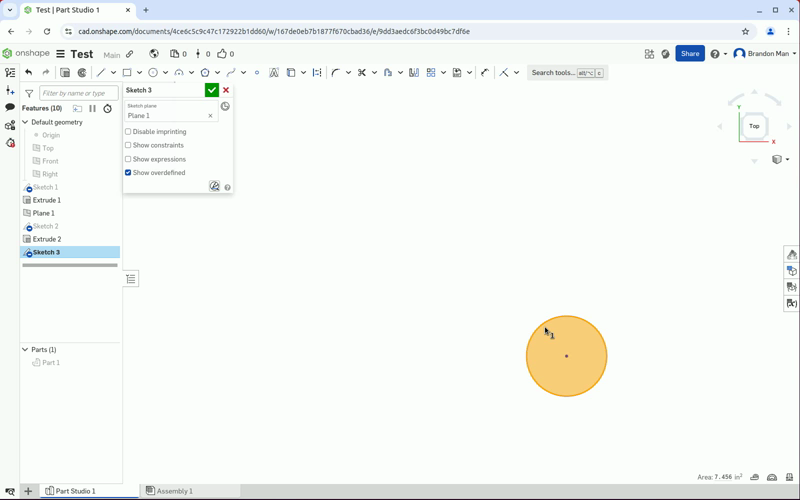
scroll(-6)
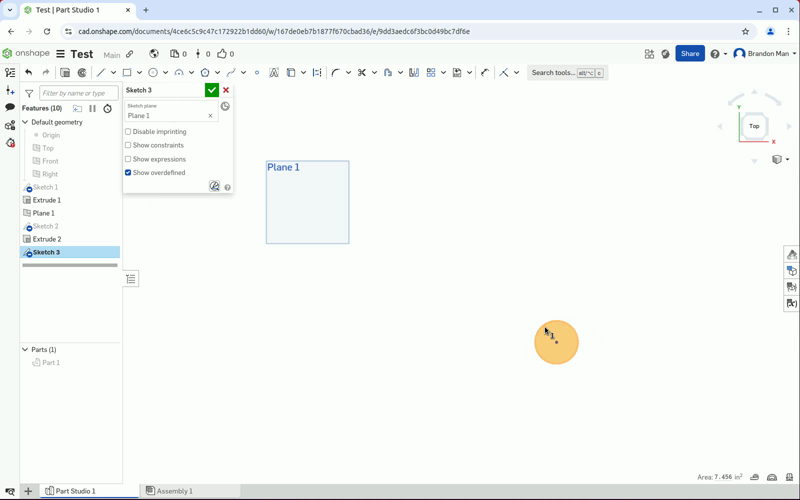
scroll(-6)
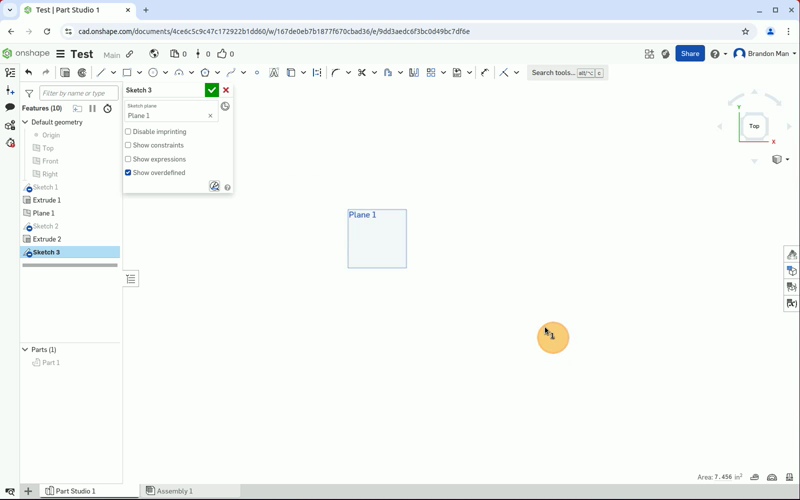
scroll(-6)
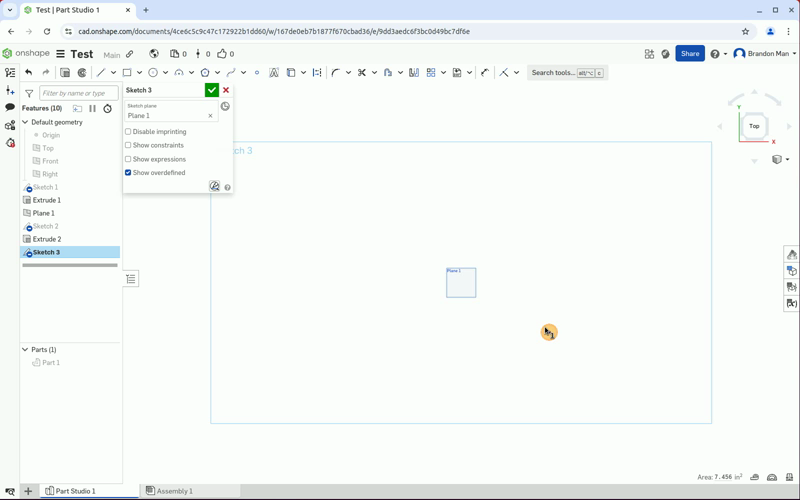
mouse_move(73, 352)
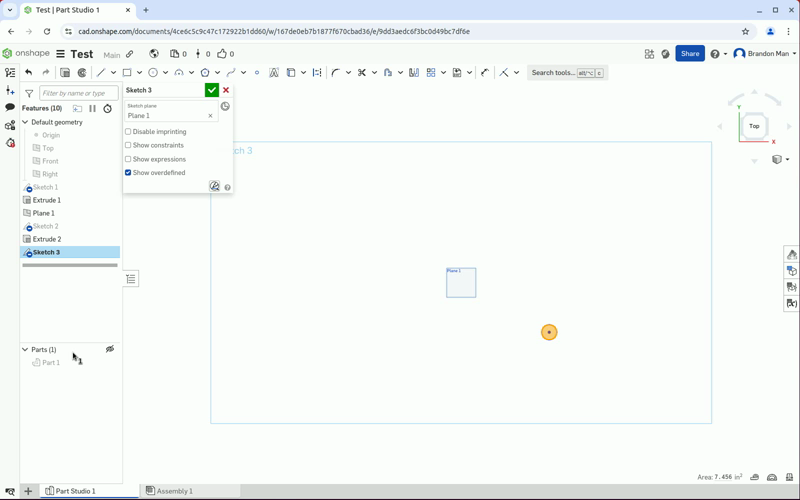
key(shift+y)
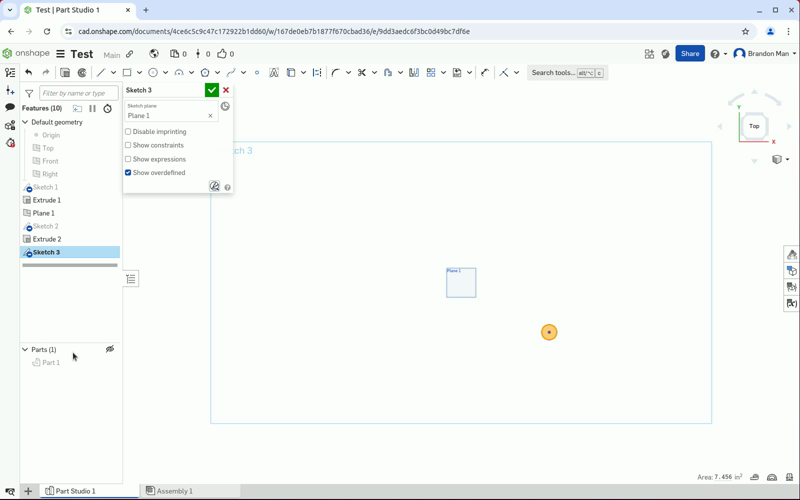
key(shift+e)
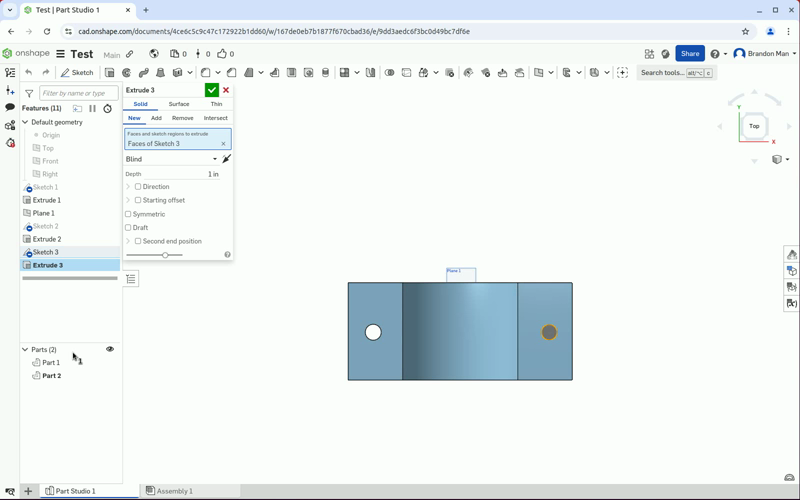
mouse_move(143, 106)
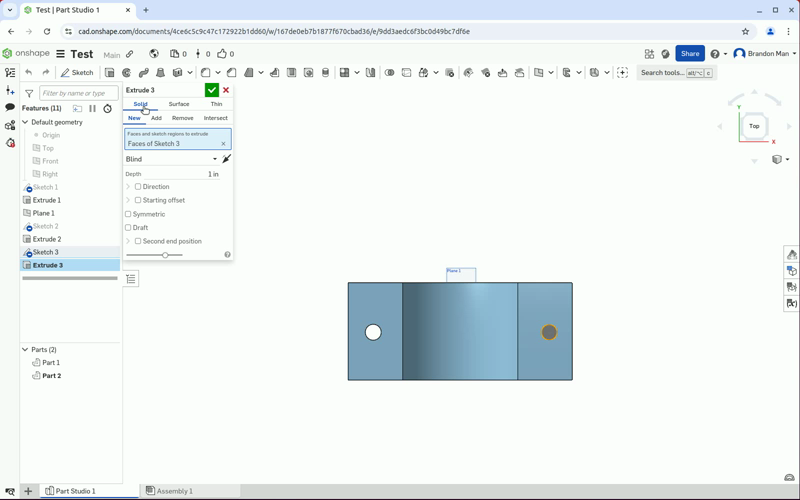
click(143, 106)
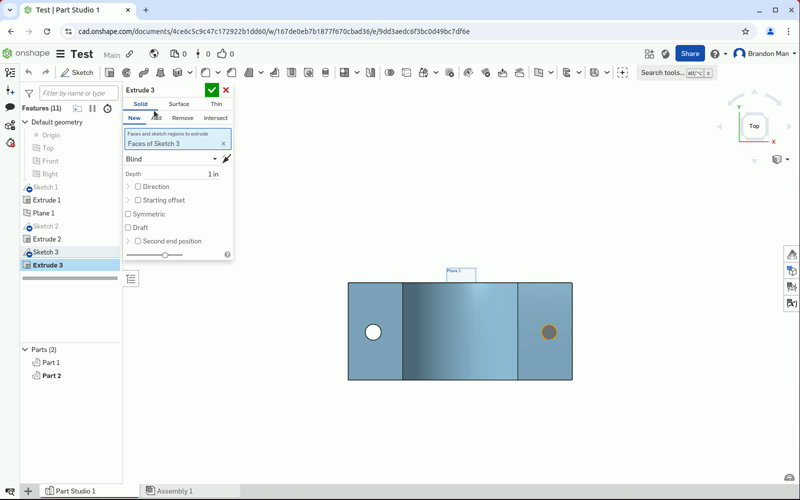
mouse_move(186, 120)
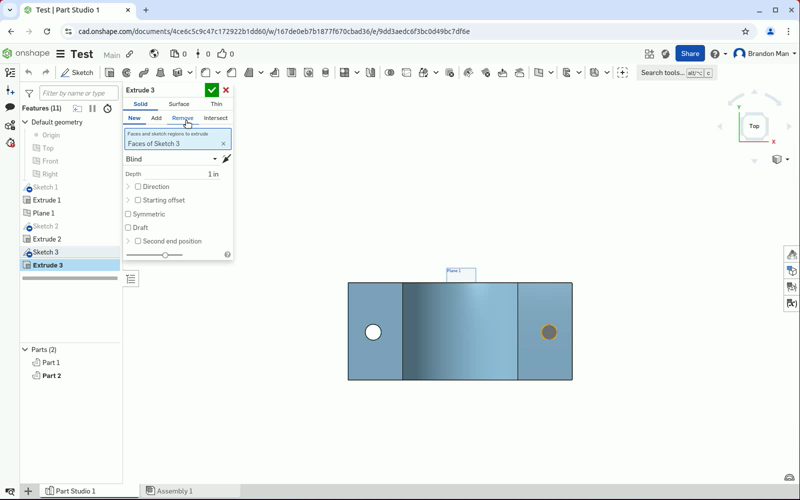
click(186, 120)
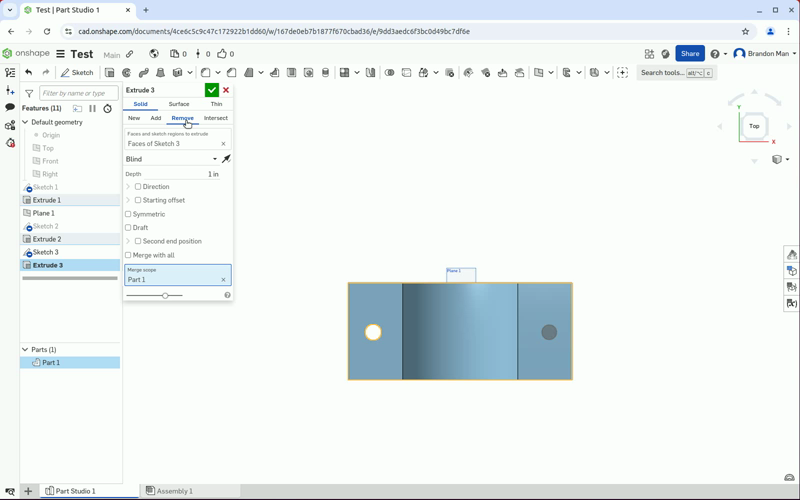
key(tab, 4)
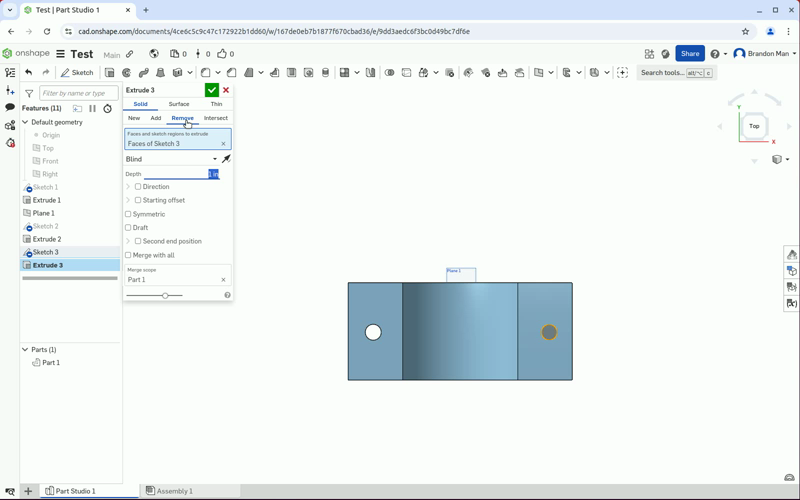
text(20.942)
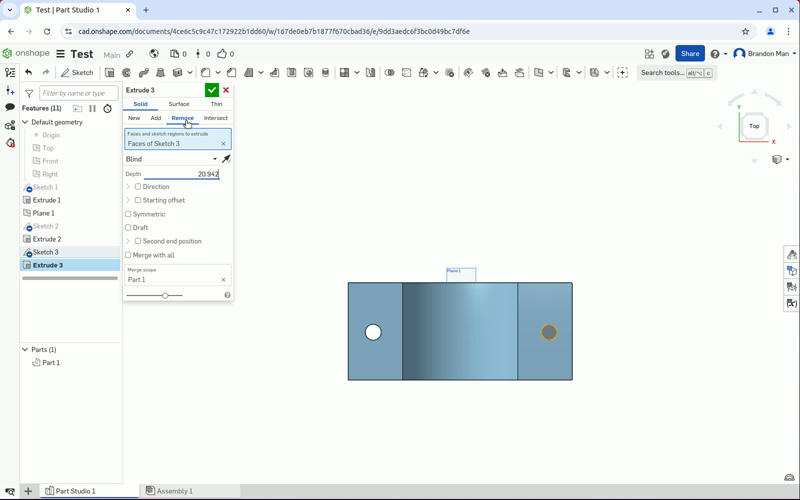
key(tab, 6)
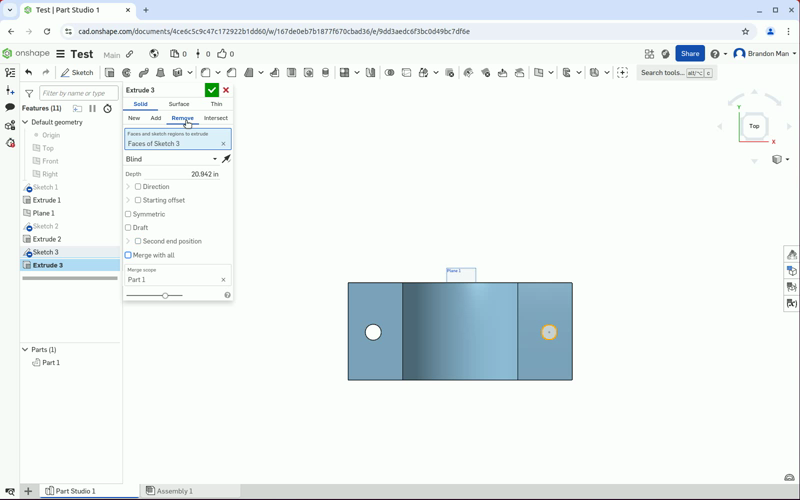
key(space)
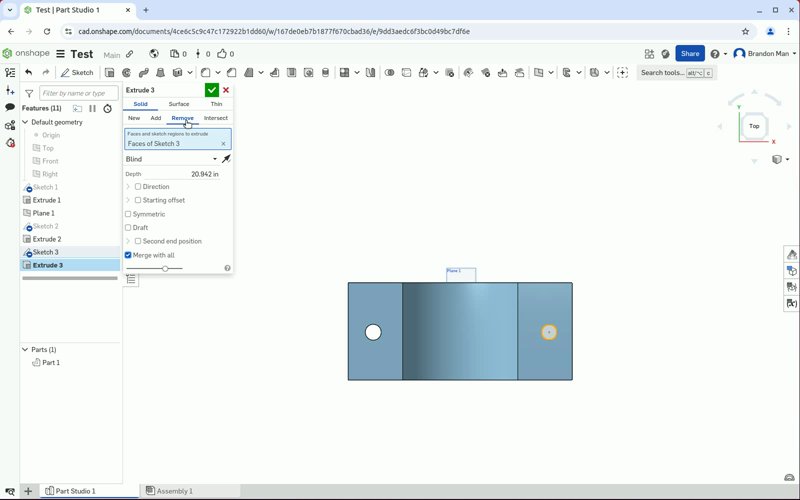
key(enter)
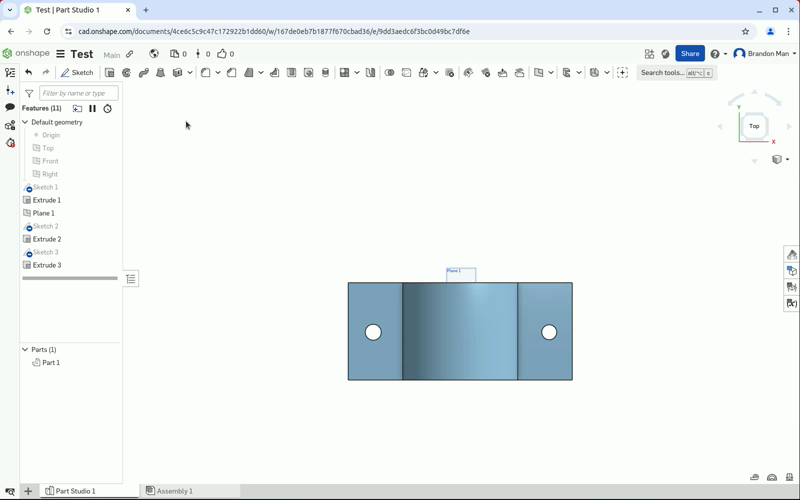
key(shift+h)
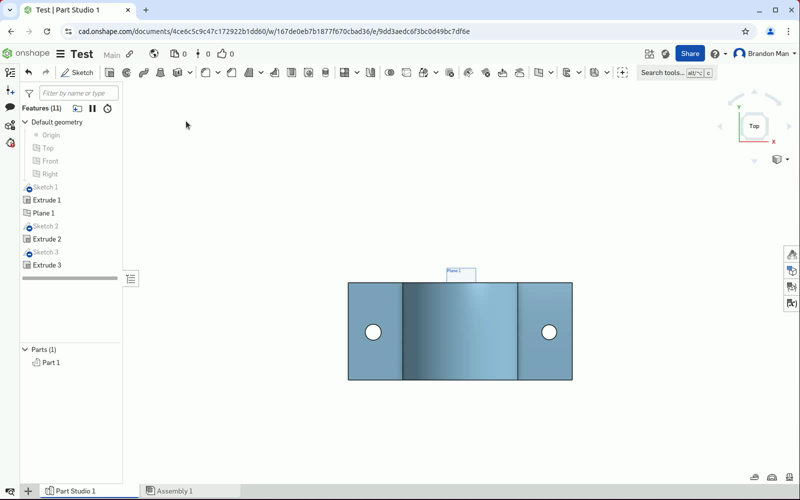
key(shift+h)
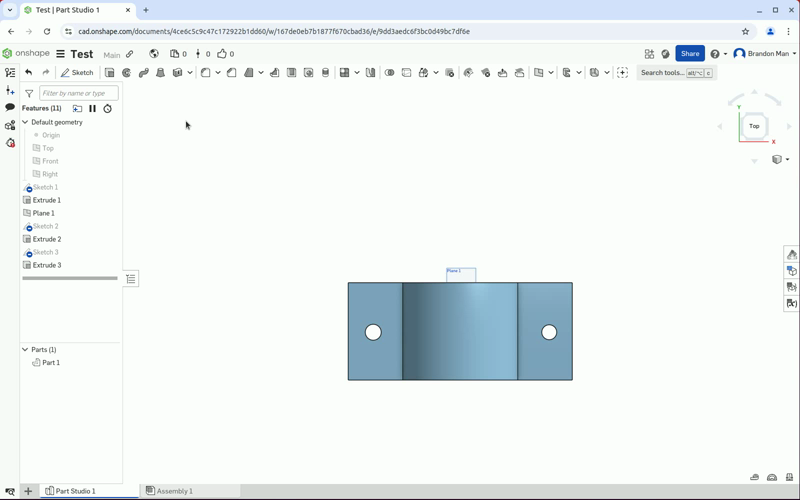
key(shift+7)
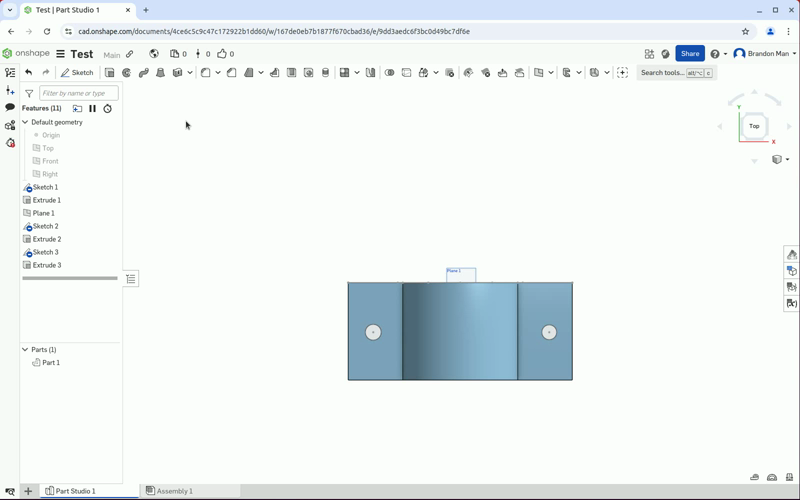
key(up, 3)
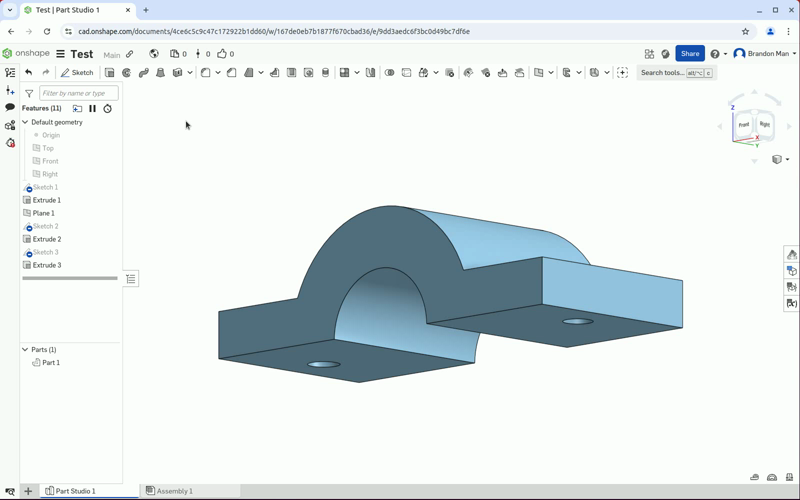
key(left, 3)
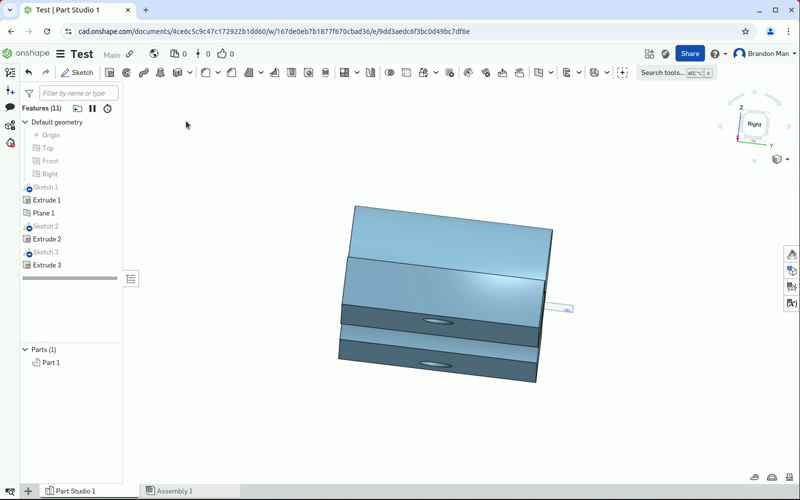
key(right, 3)
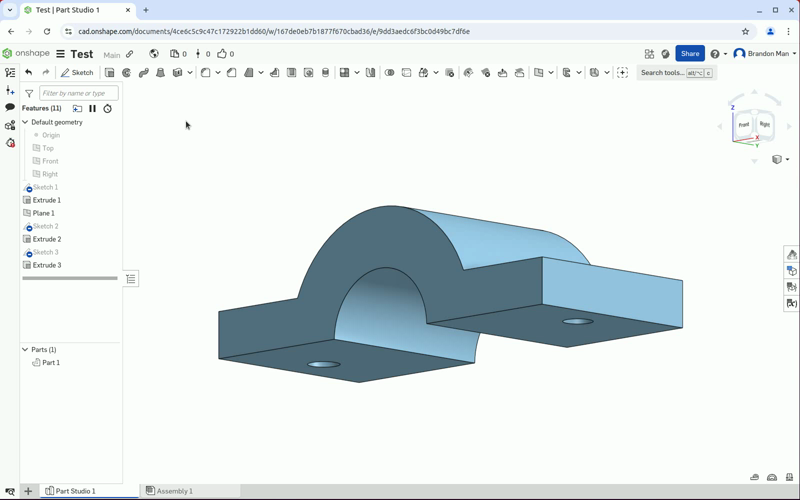
key(down, 3)
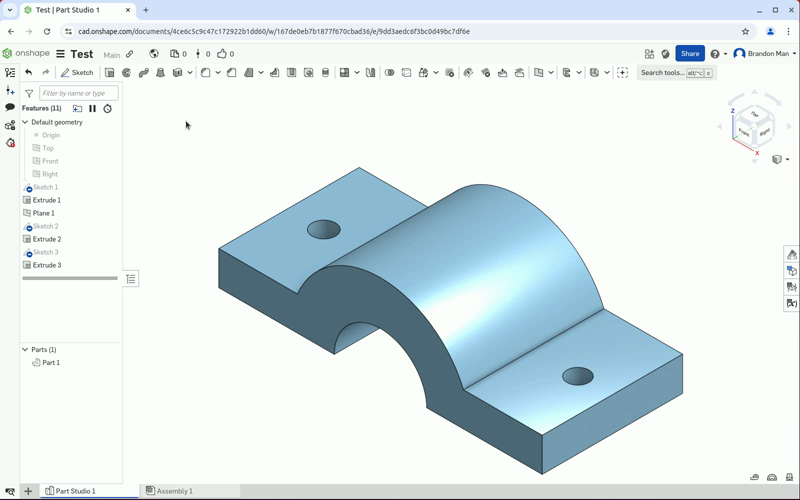
mouse_move(73, 189)
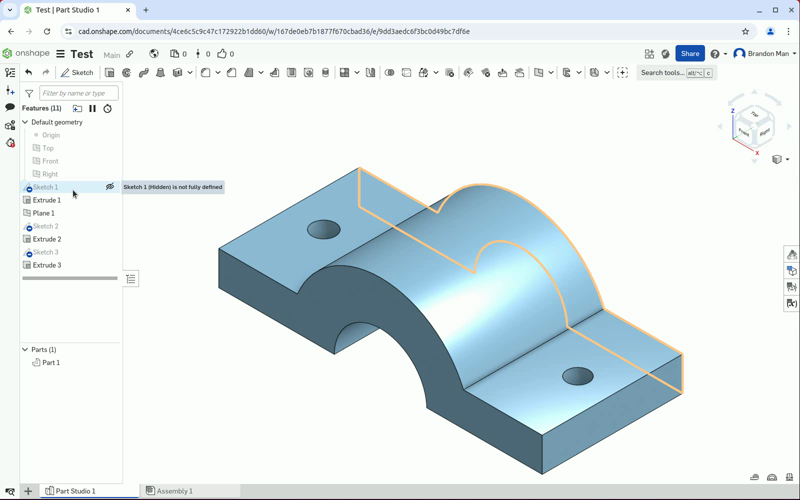
click(73, 189)